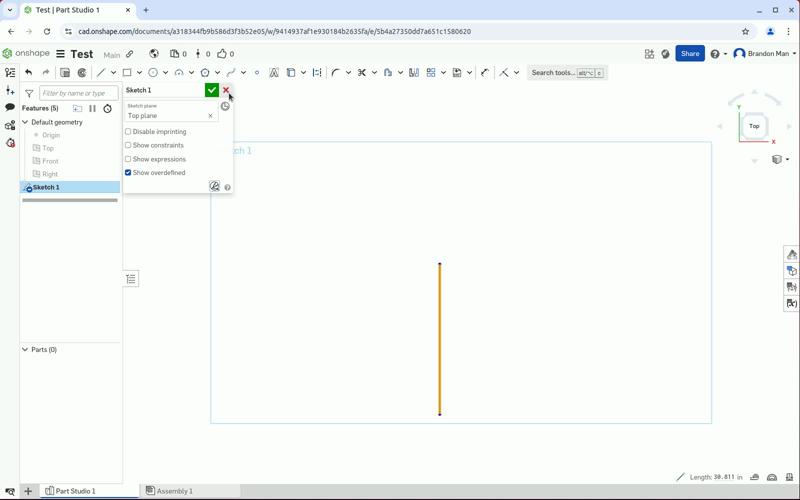
key(shift+h)
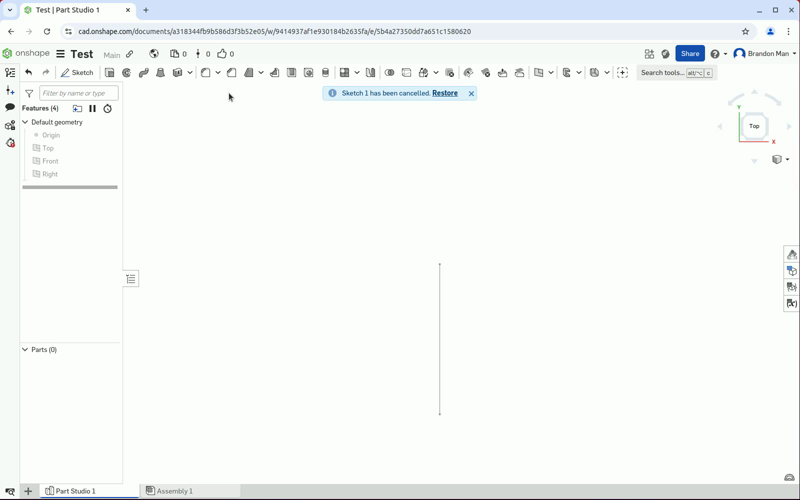
mouse_move(73, 352)
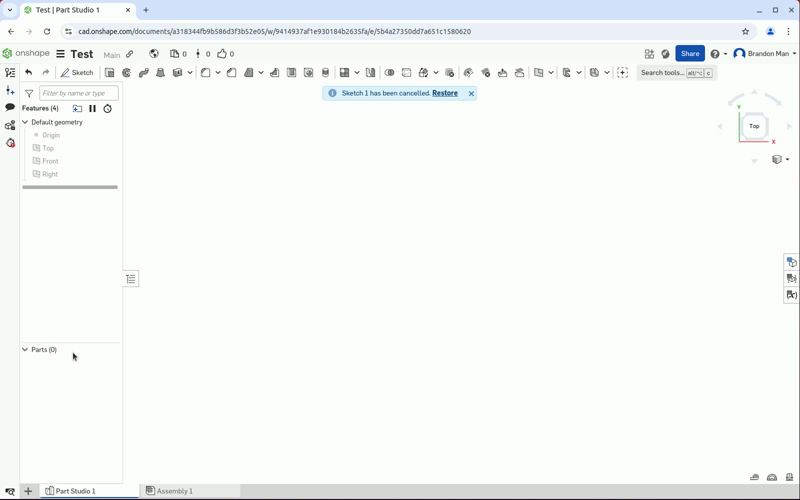
key(y)
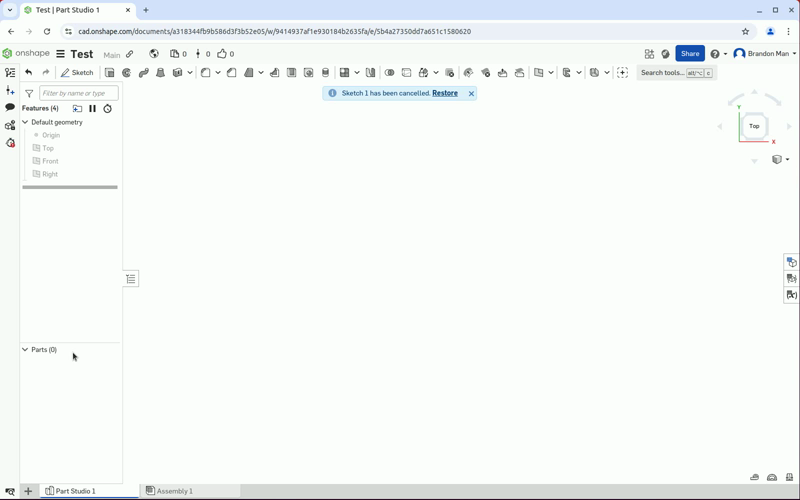
key(shift+p)
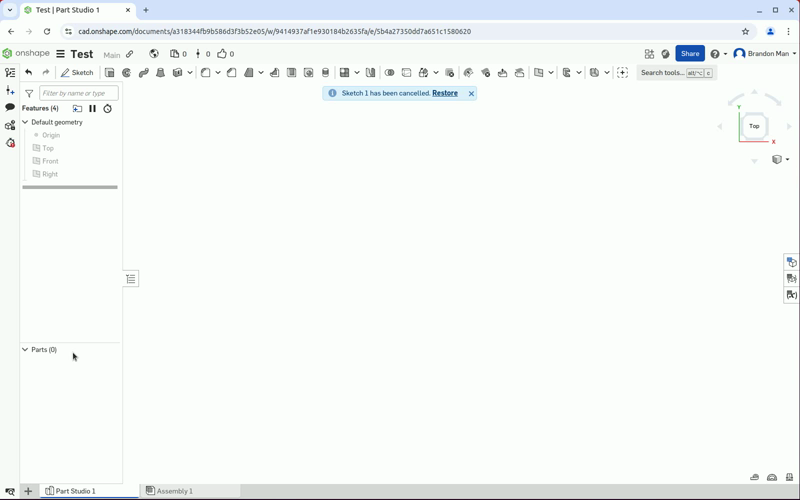
key(space)
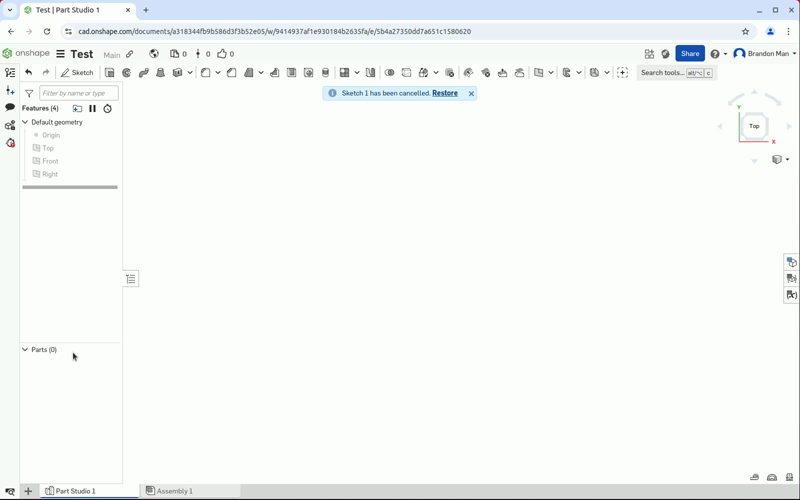
key_down(shift)
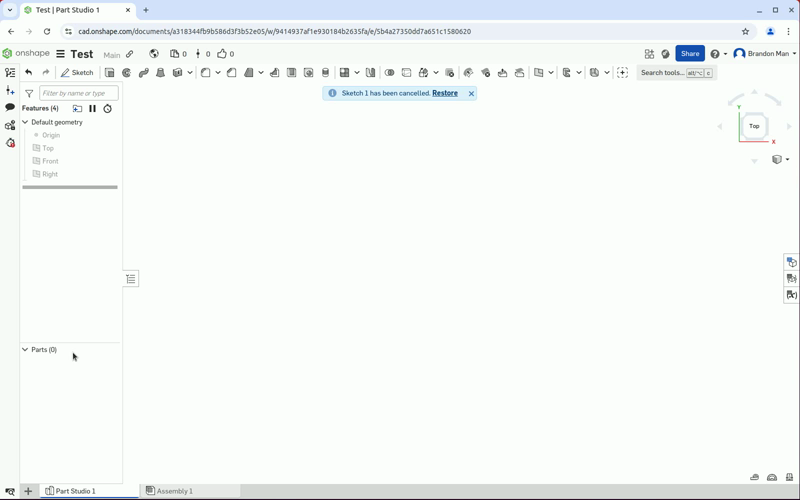
key(up)
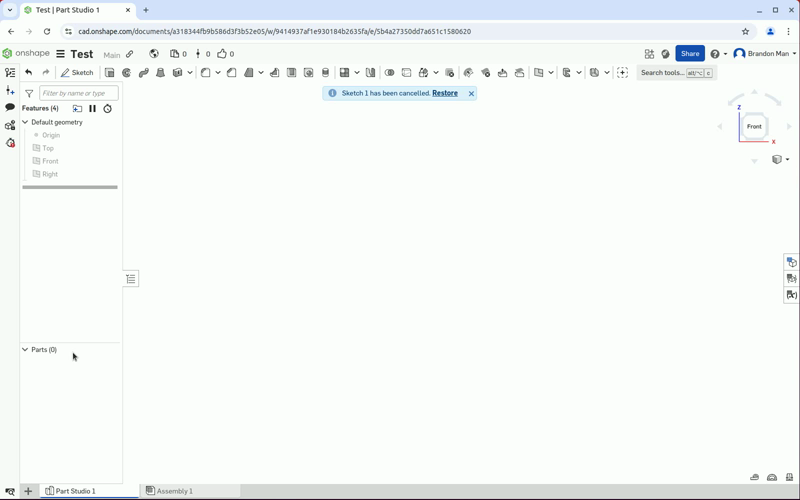
key_up(shift)
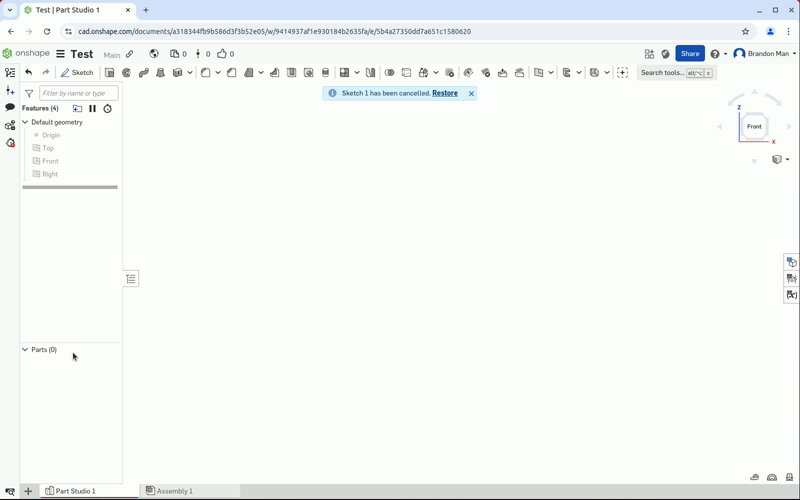
mouse_move(73, 352)
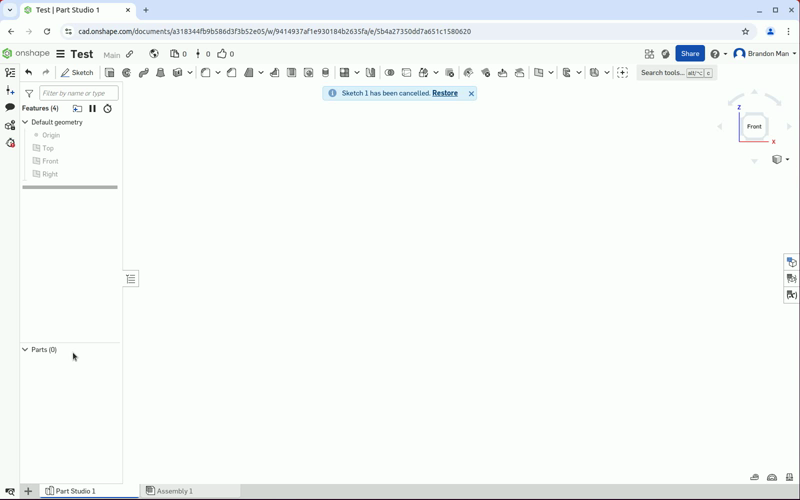
key(shift+y)
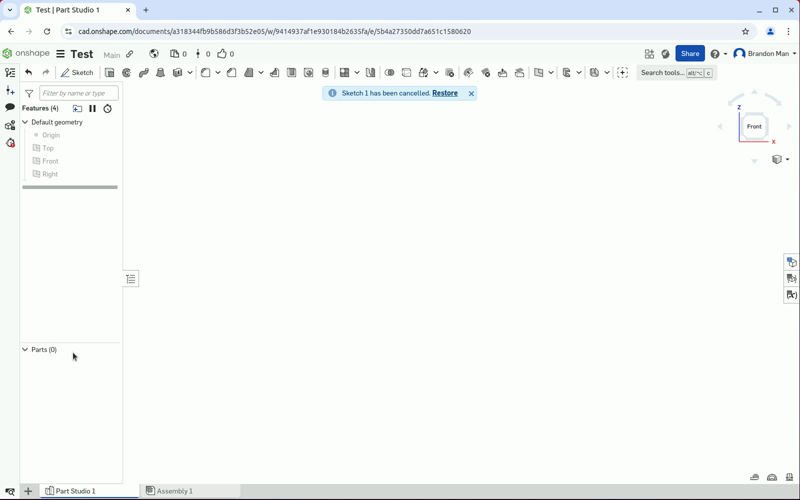
key(shift+s)
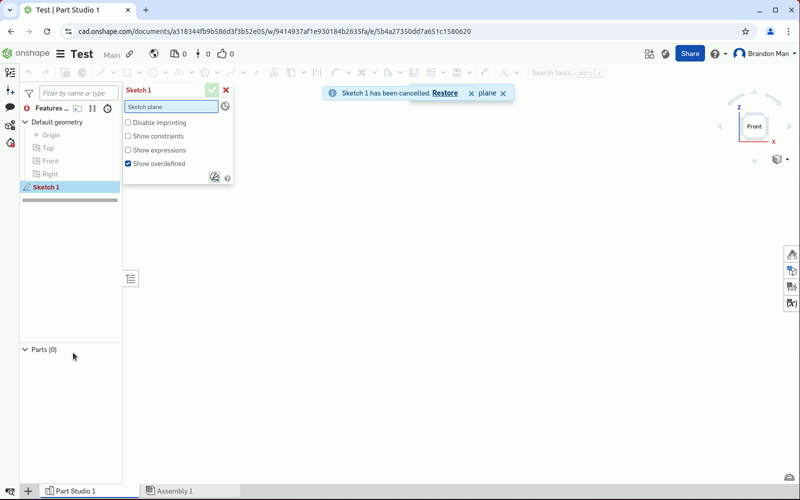
mouse_move(73, 163)
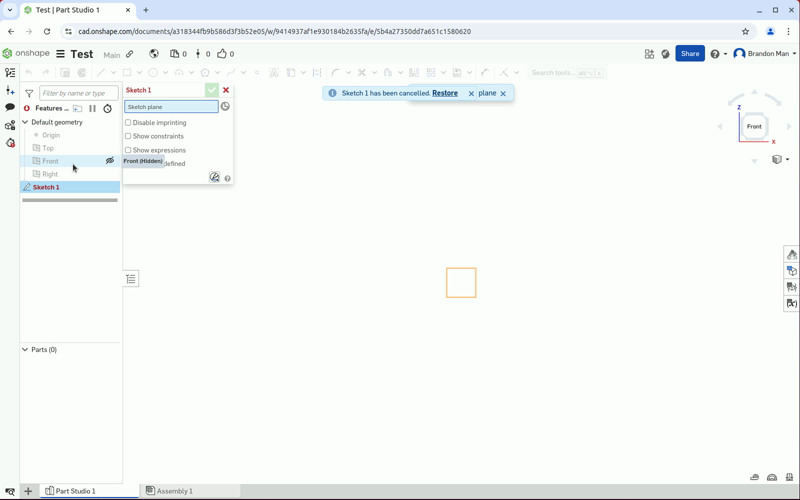
click(73, 163)
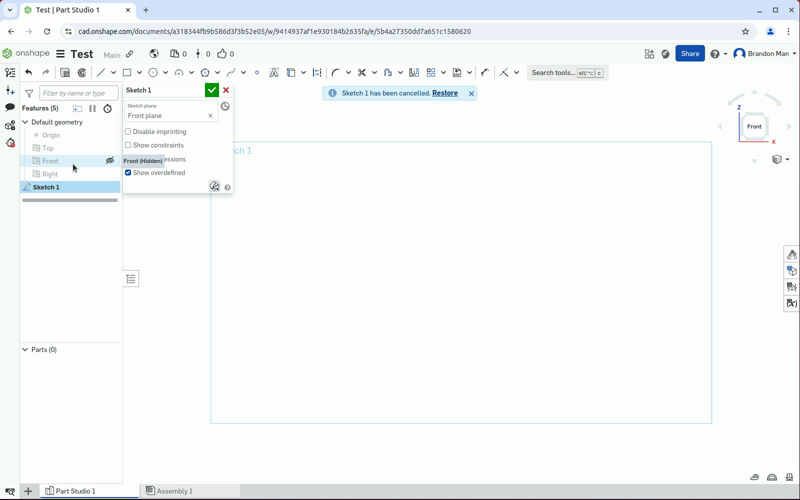
mouse_move(73, 352)
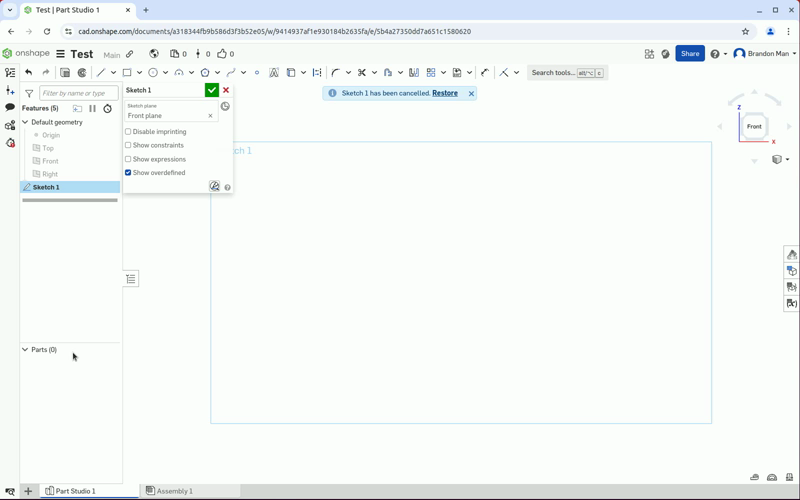
key(y)
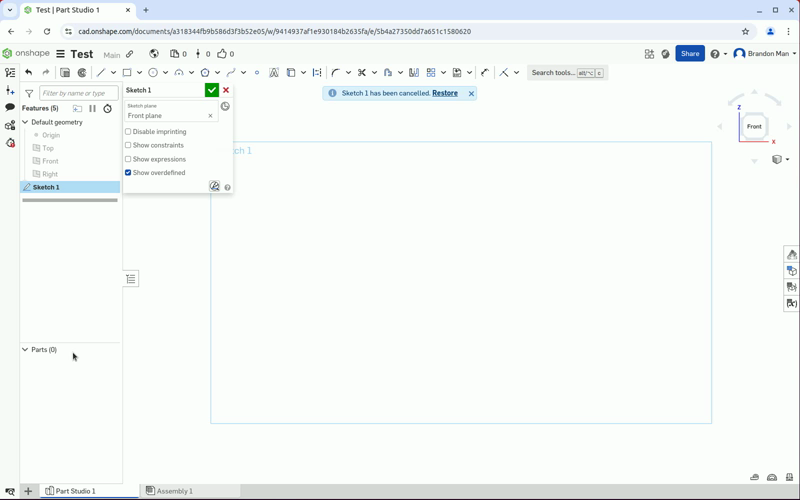
key(l)
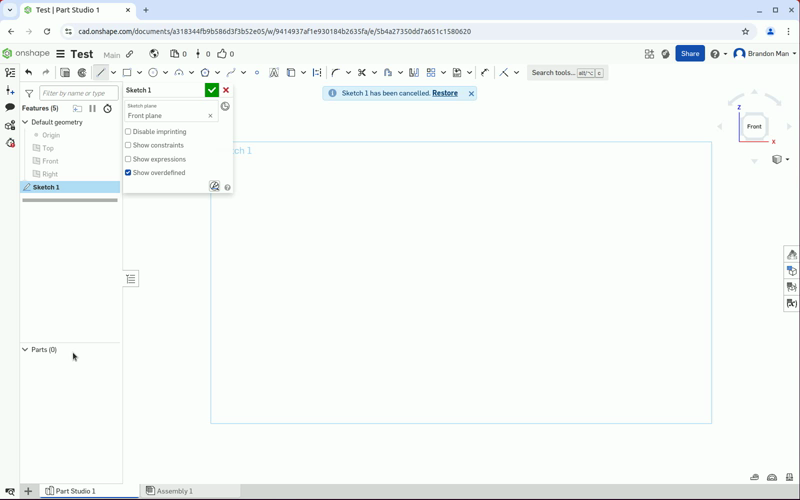
key_down(shift)
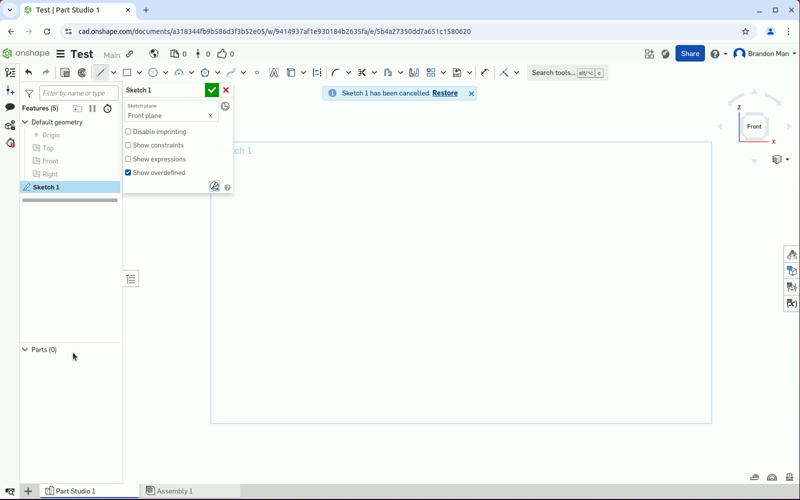
mouse_move(348, 282)
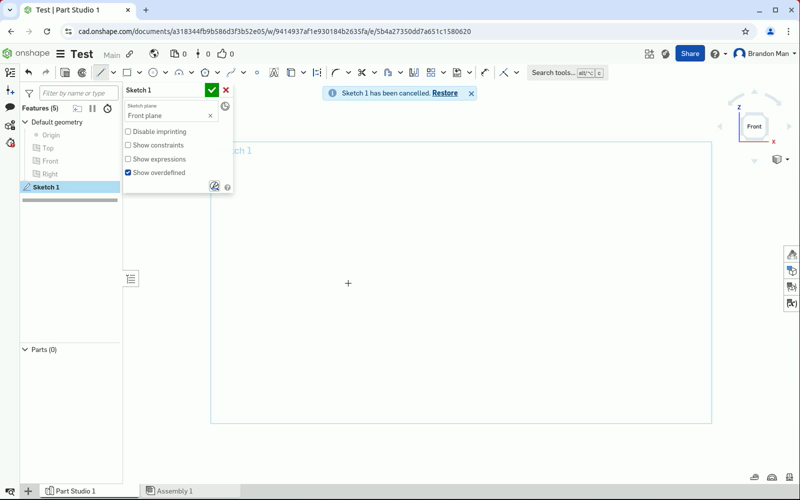
click(348, 282)
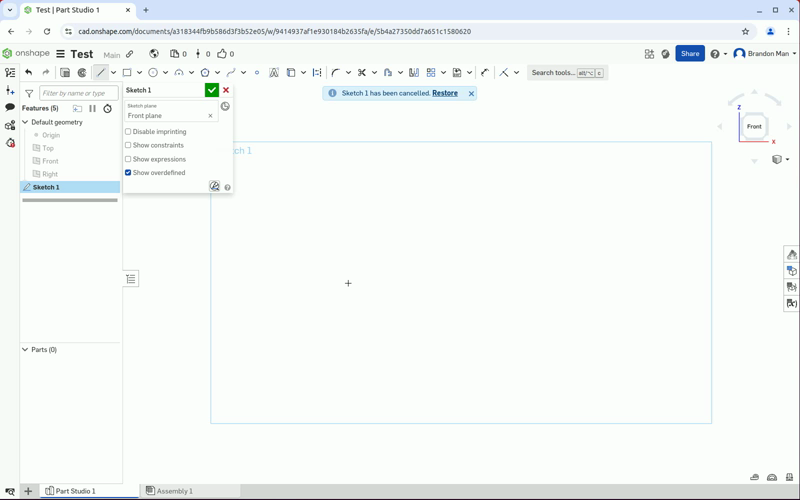
key_up(shift)
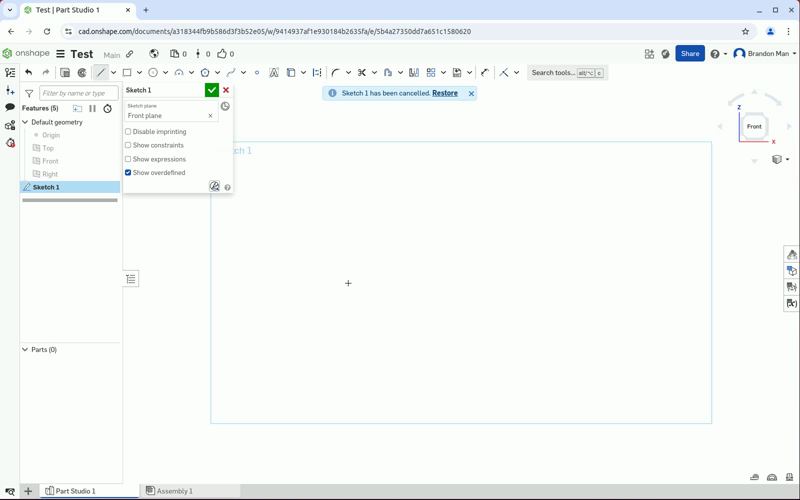
key_down(shift)
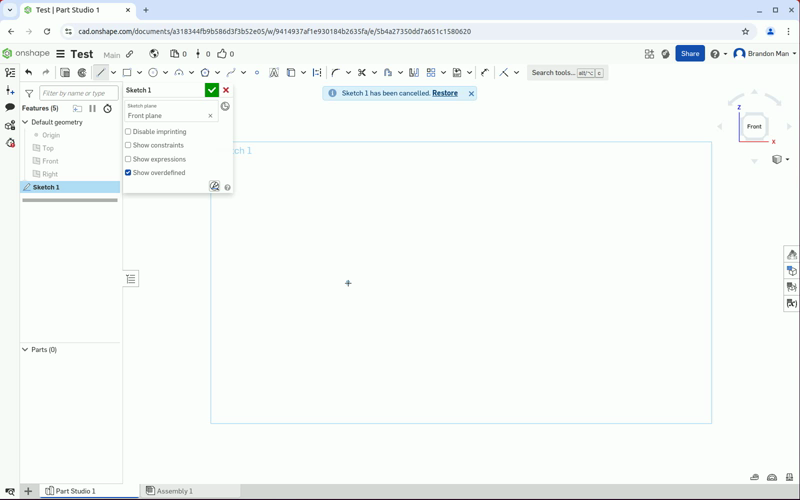
mouse_move(570, 282)
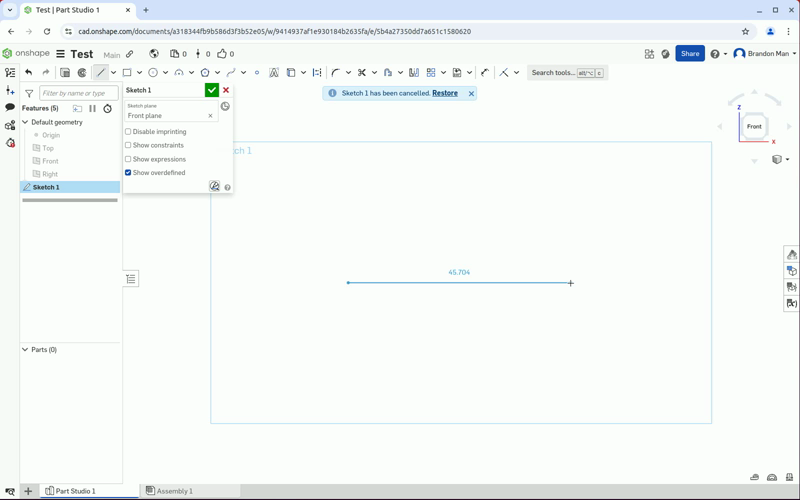
click(570, 282)
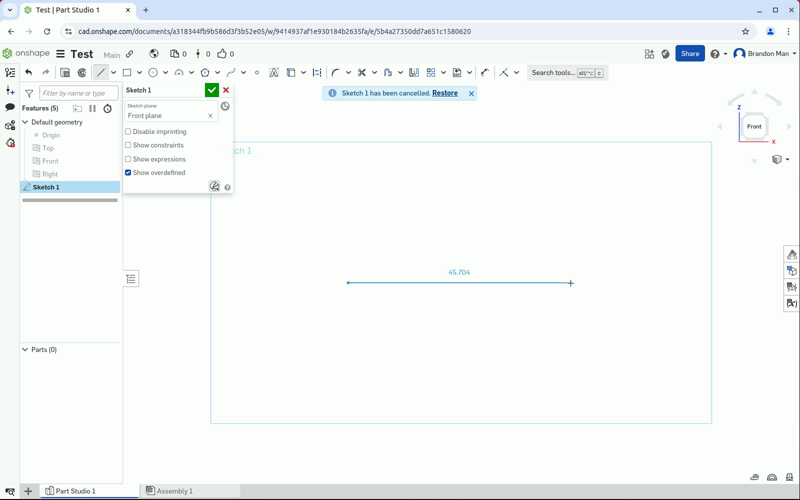
key_up(shift)
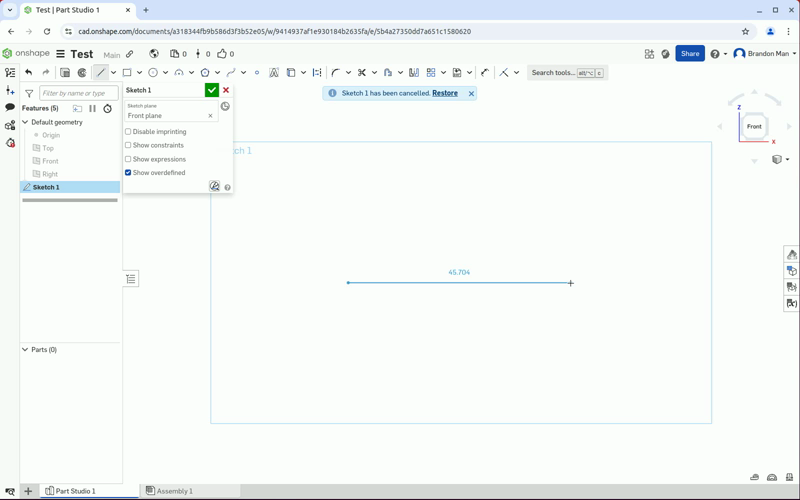
key_down(shift)
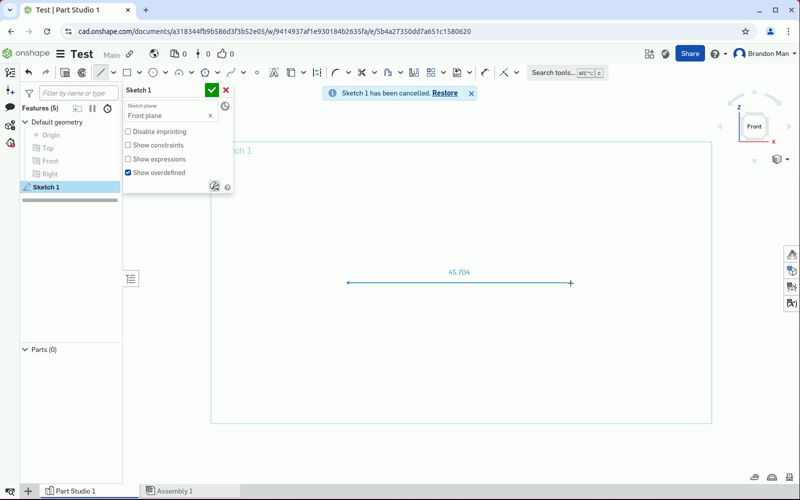
mouse_move(589, 282)
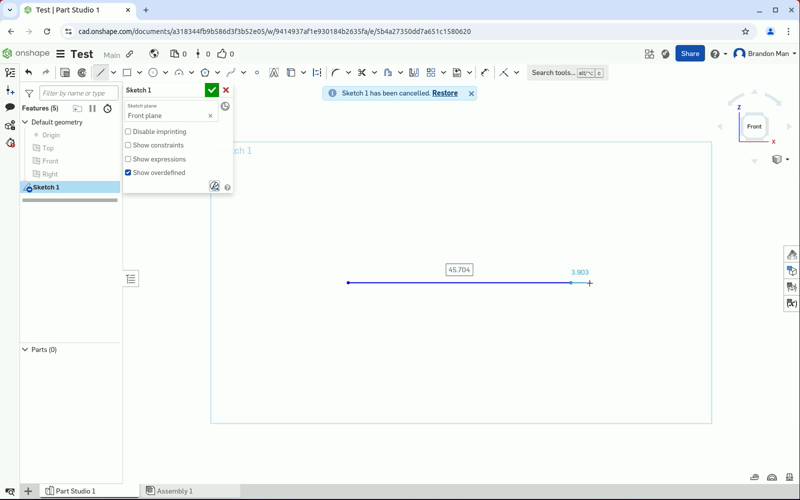
mouse_move(570, 268)
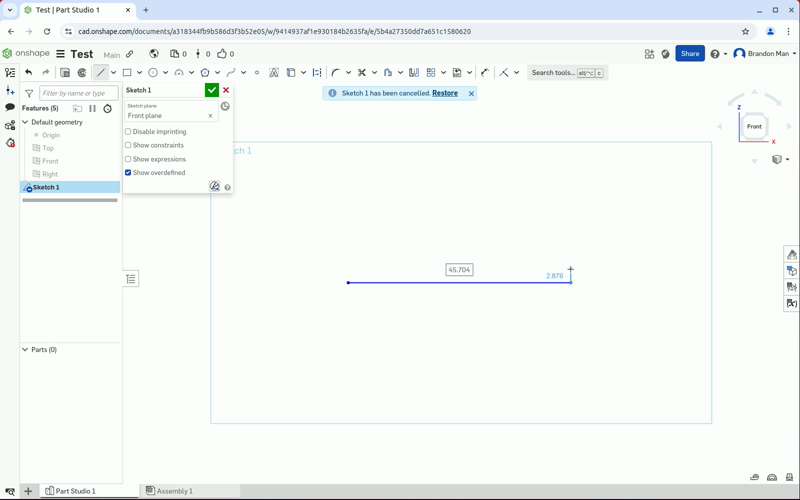
click(570, 268)
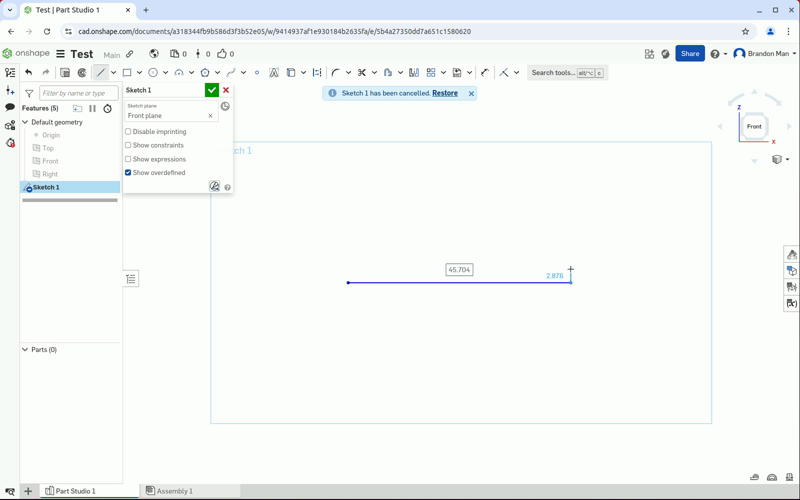
key_up(shift)
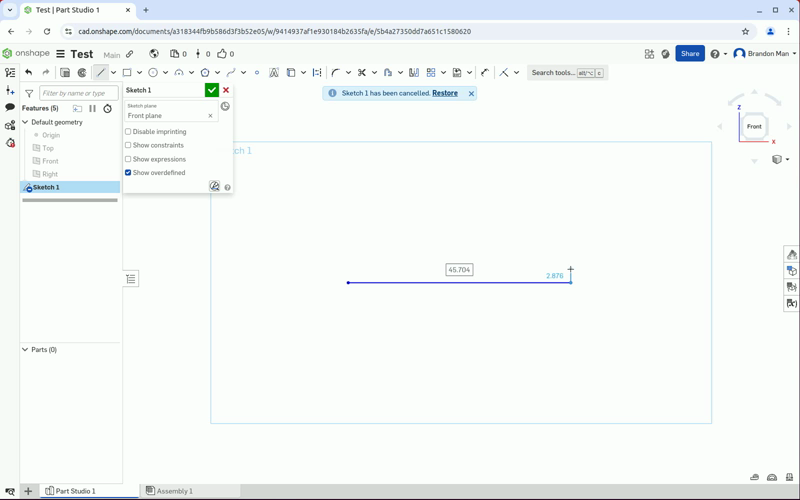
key_down(shift)
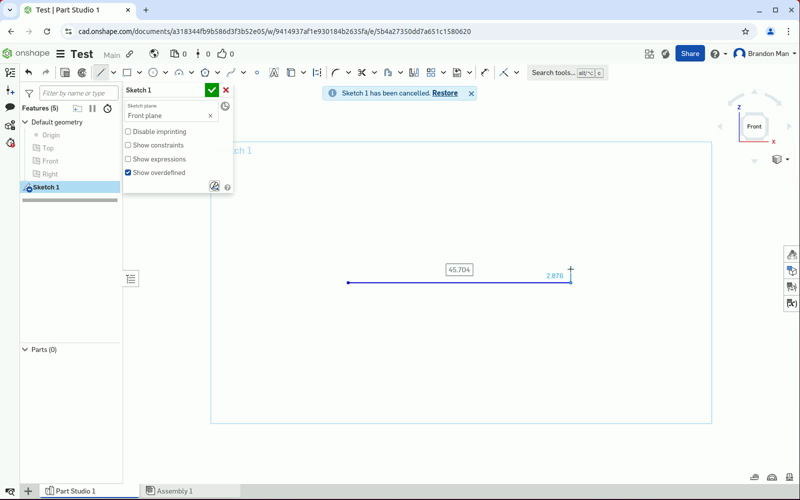
mouse_move(348, 233)
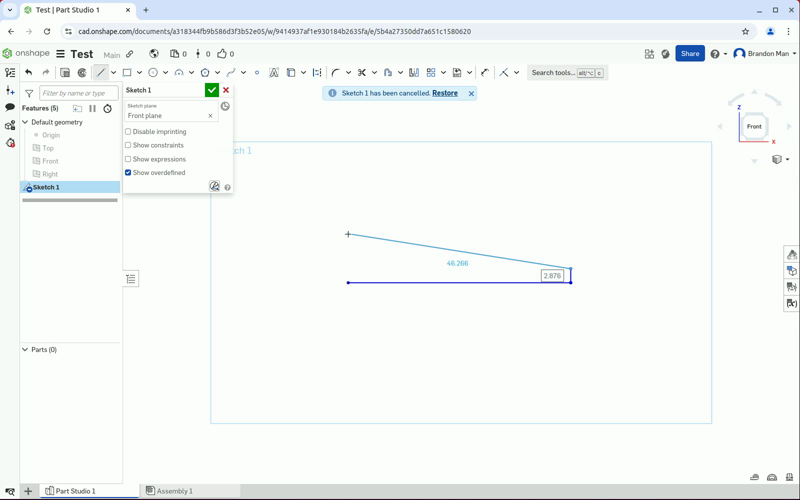
click(348, 233)
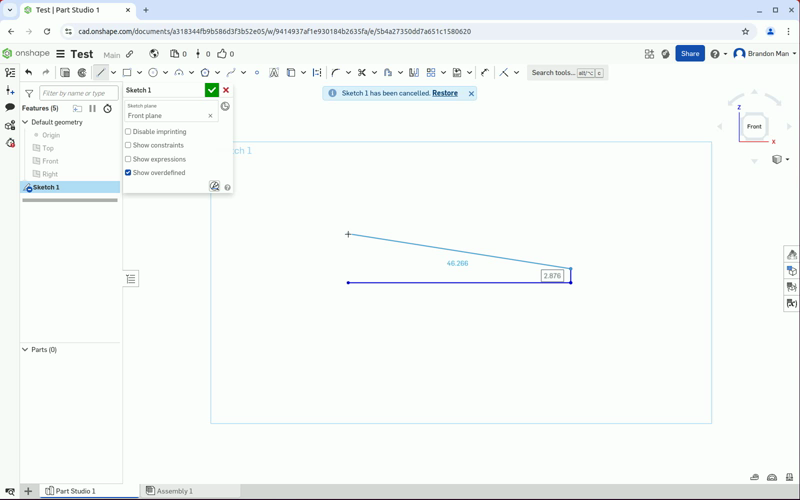
key_up(shift)
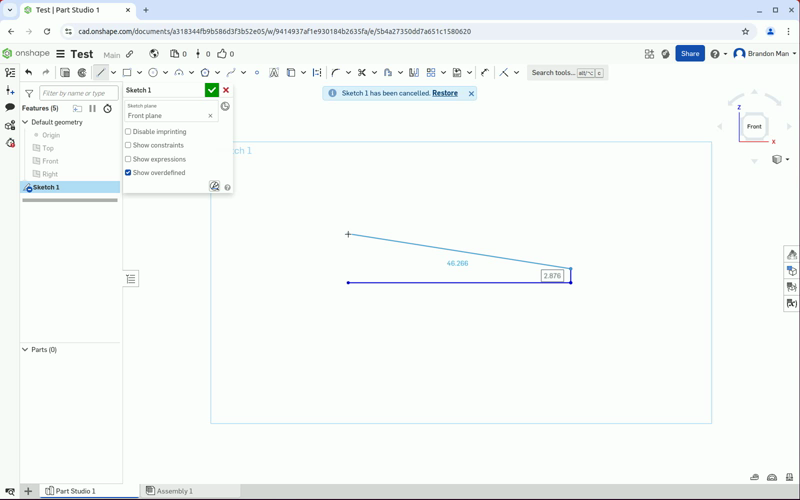
mouse_move(378, 233)
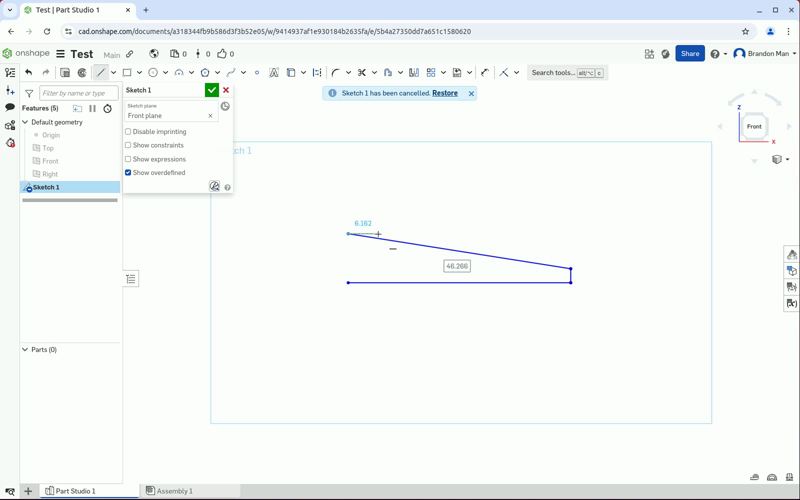
key_down(shift)
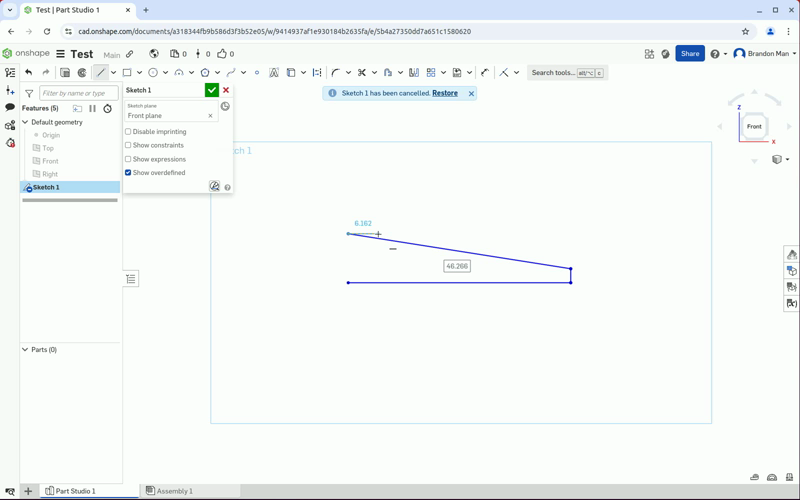
mouse_move(348, 282)
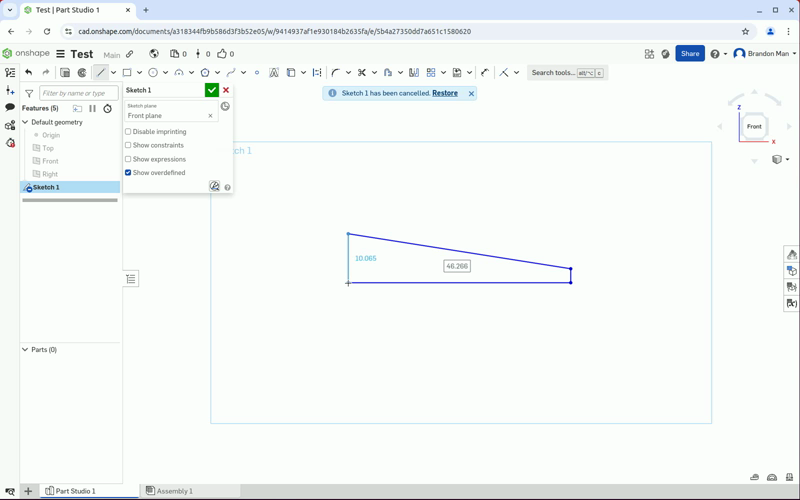
key_up(shift)
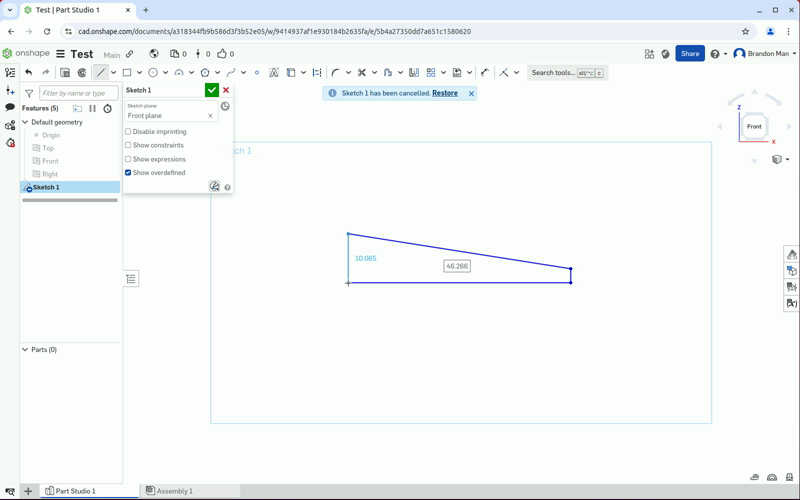
click(348, 282)
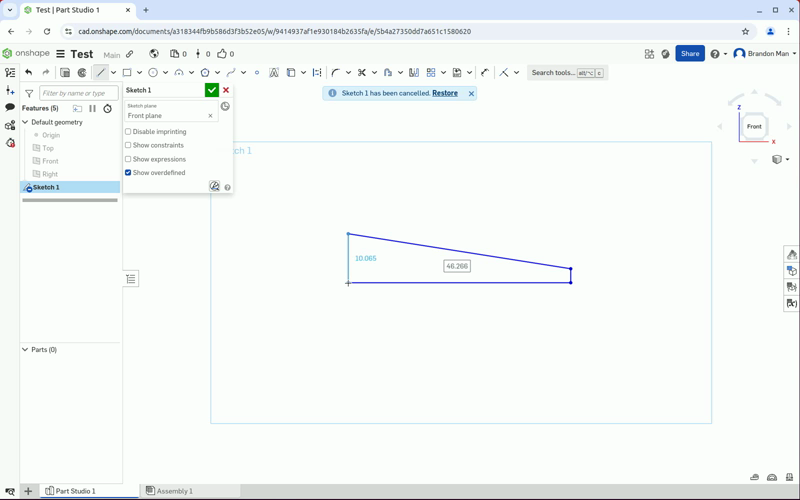
key(esc)
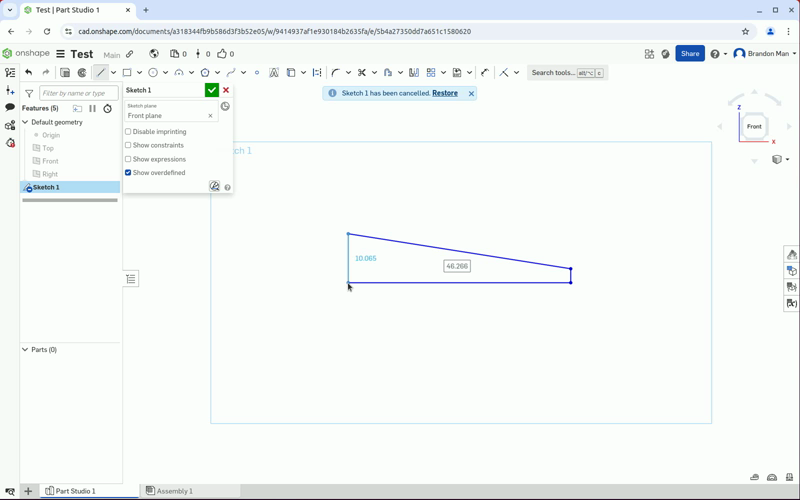
mouse_move(489, 269)
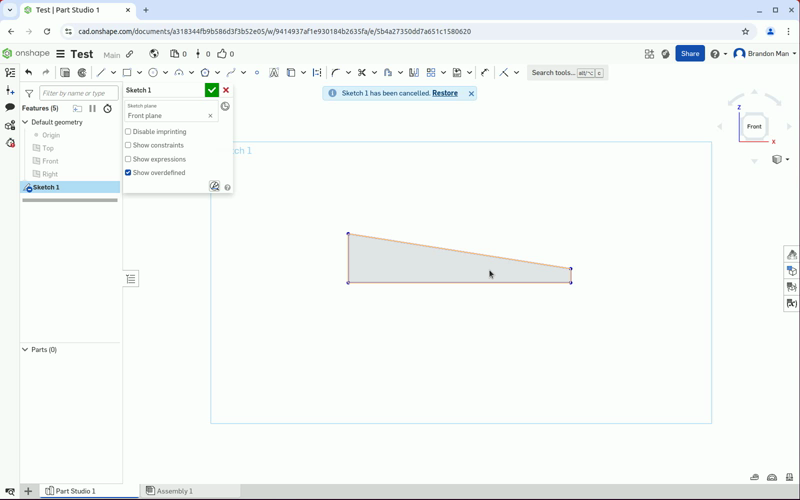
click(489, 269)
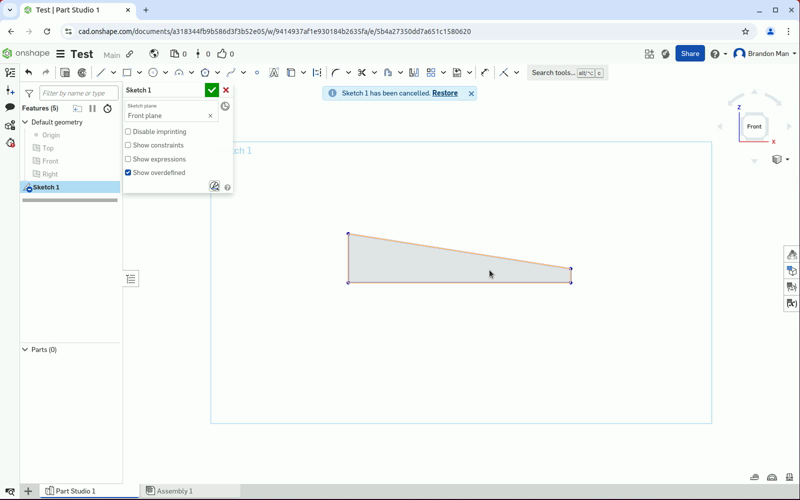
mouse_move(73, 352)
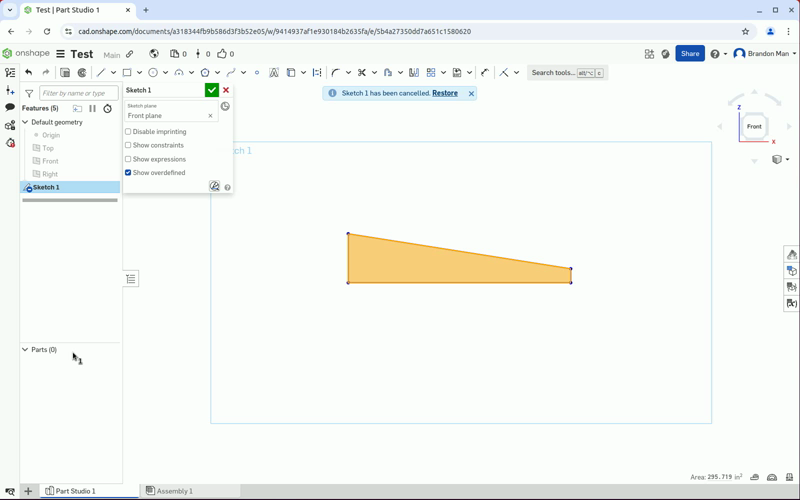
key(shift+y)
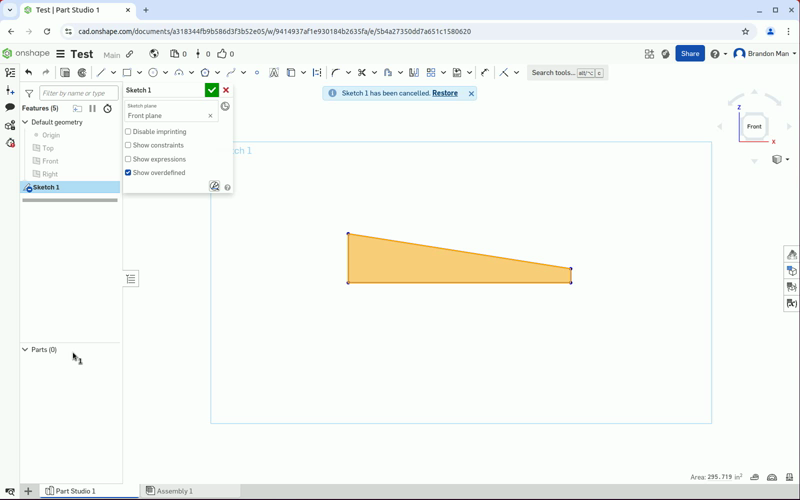
key(shift+e)
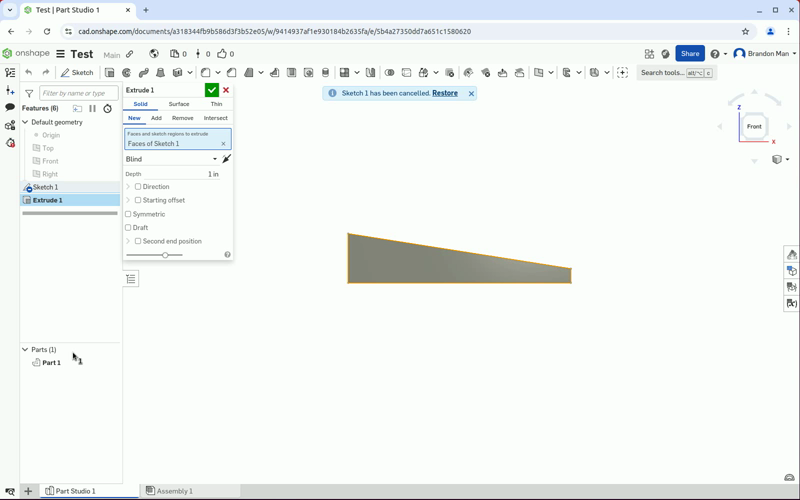
mouse_move(143, 106)
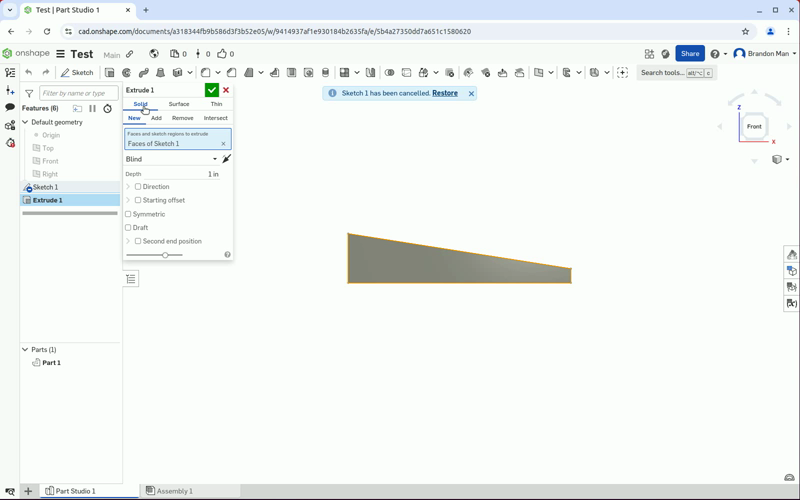
click(143, 106)
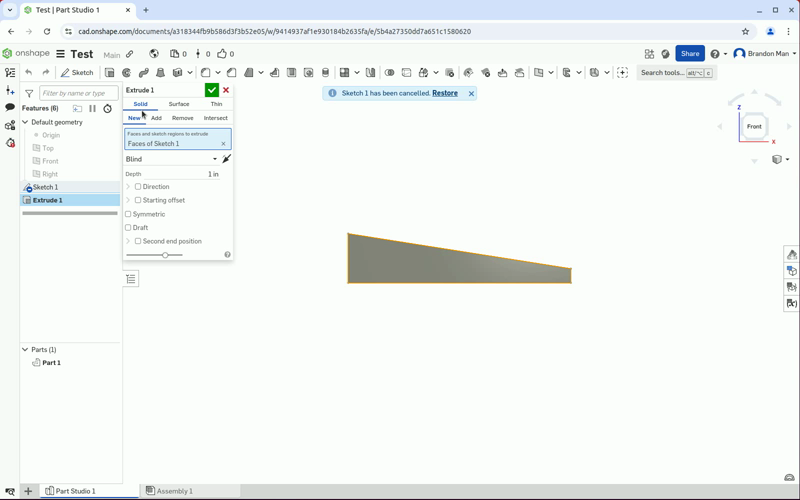
mouse_move(137, 120)
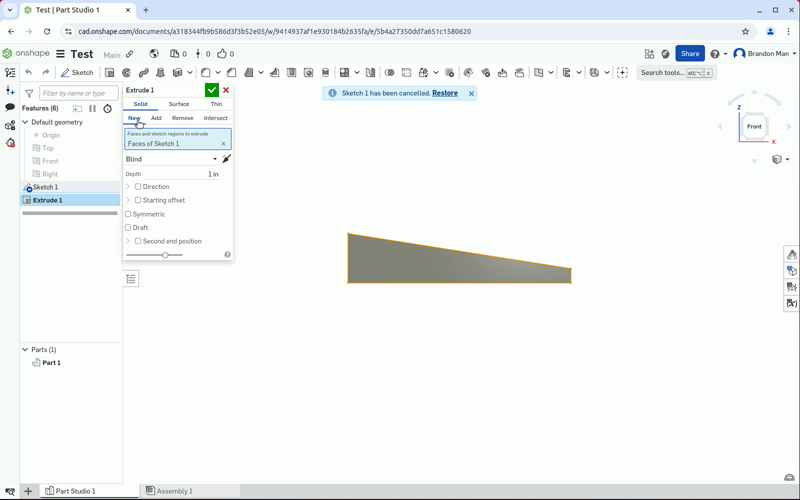
click(137, 120)
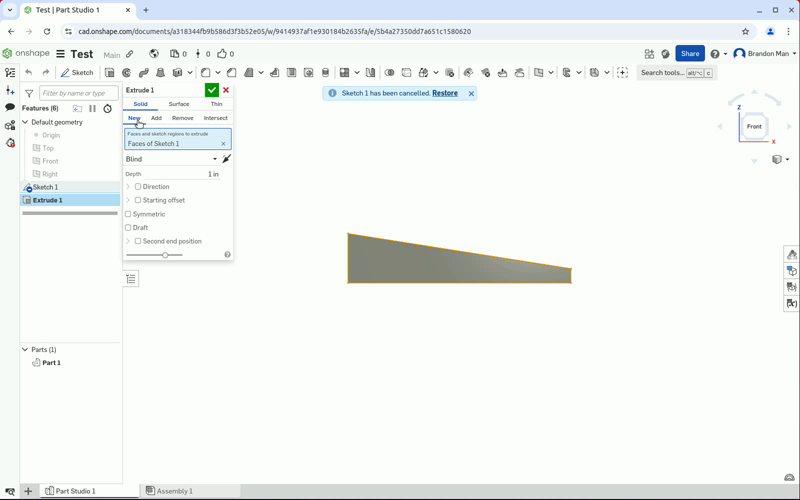
key(tab, 4)
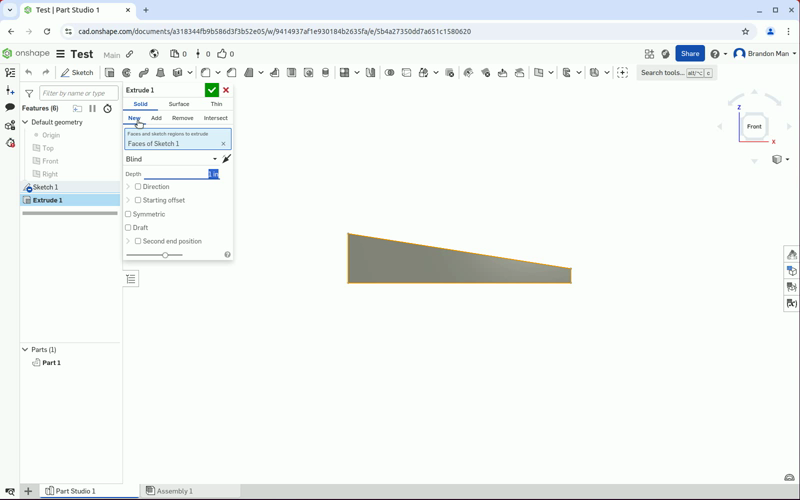
text(6.258)
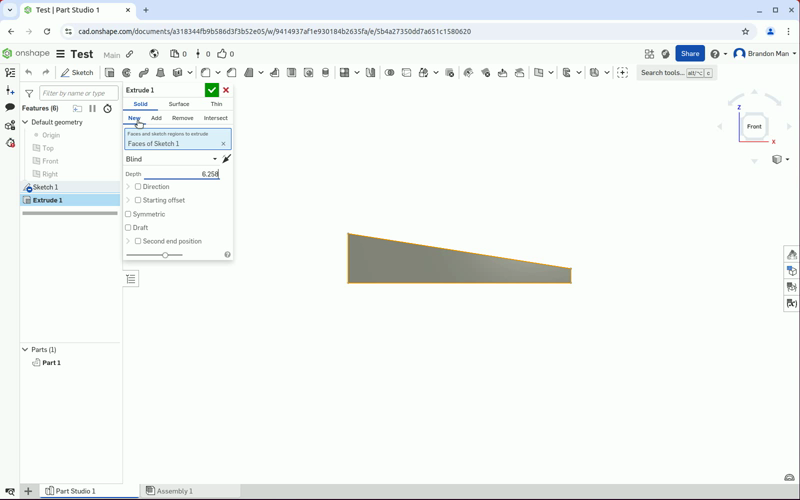
key(enter)
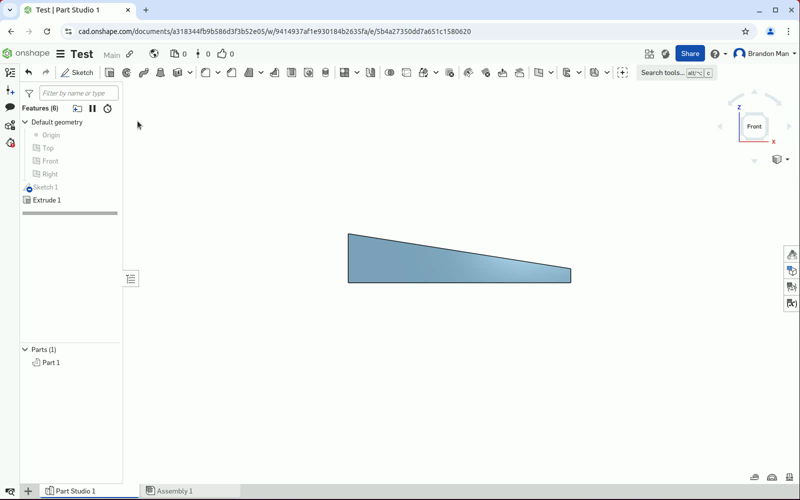
key(shift+h)
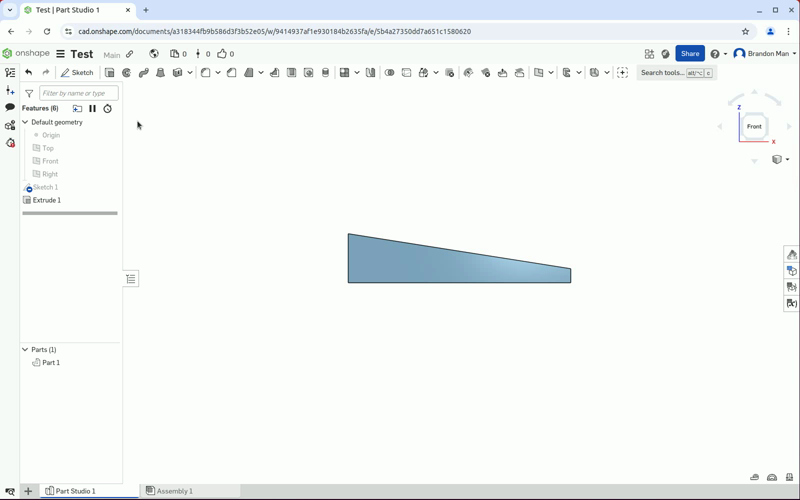
key(shift+h)
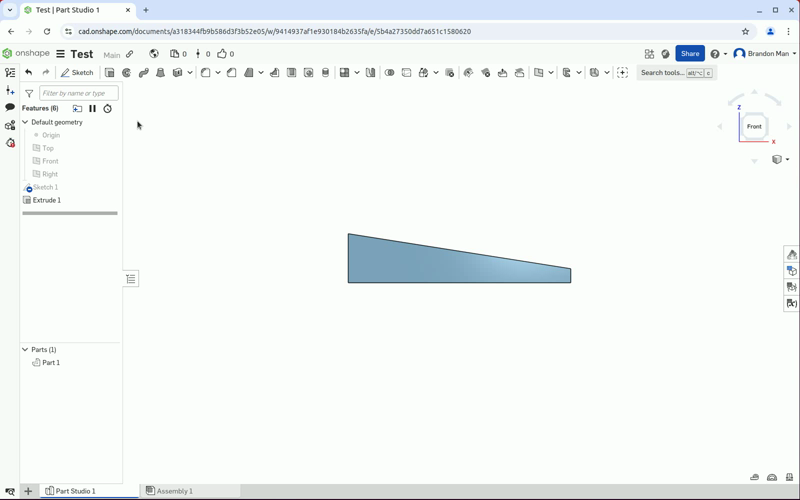
mouse_move(73, 189)
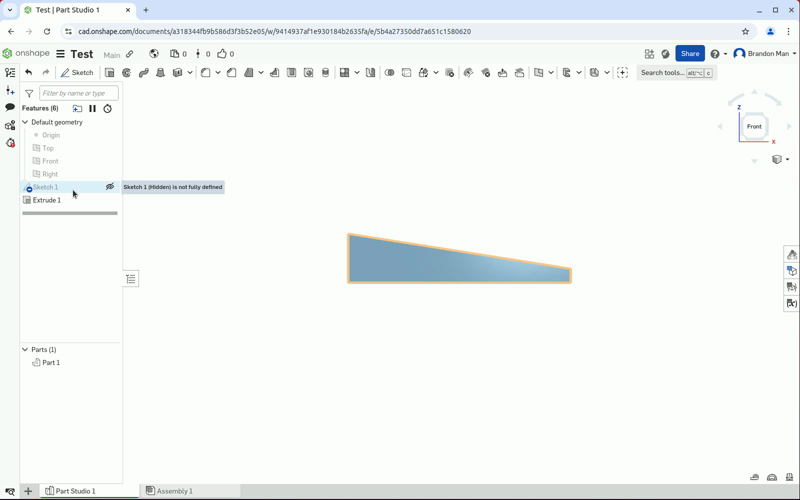
click(73, 189)
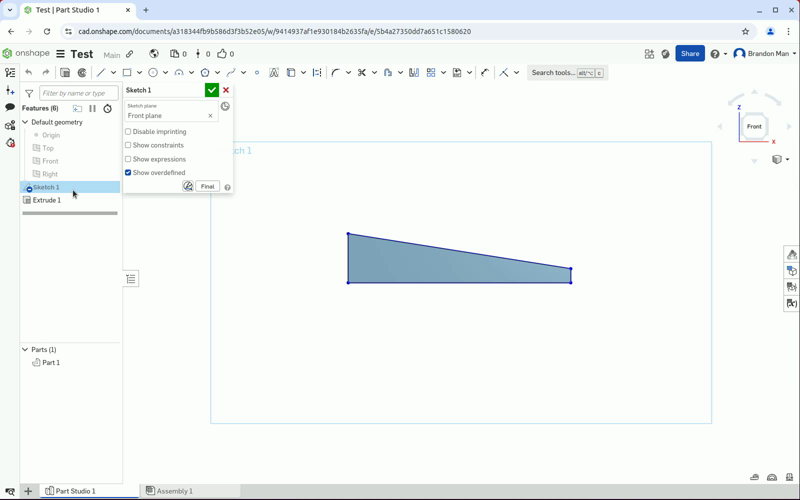
mouse_move(229, 92)
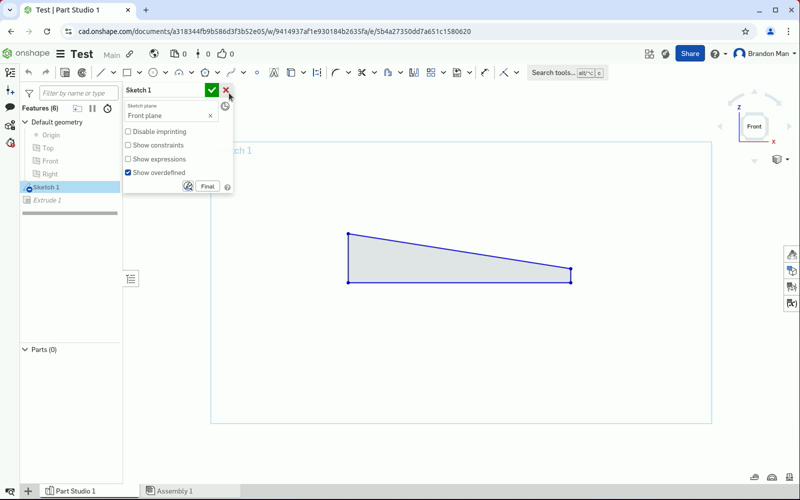
click(229, 92)
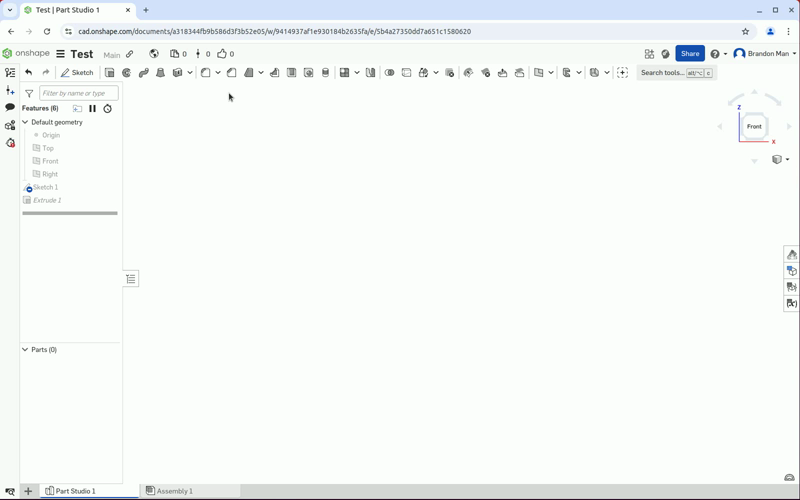
mouse_move(73, 352)
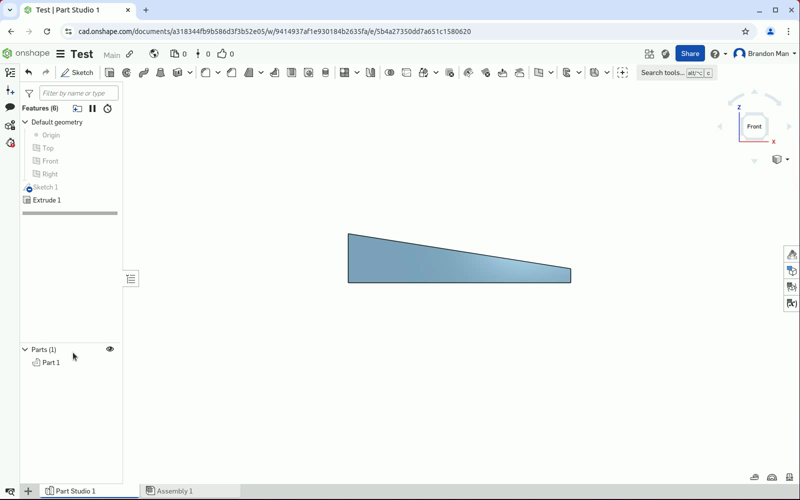
key(y)
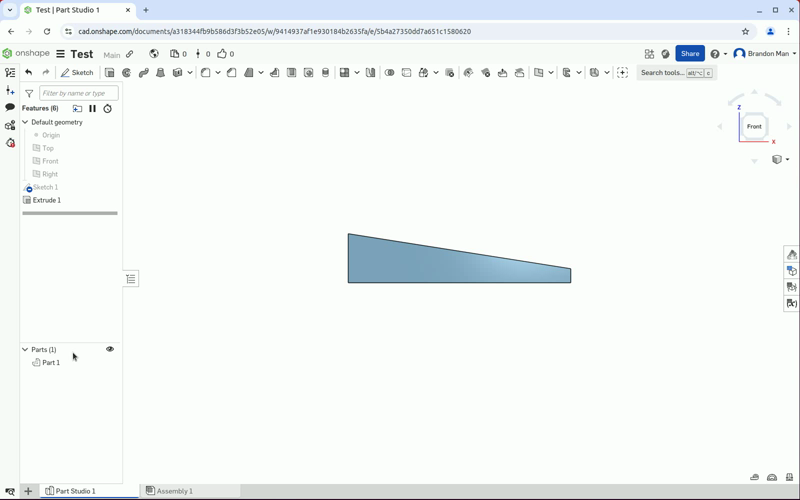
key(shift+p)
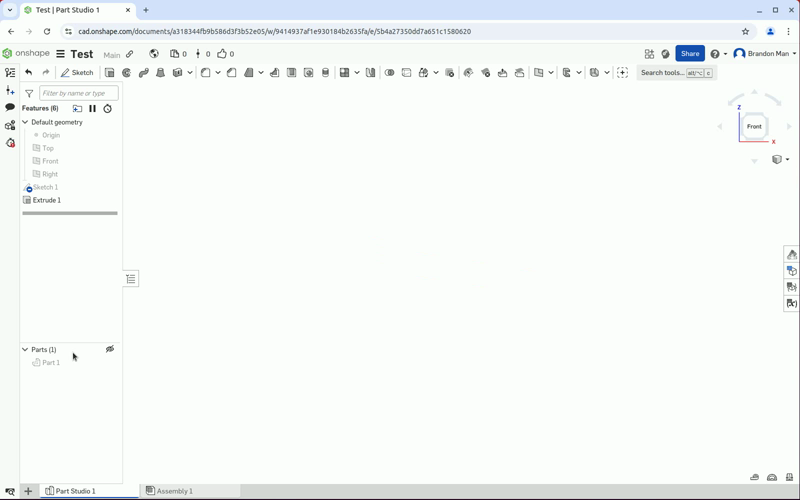
key(space)
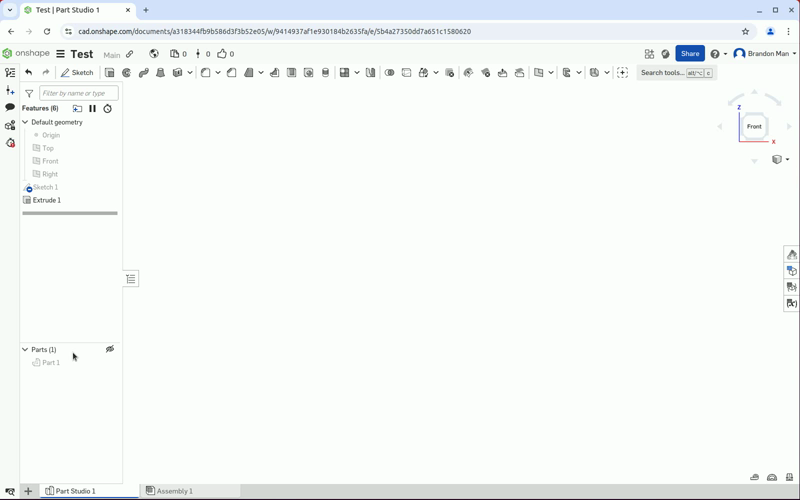
key_down(shift)
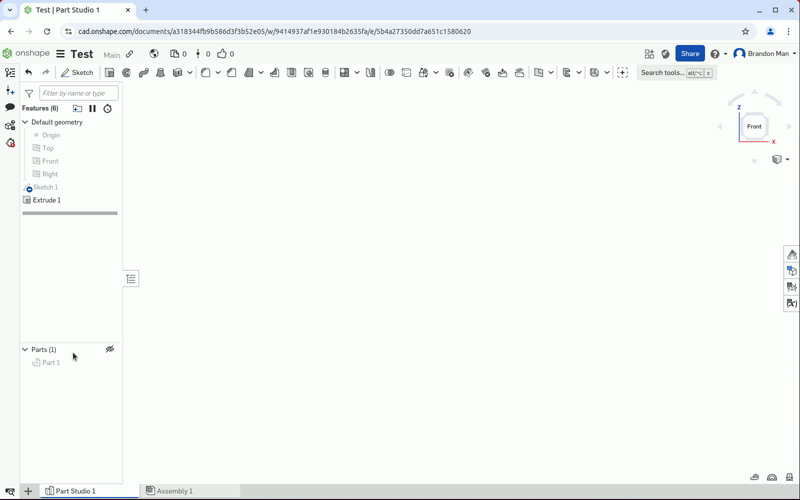
key(left)
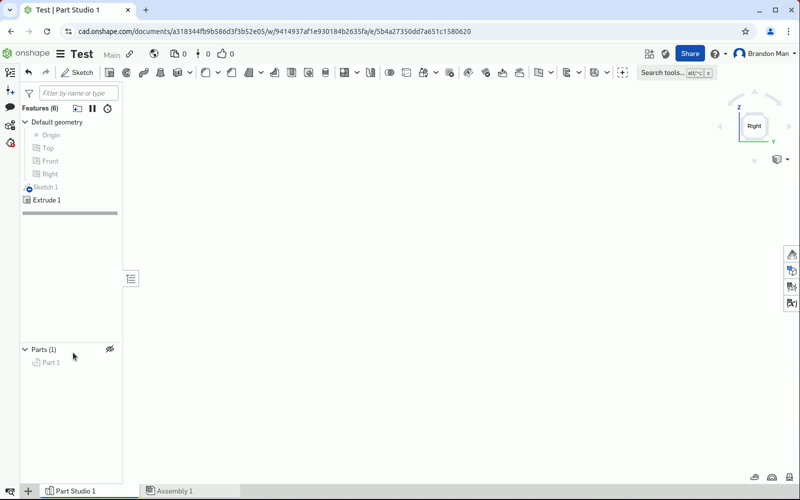
key_up(shift)
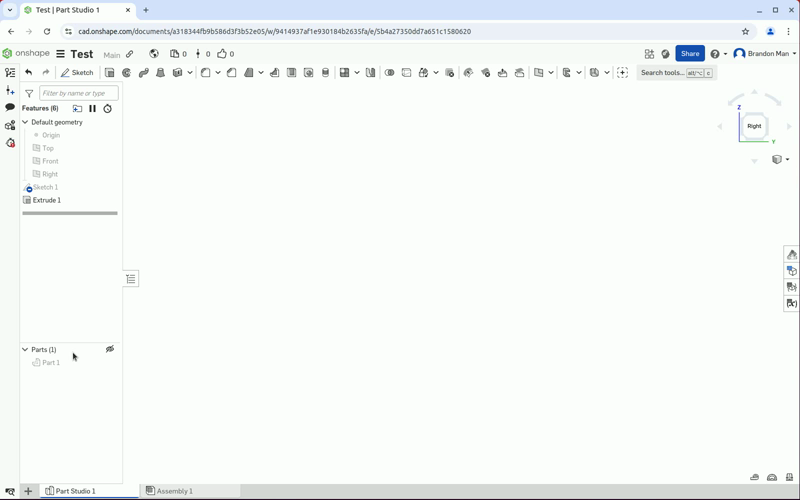
mouse_move(73, 352)
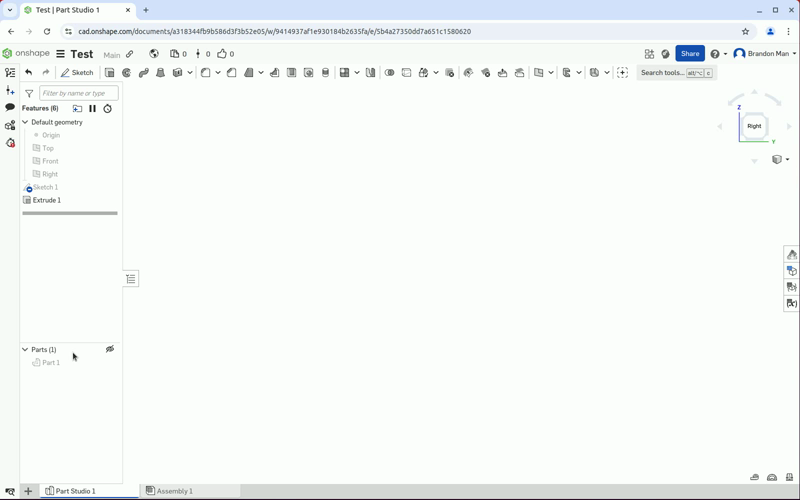
key(shift+y)
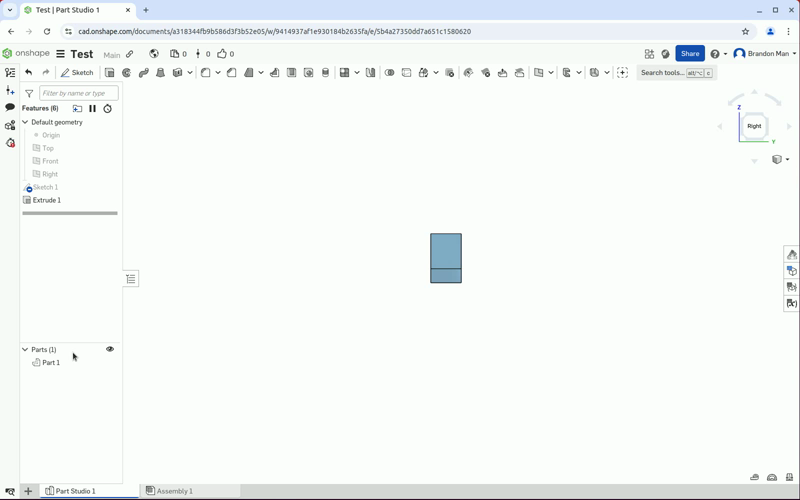
mouse_move(541, 75)
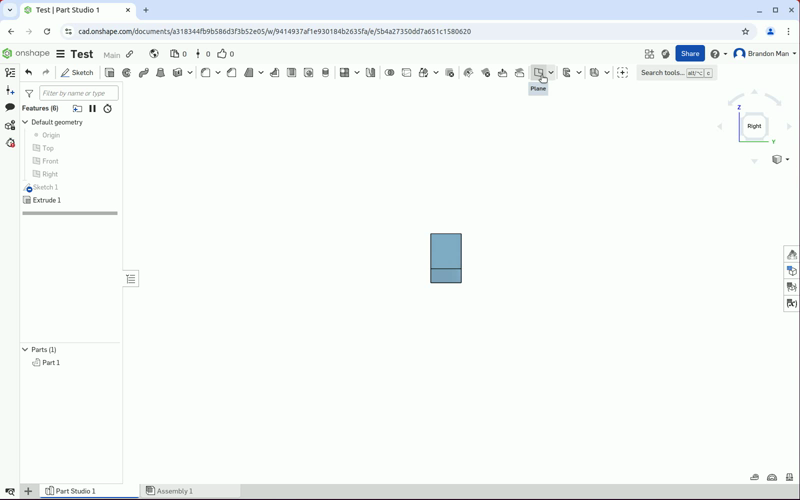
click(541, 75)
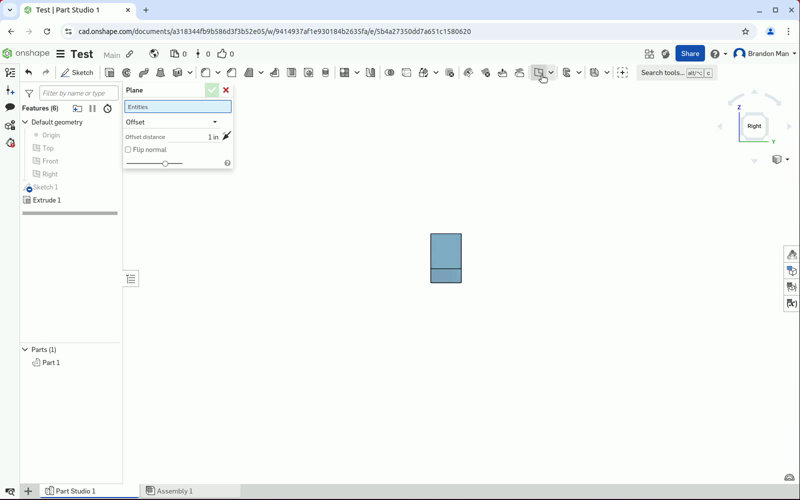
mouse_move(73, 176)
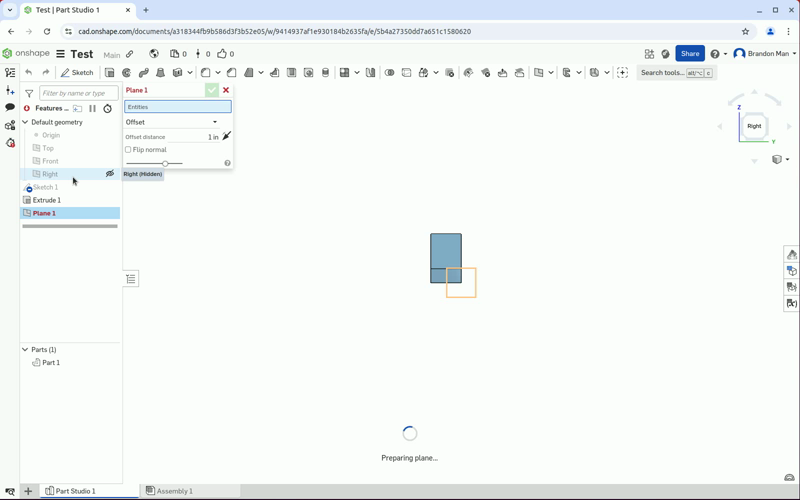
click(73, 176)
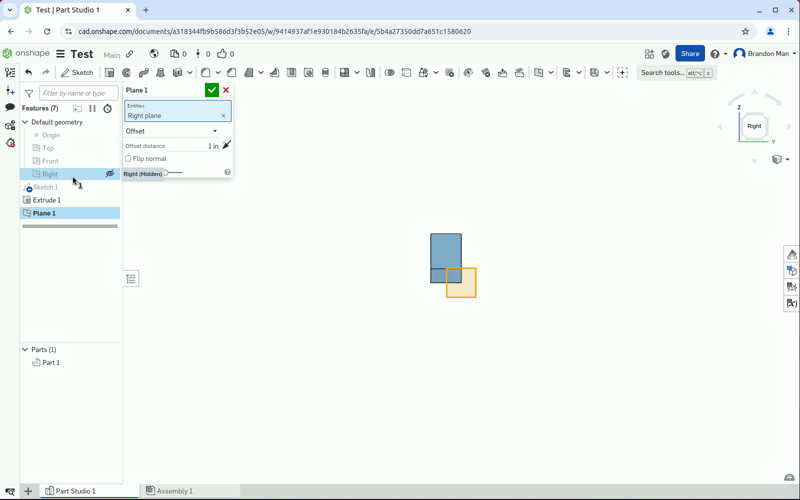
key(tab, 2)
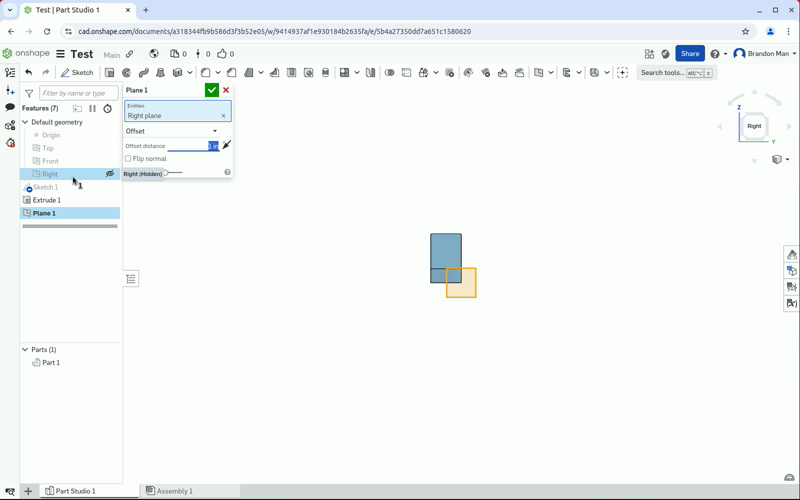
text(23.108)
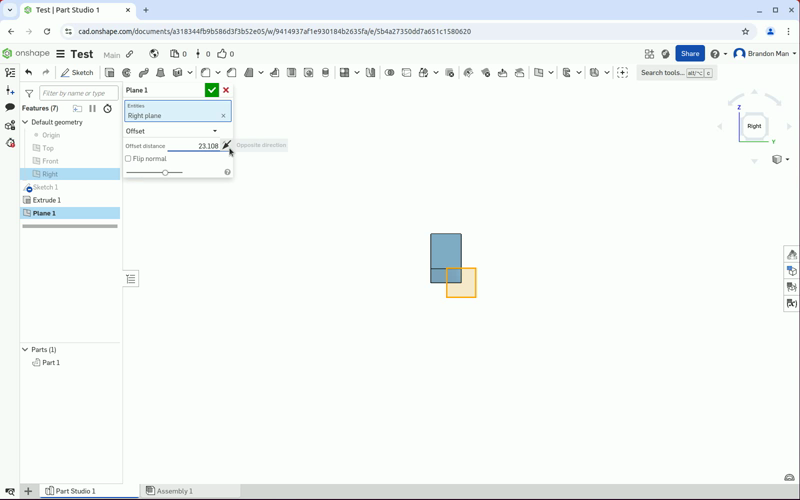
mouse_move(229, 147)
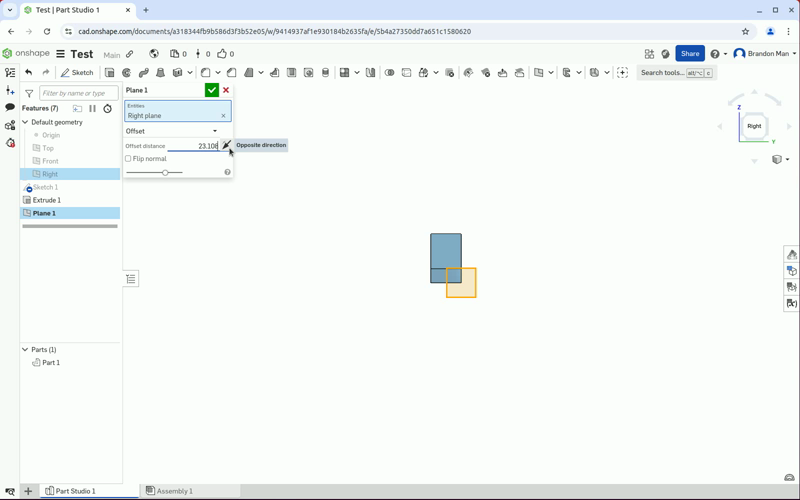
click(229, 147)
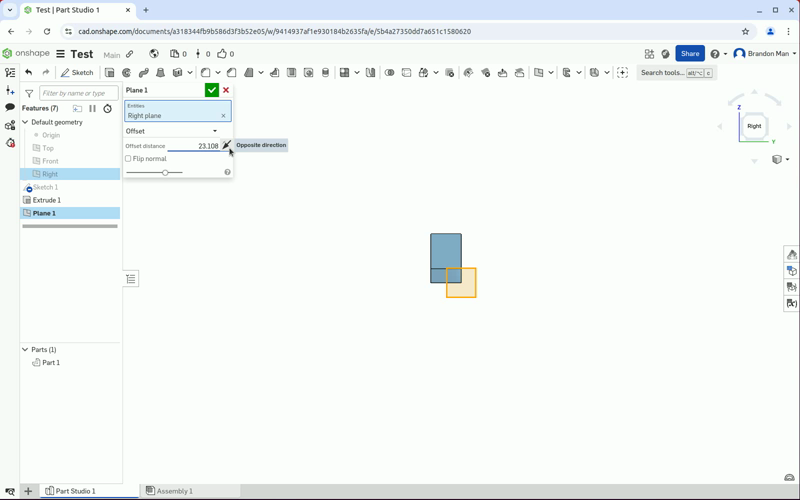
key(enter, 2)
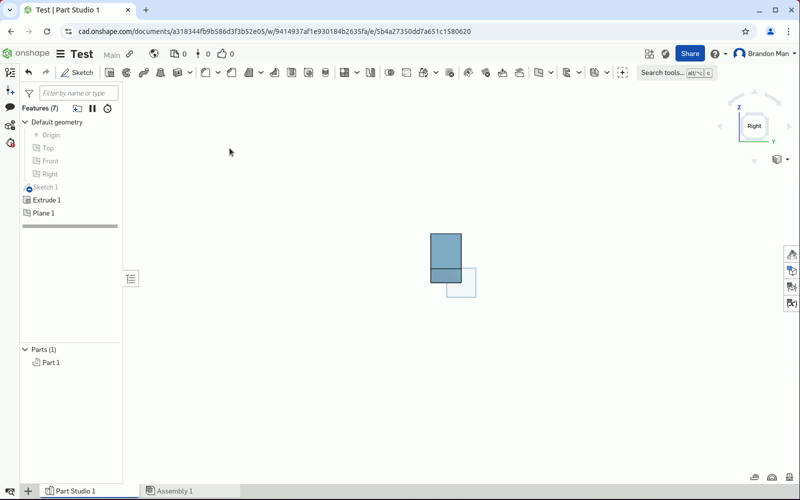
key(shift+s)
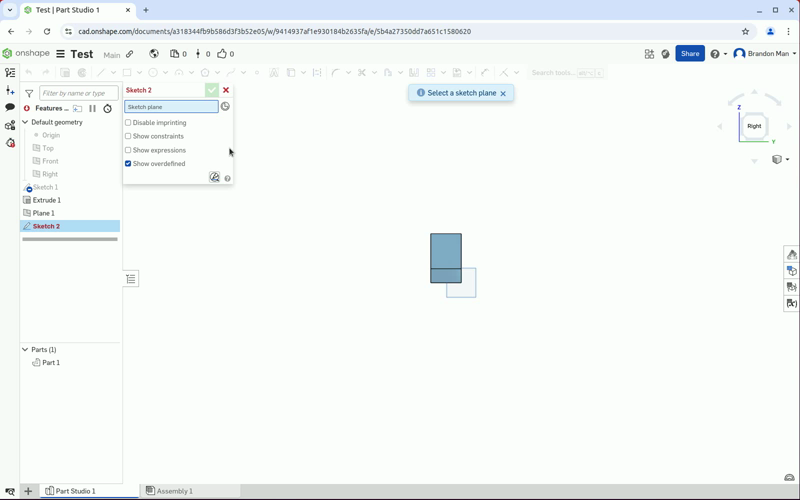
mouse_move(73, 215)
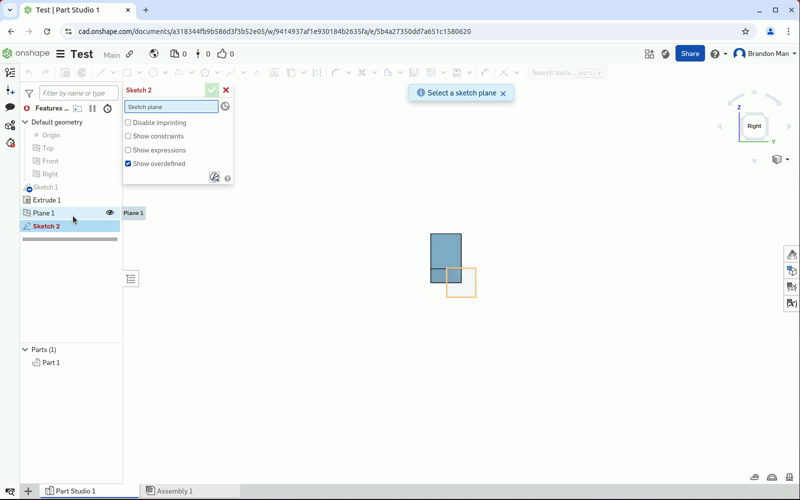
click(73, 215)
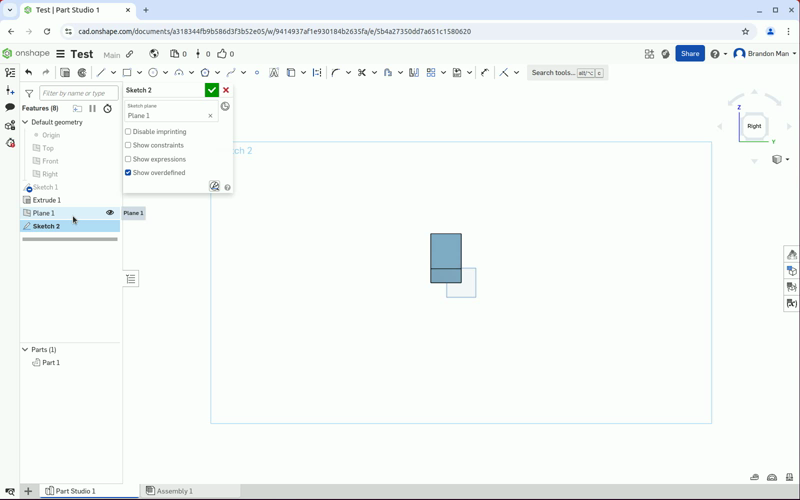
mouse_move(73, 352)
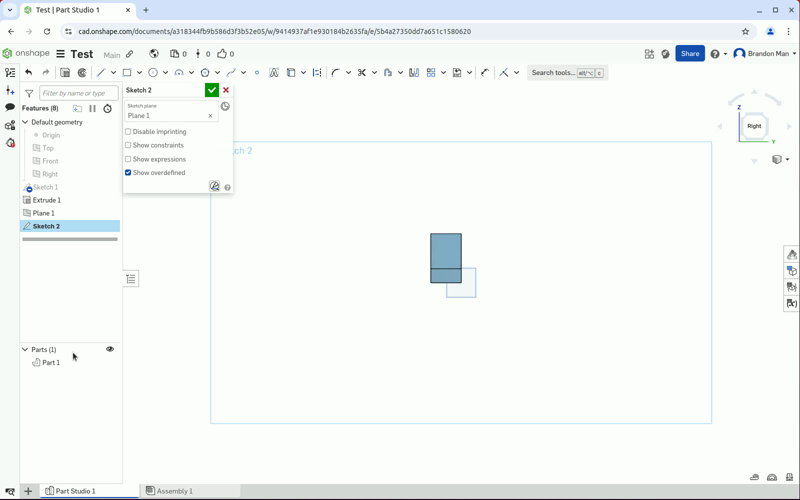
key(y)
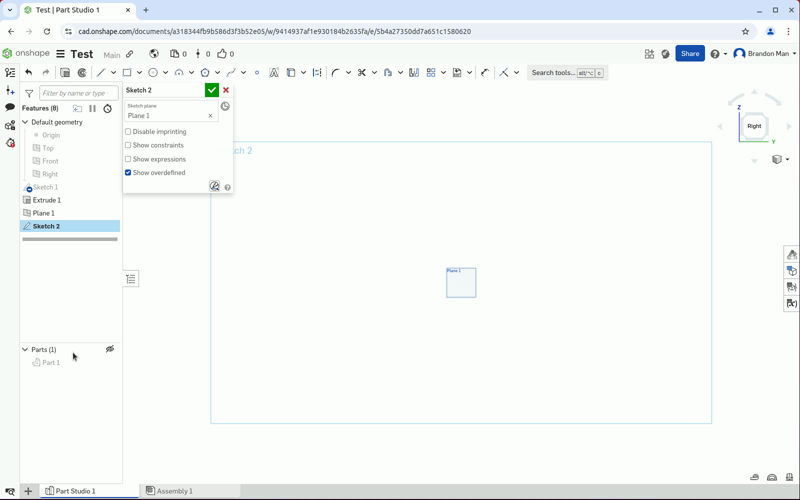
key(c)
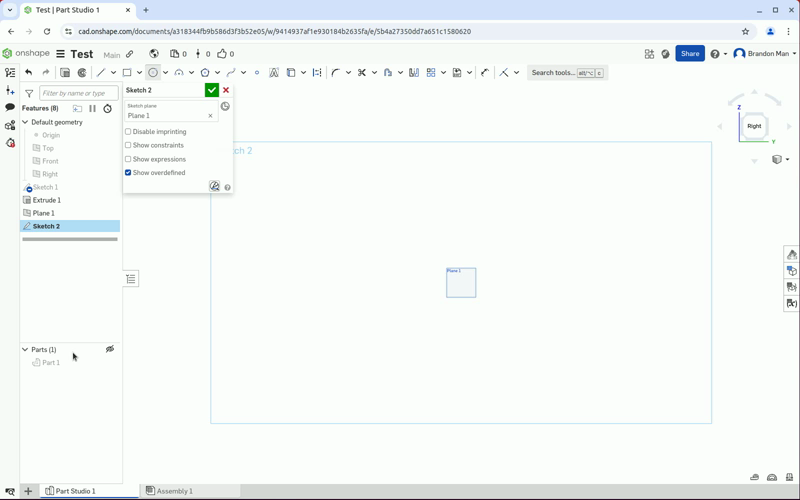
key_down(shift)
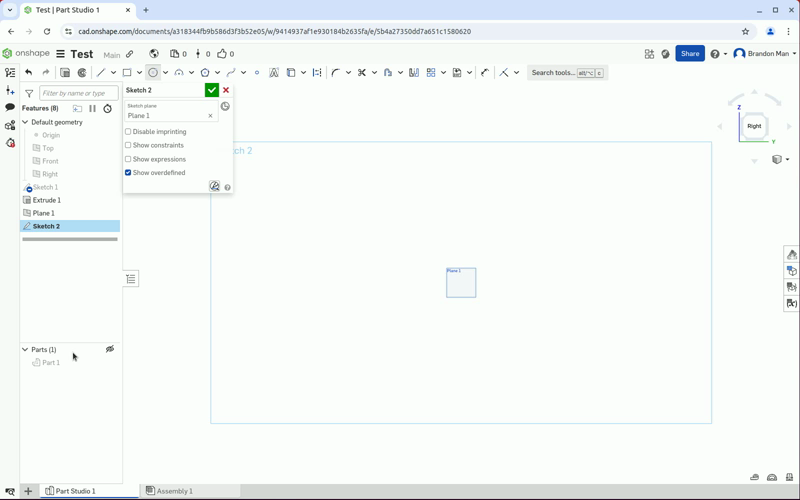
mouse_move(446, 258)
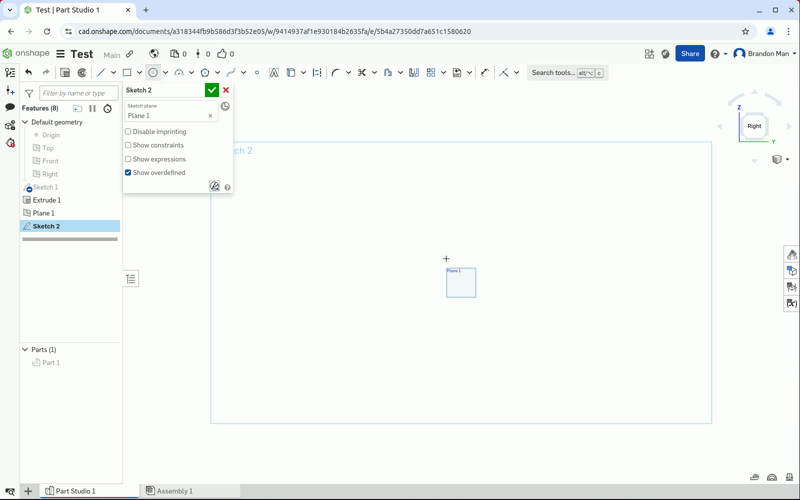
click(446, 258)
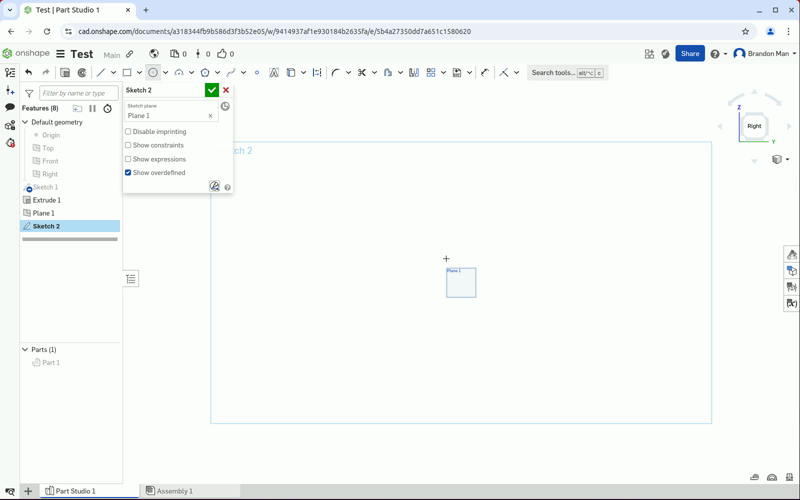
key_up(shift)
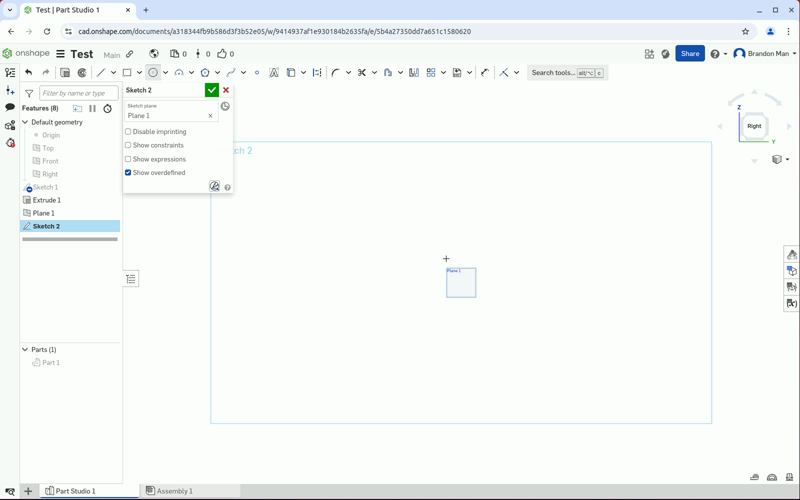
mouse_move(453, 258)
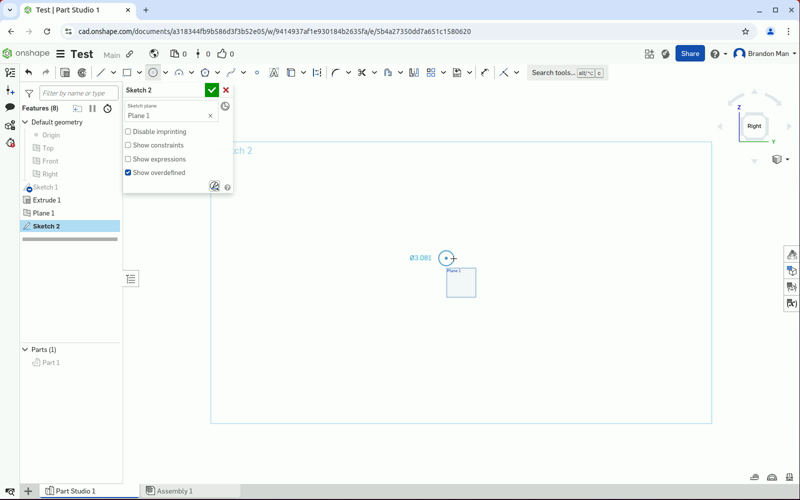
click(453, 258)
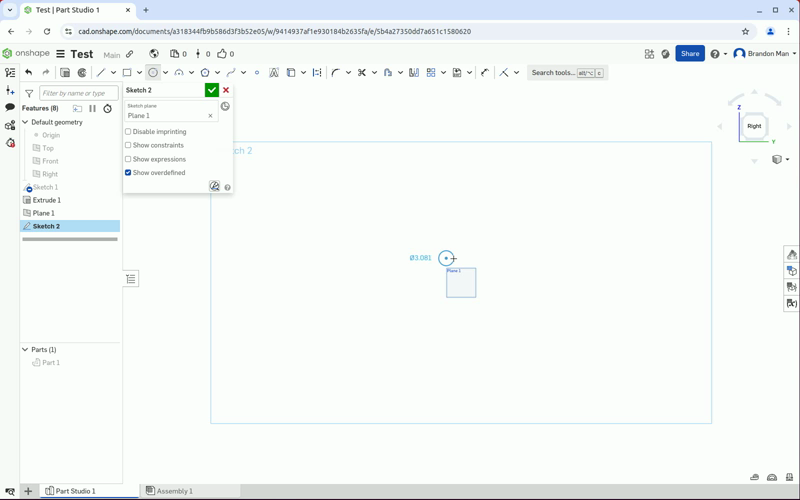
key(esc)
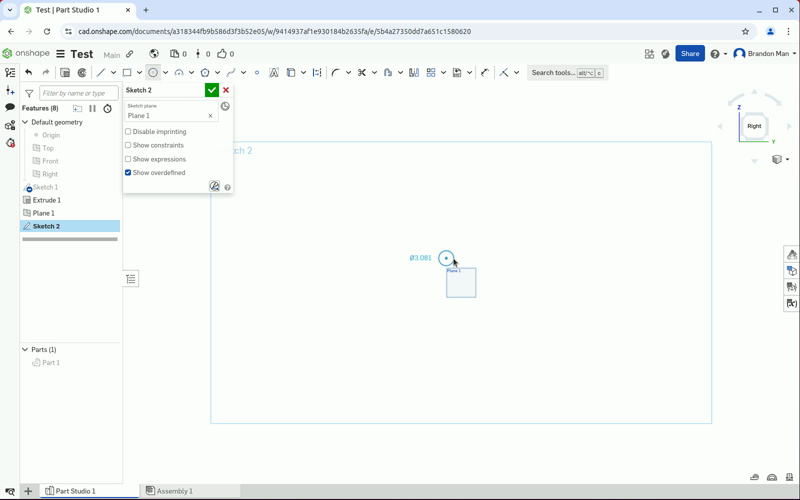
mouse_move(443, 258)
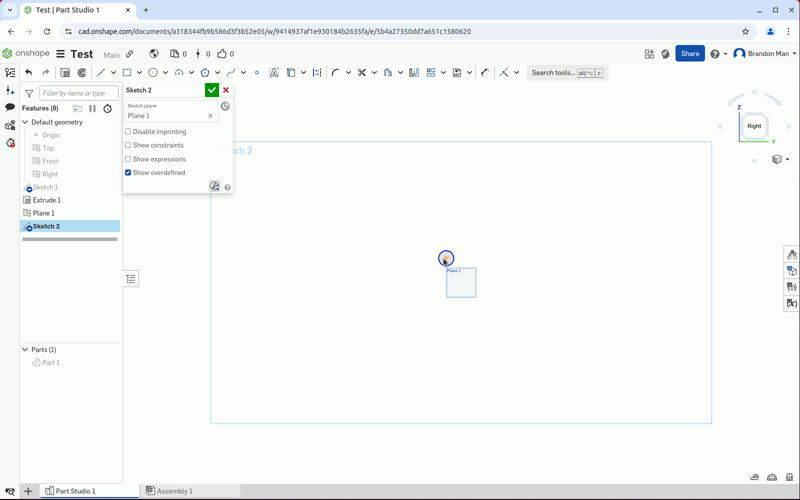
scroll(6)
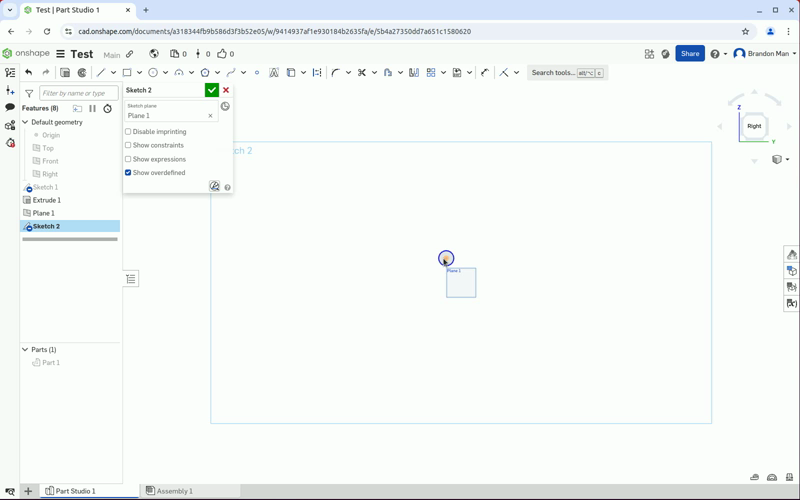
scroll(6)
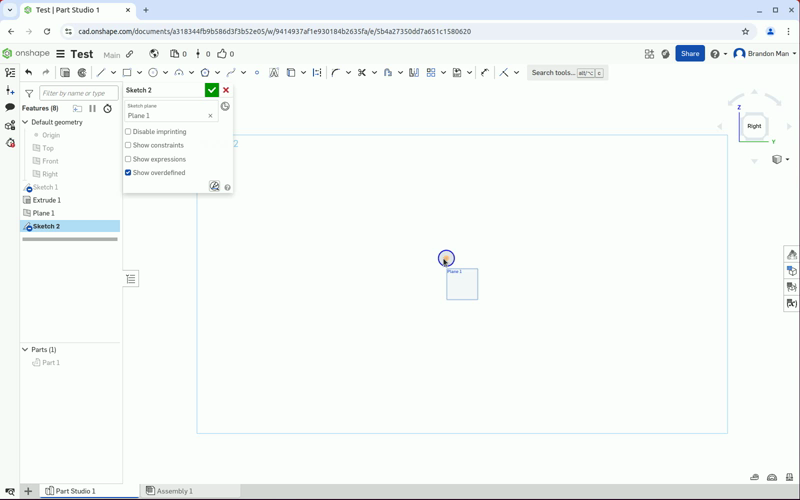
scroll(6)
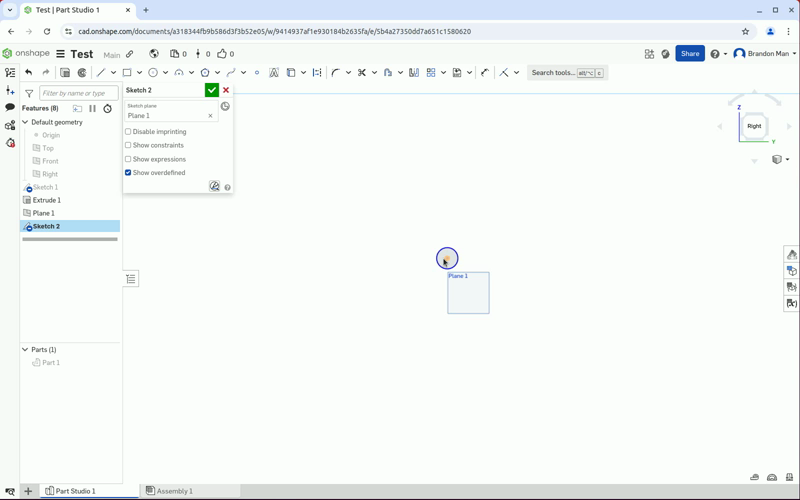
scroll(6)
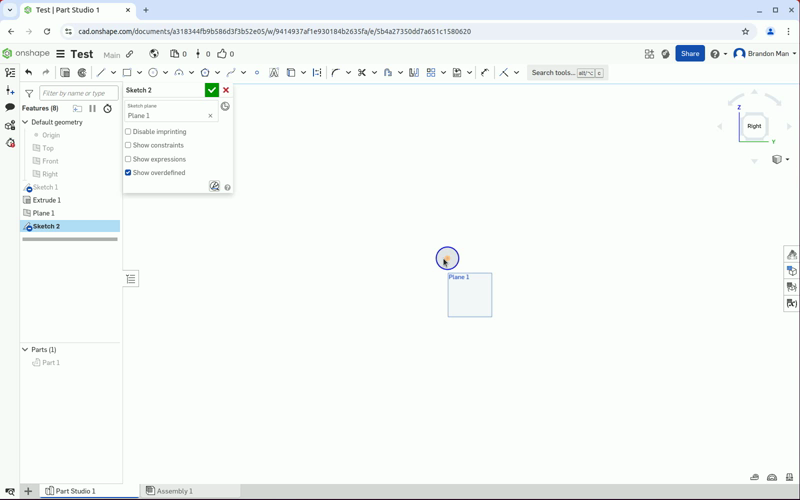
scroll(6)
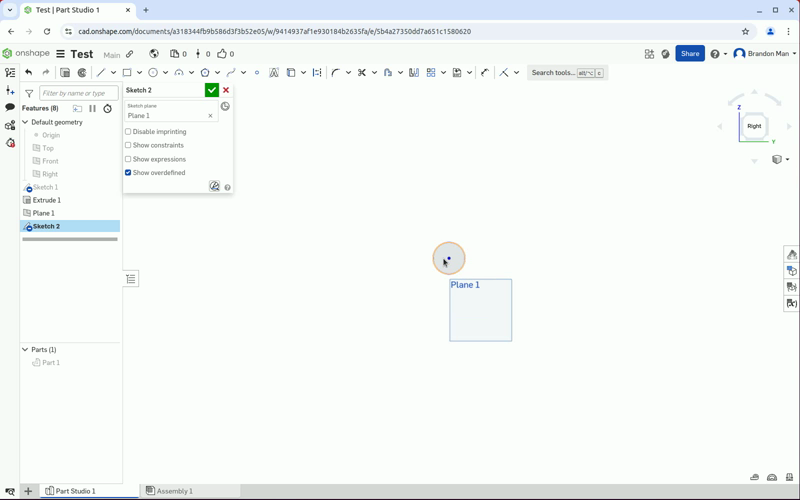
scroll(6)
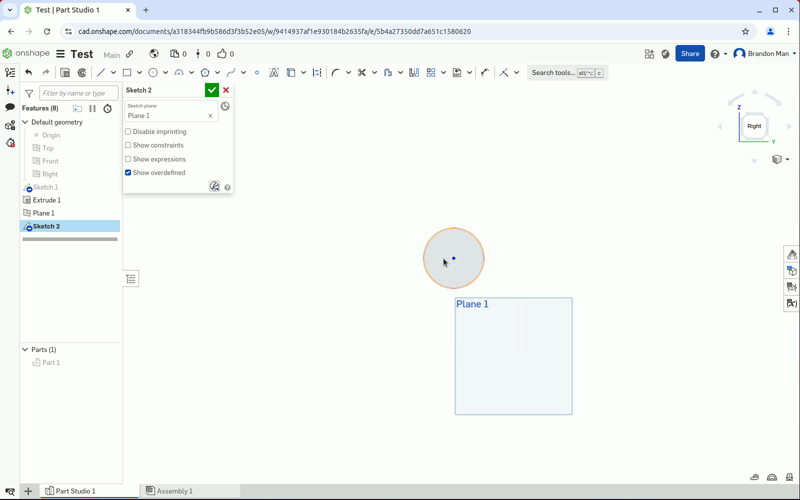
scroll(6)
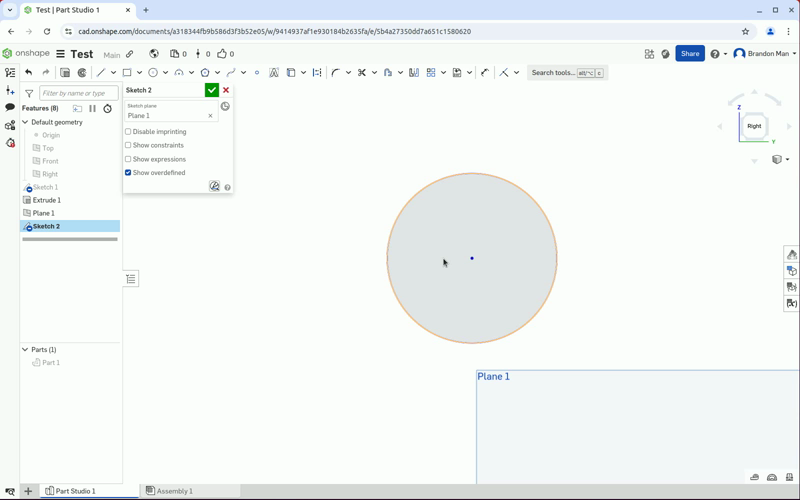
click(443, 258)
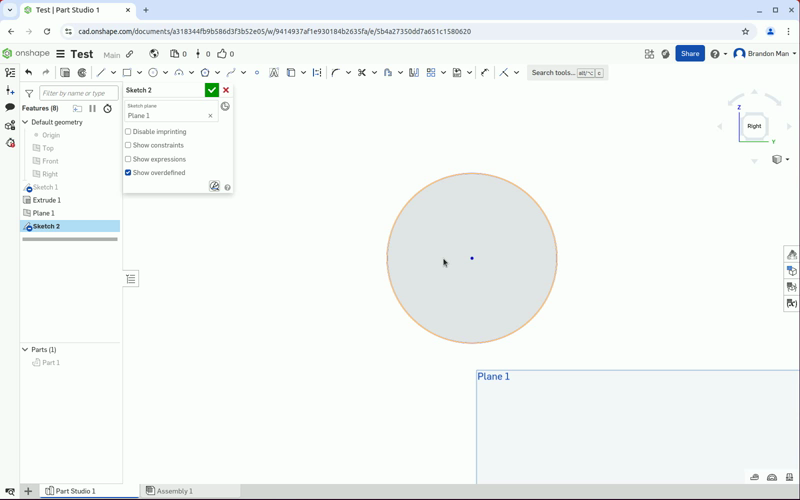
scroll(-6)
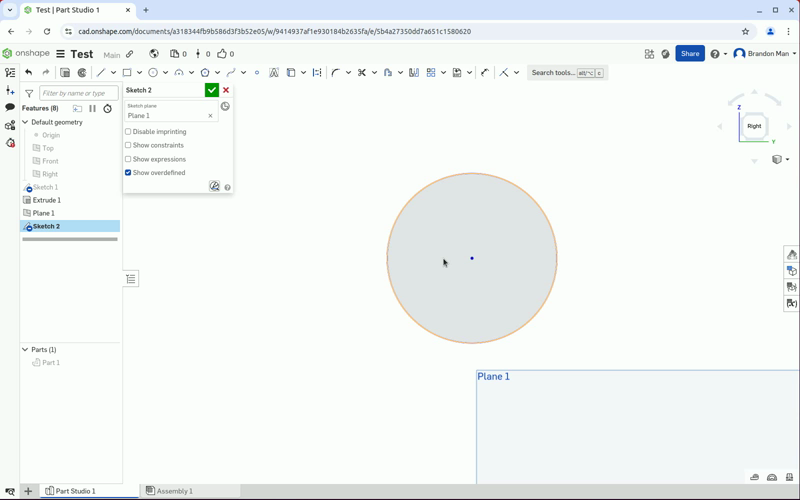
scroll(-6)
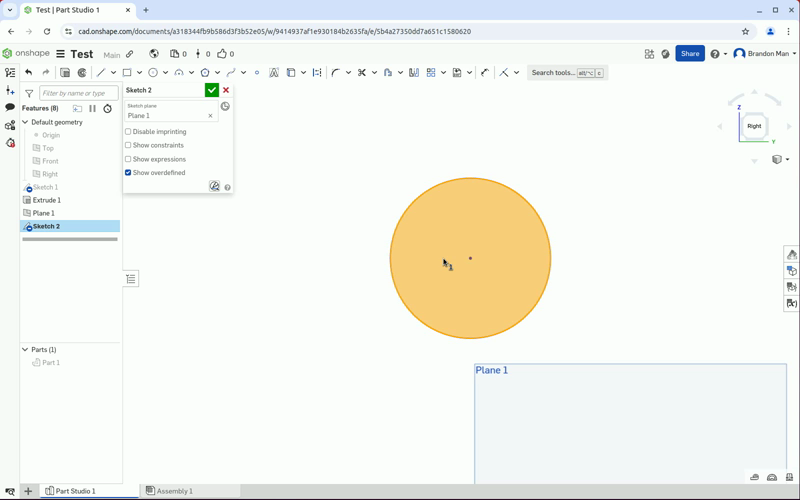
scroll(-6)
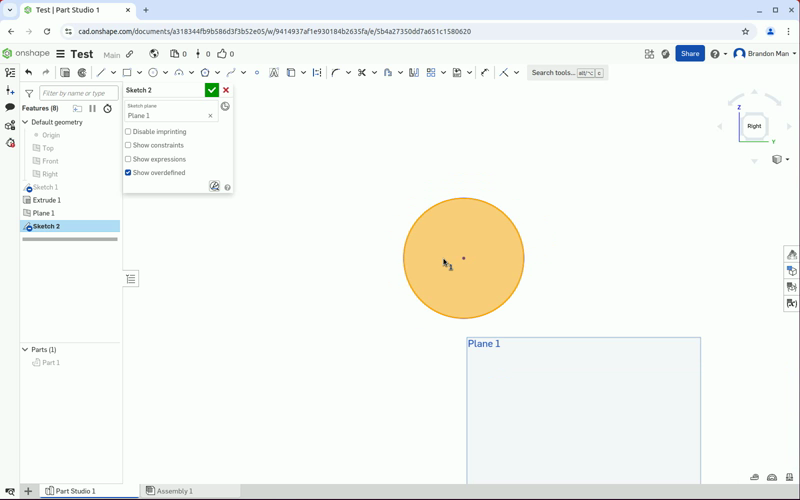
scroll(-6)
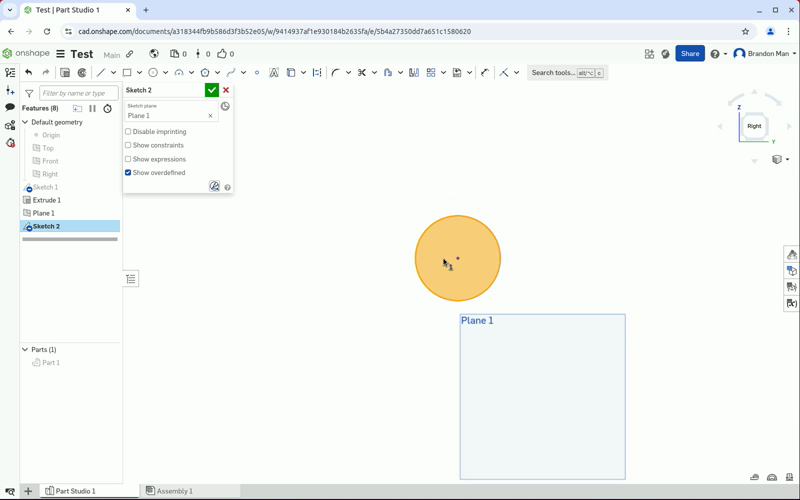
scroll(-6)
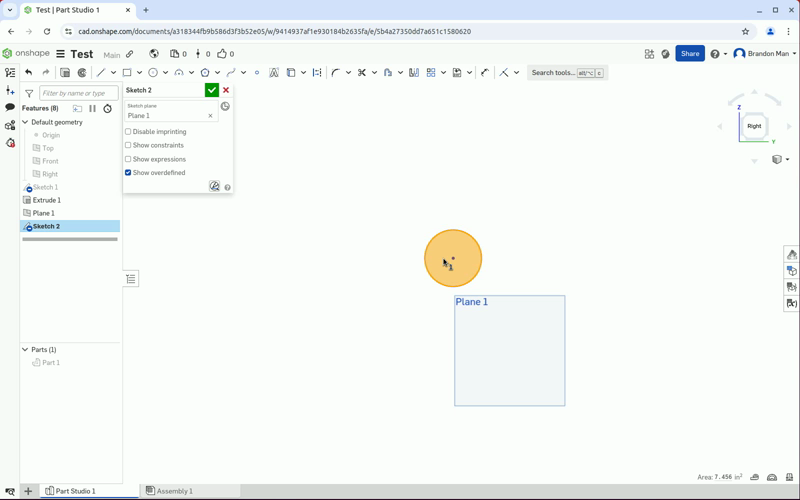
scroll(-6)
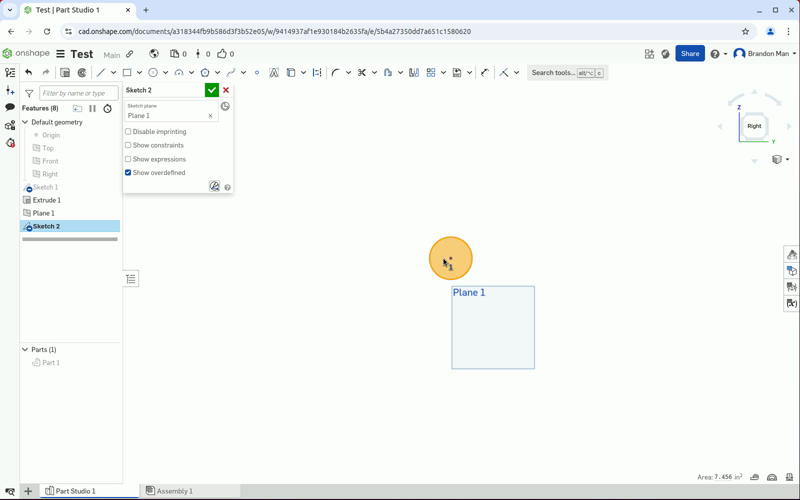
scroll(-6)
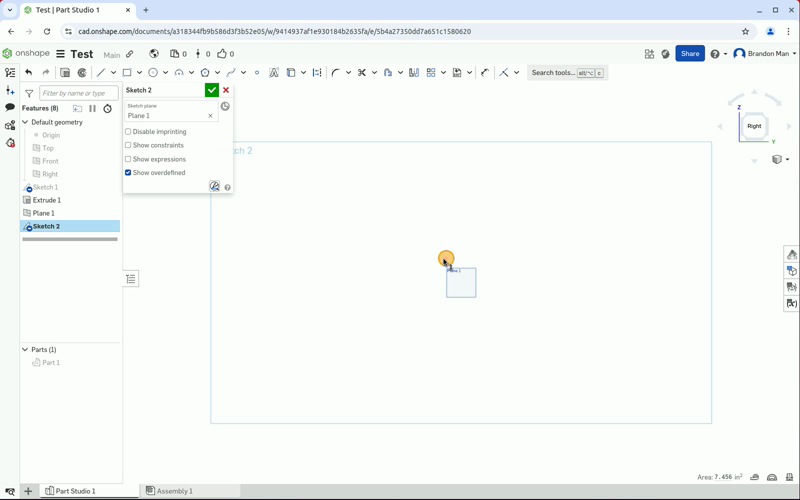
mouse_move(73, 352)
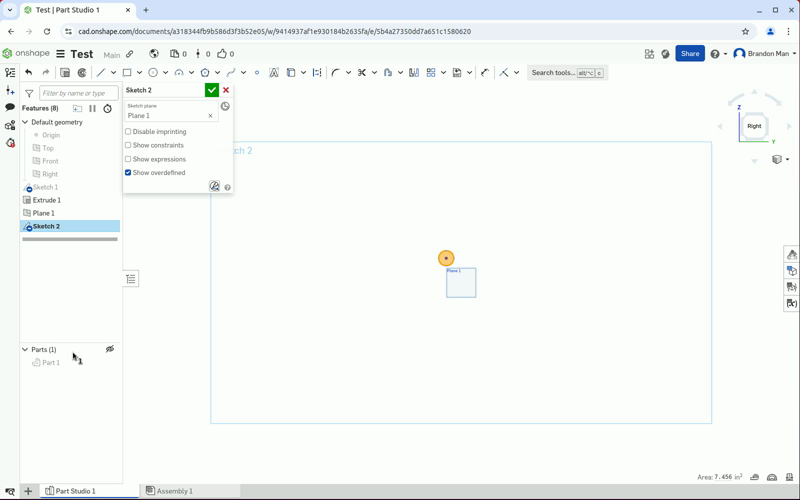
key(shift+y)
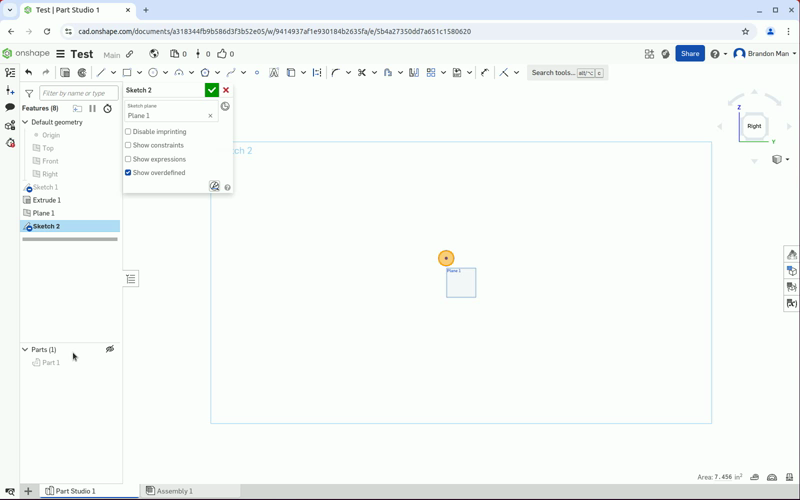
key(shift+e)
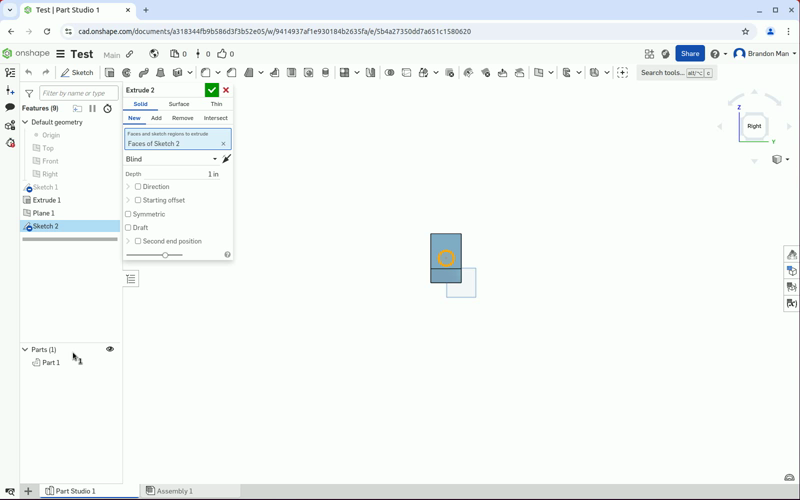
mouse_move(143, 106)
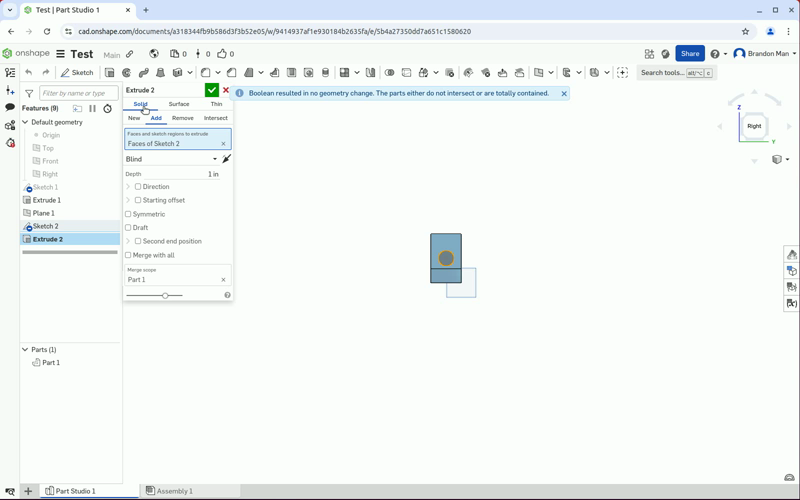
click(143, 106)
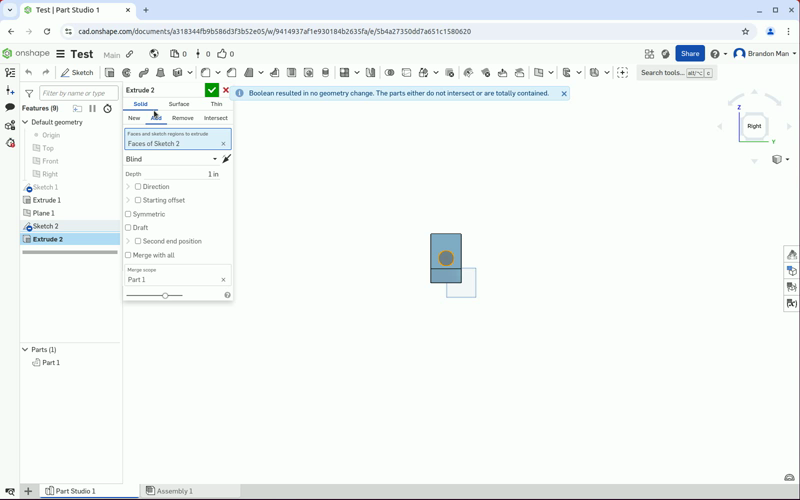
mouse_move(186, 120)
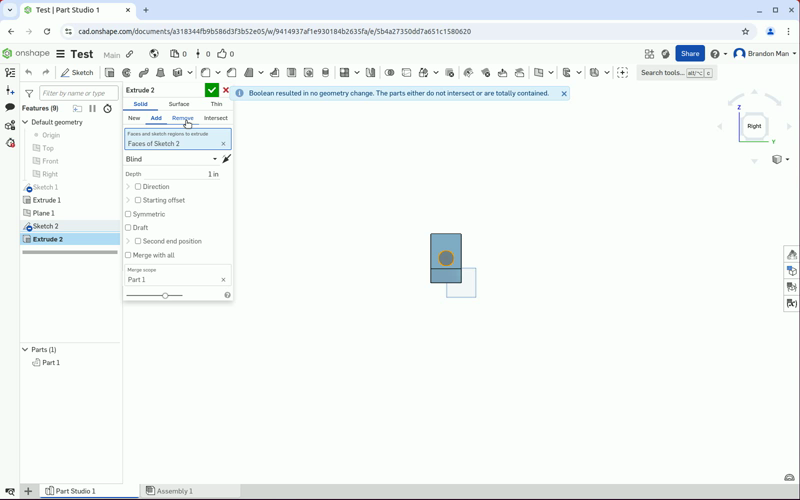
click(186, 120)
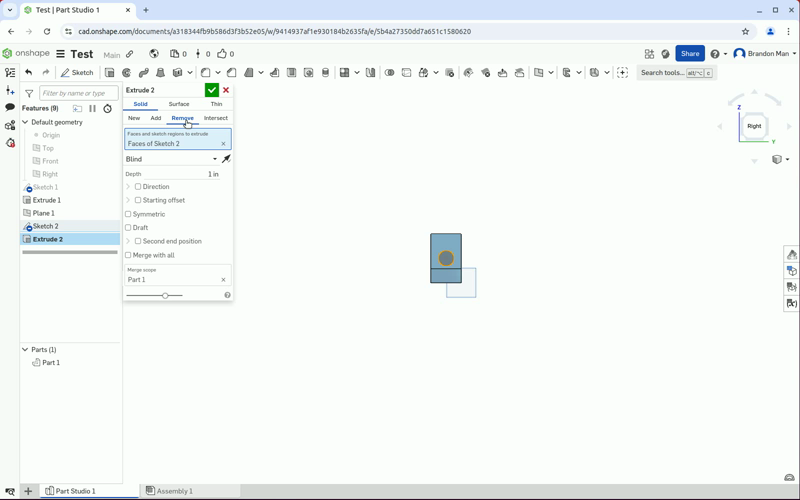
key(tab, 4)
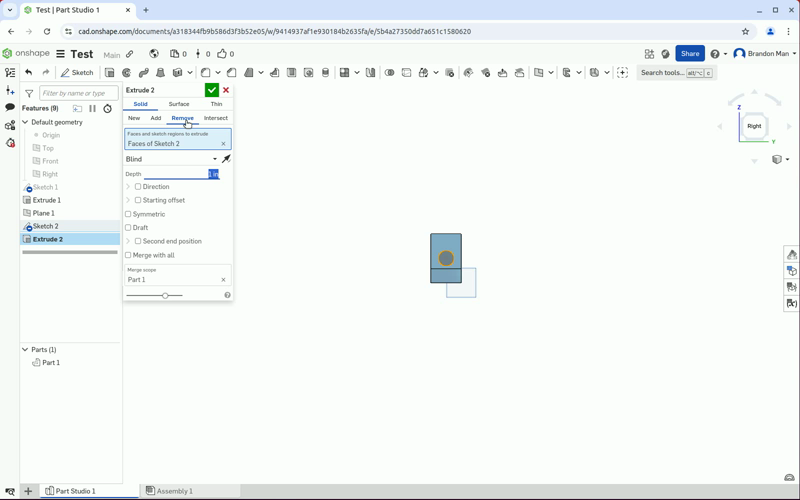
text(7.703)
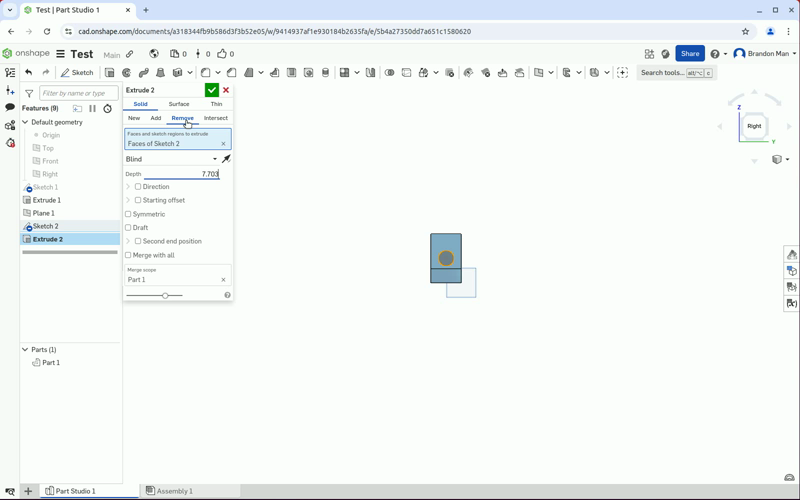
key(tab, 6)
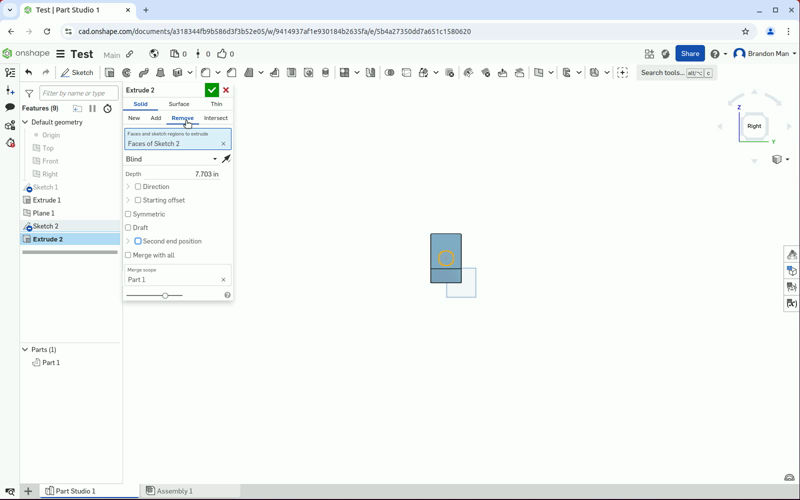
key(space)
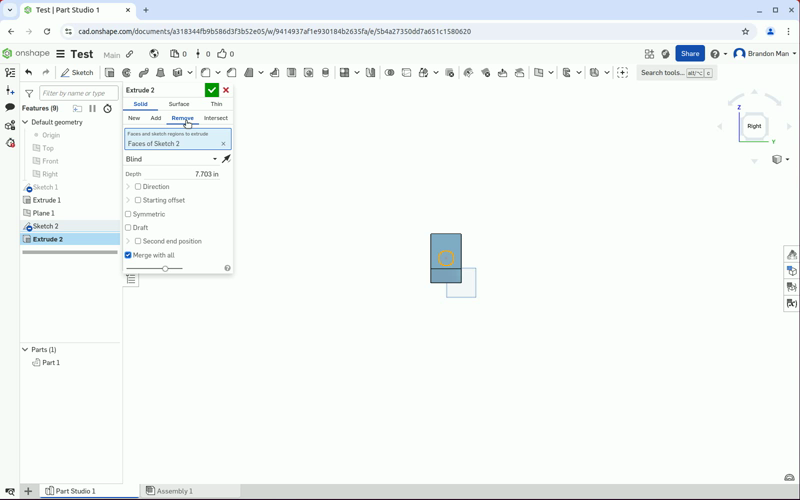
key(enter)
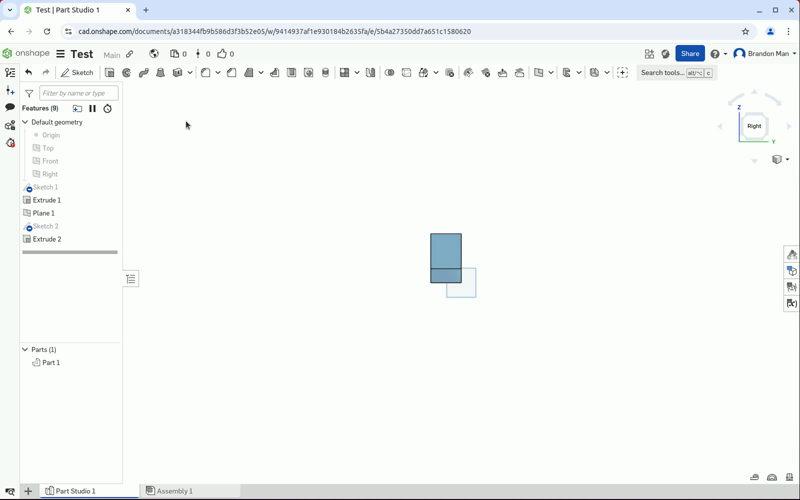
key(shift+h)
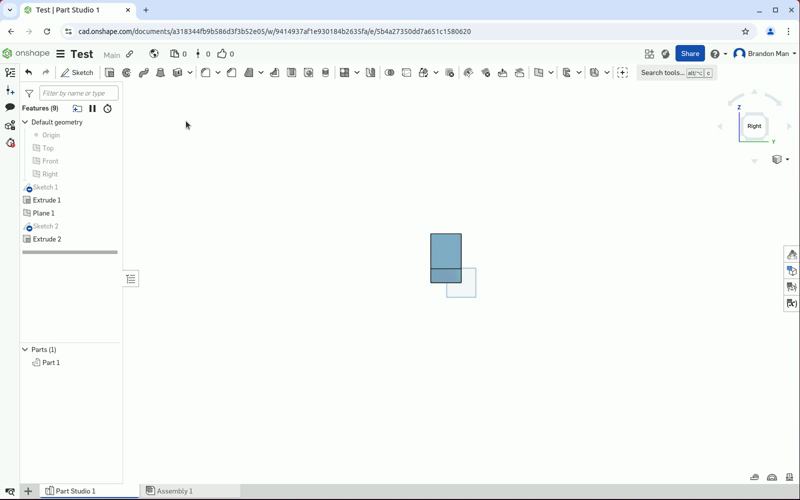
key(shift+h)
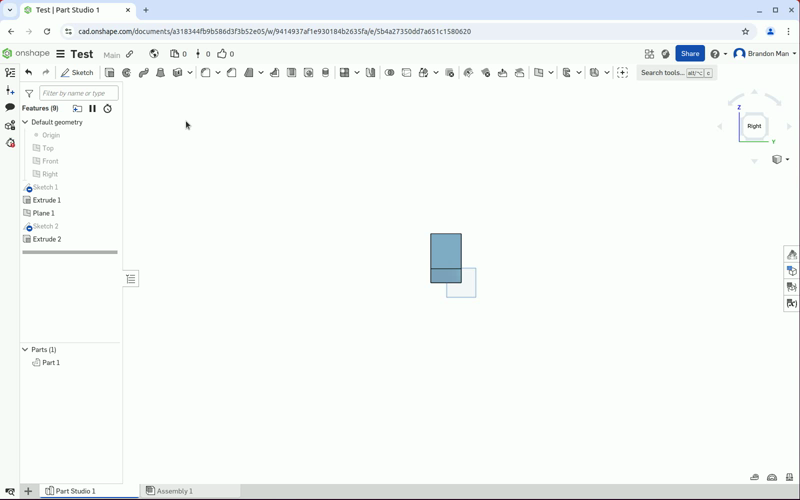
mouse_move(73, 189)
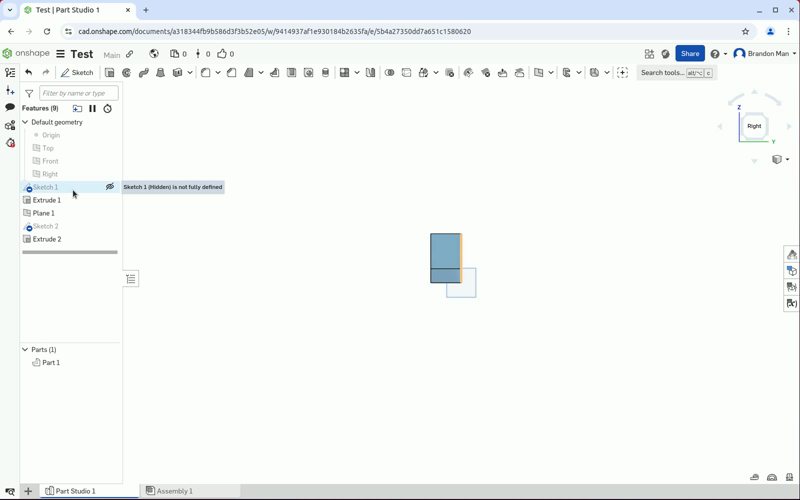
click(73, 189)
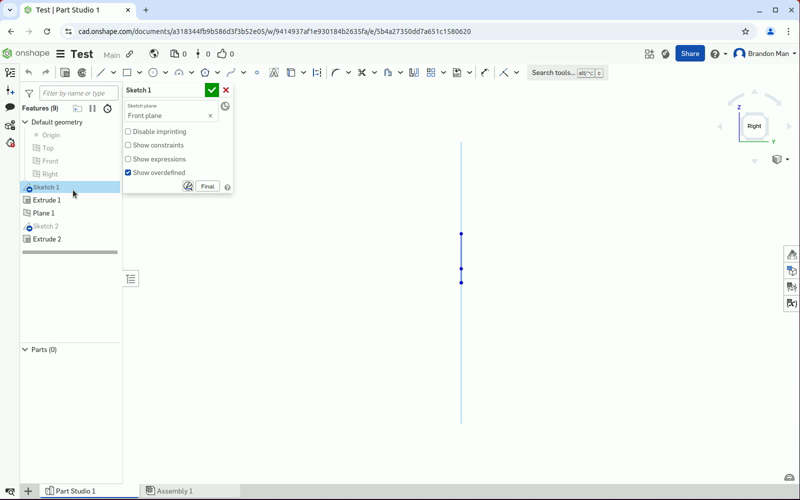
mouse_move(229, 92)
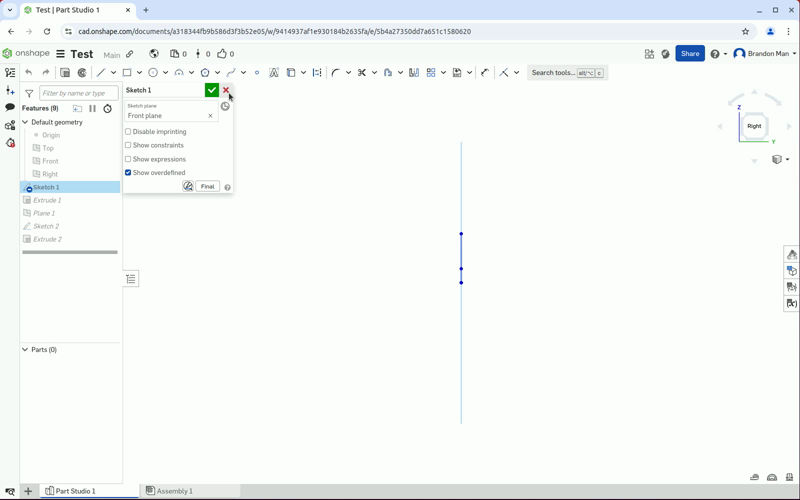
click(229, 92)
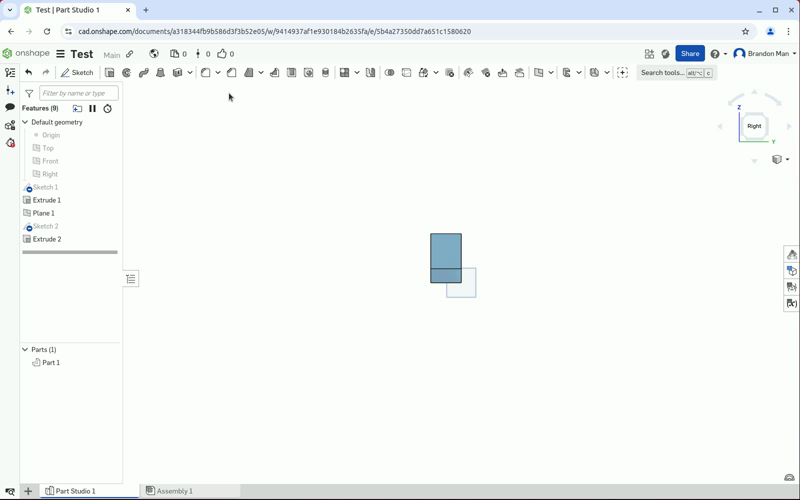
mouse_move(73, 352)
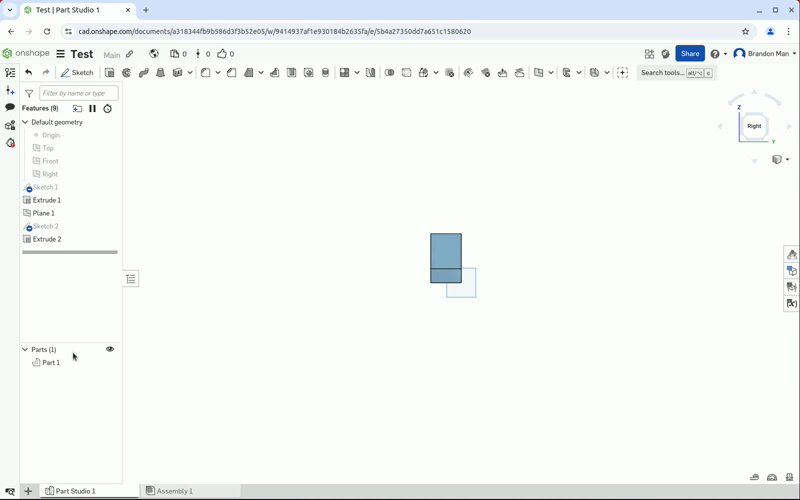
key(y)
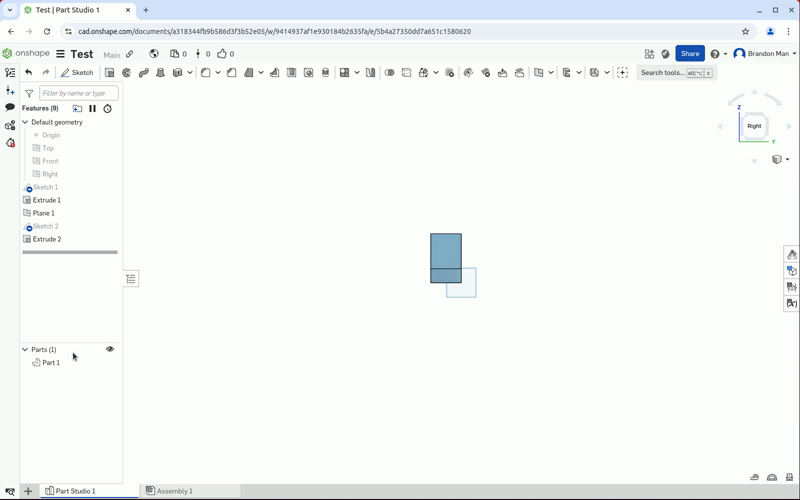
key(shift+p)
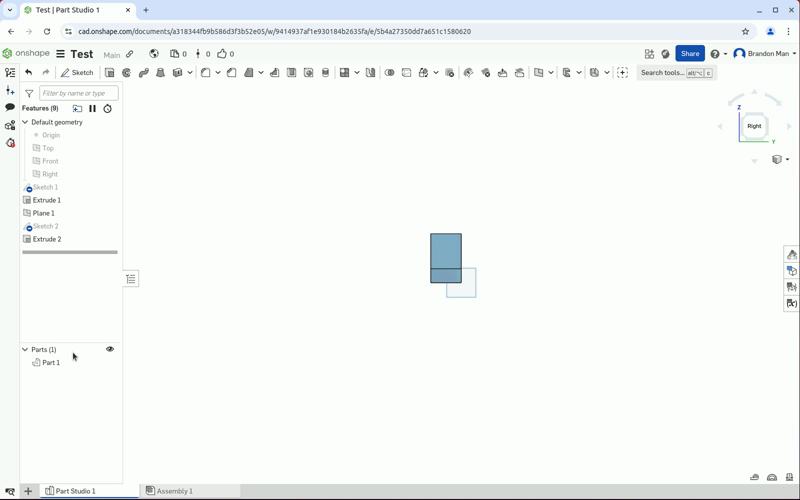
key(space)
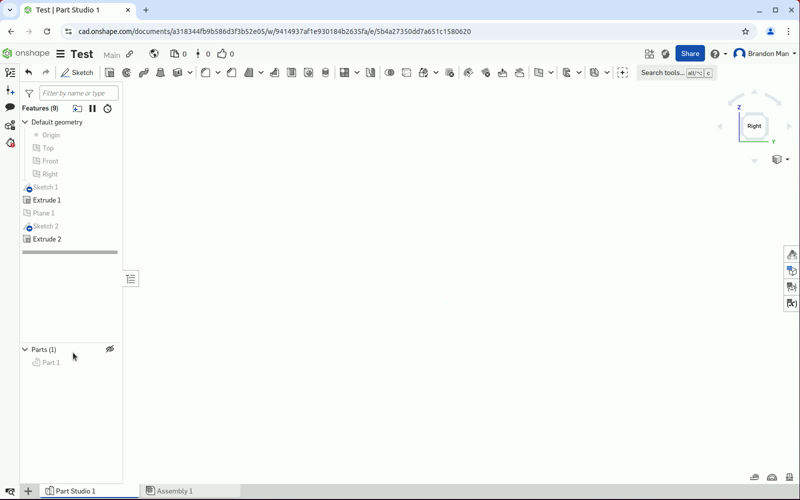
key_down(shift)
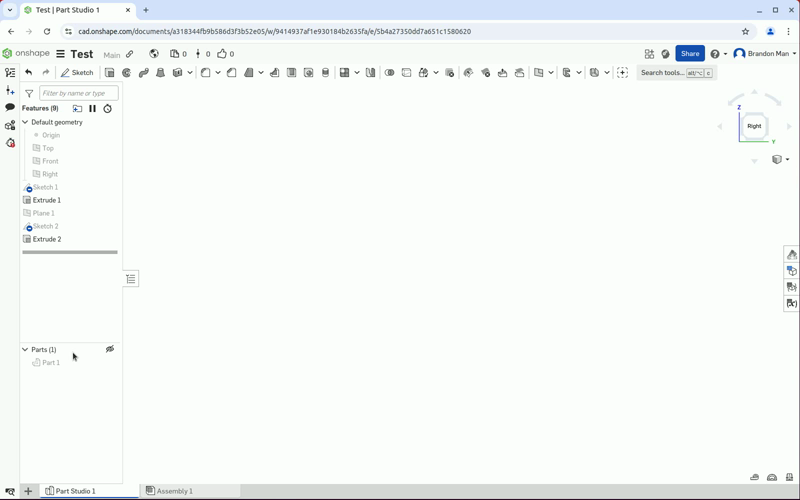
key(right)
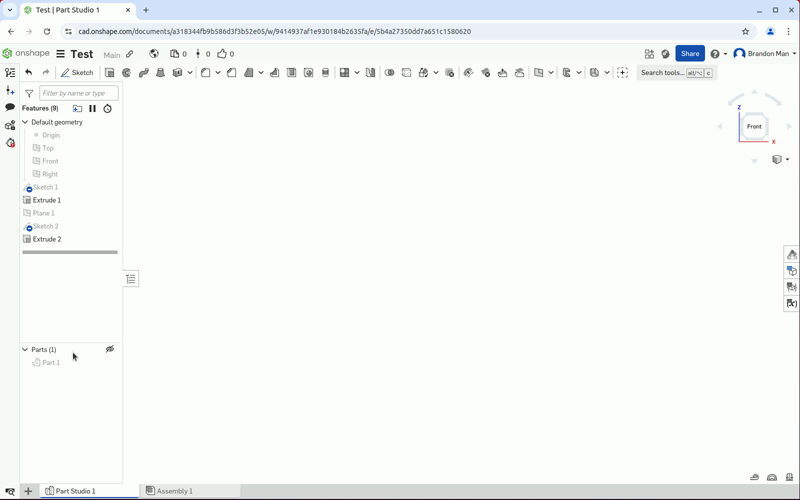
key_up(shift)
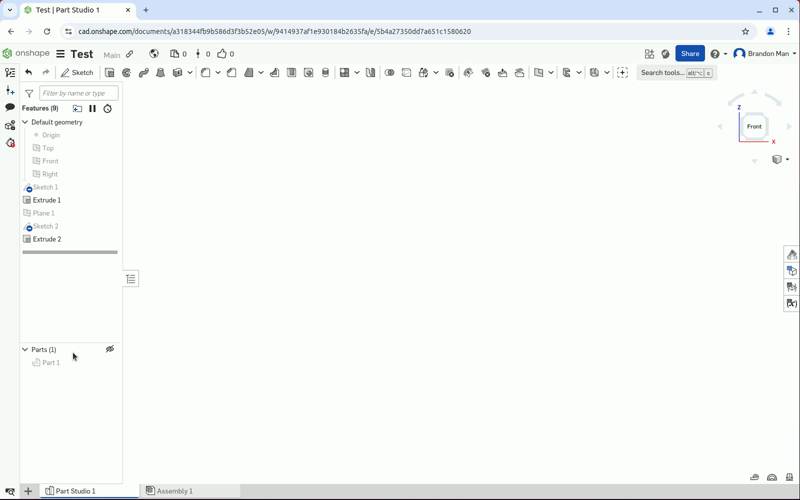
mouse_move(73, 352)
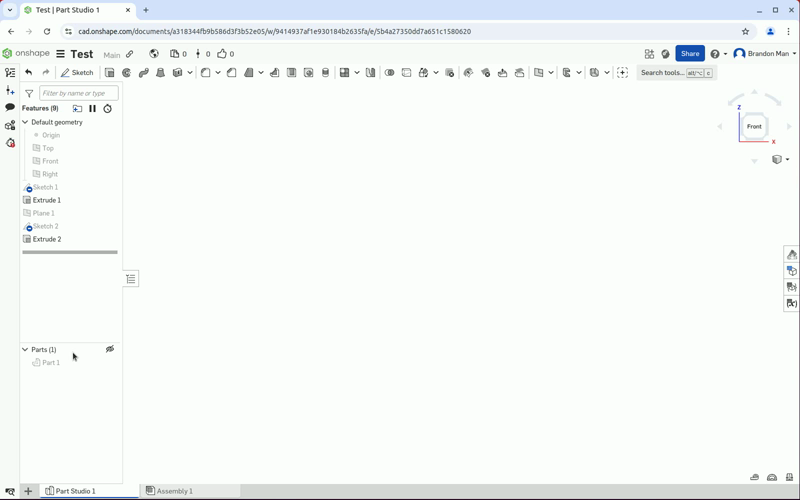
key(shift+y)
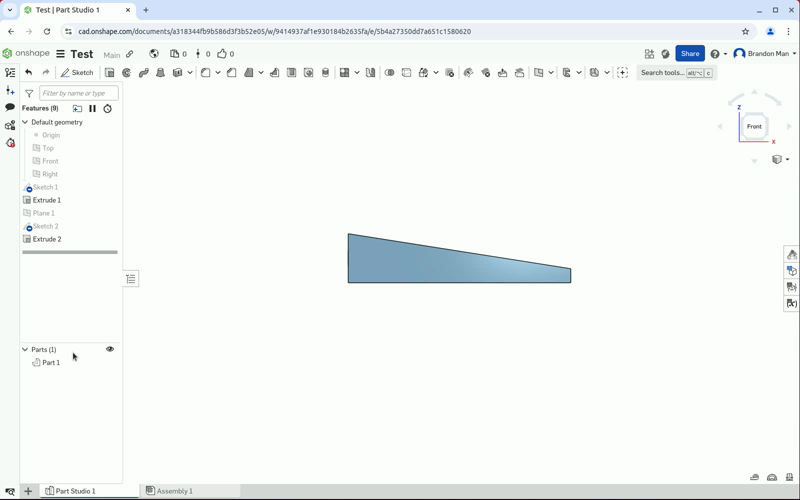
mouse_move(541, 75)
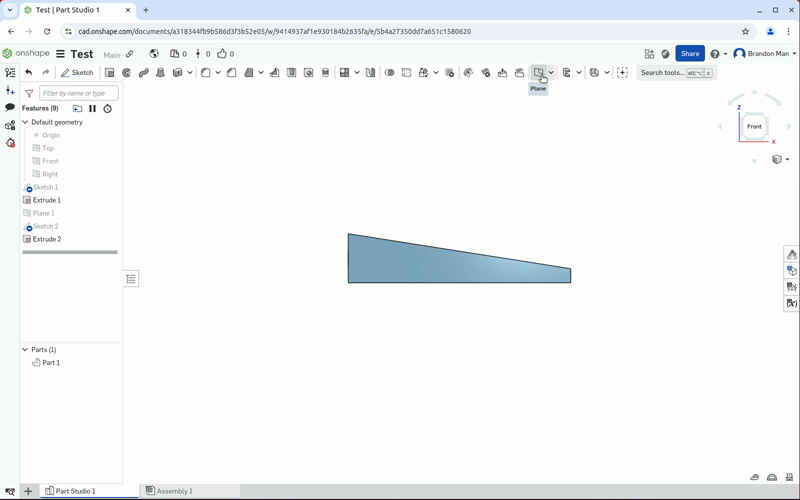
click(541, 75)
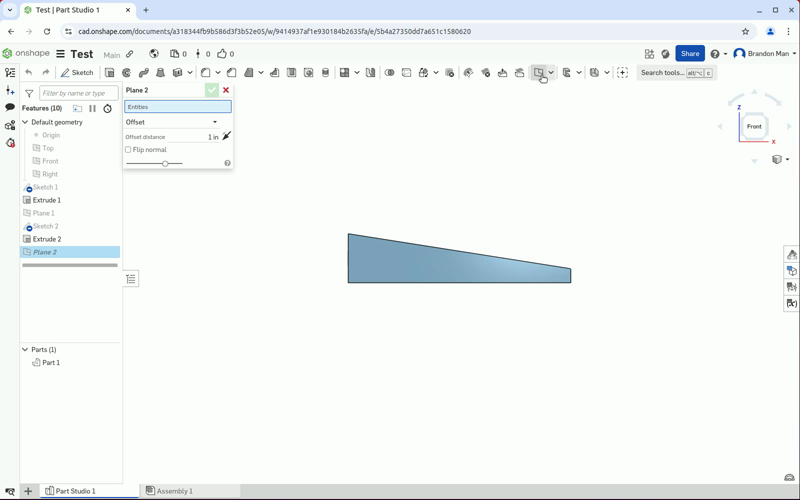
mouse_move(73, 163)
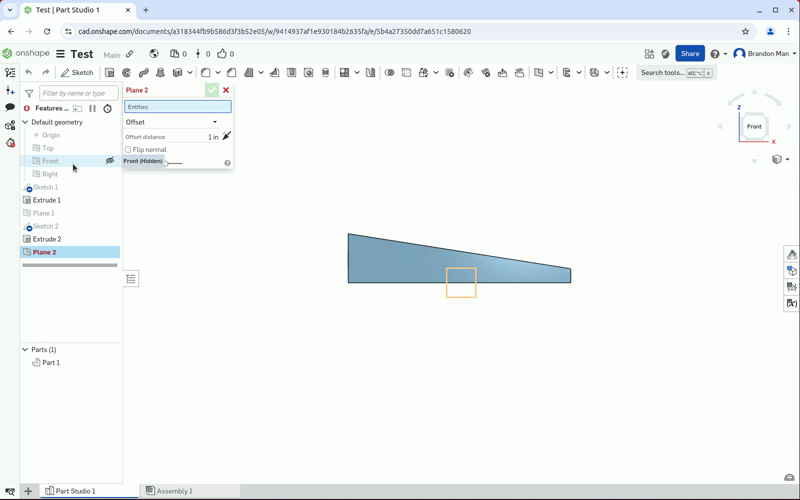
click(73, 163)
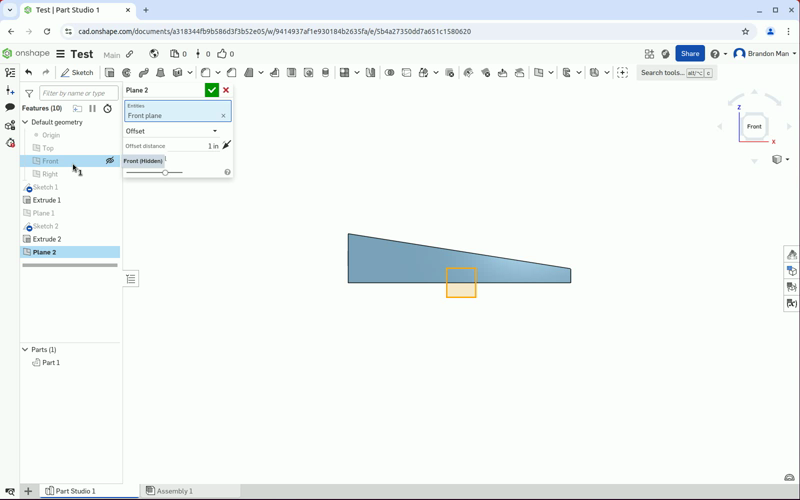
key(tab, 2)
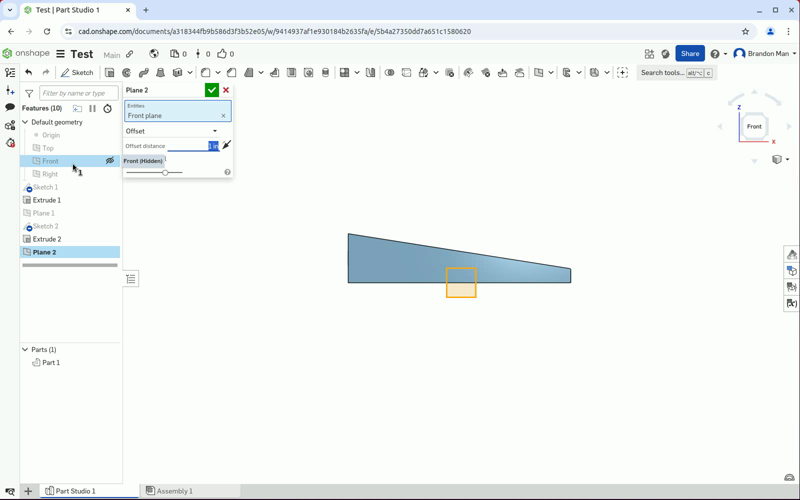
text(6.255)
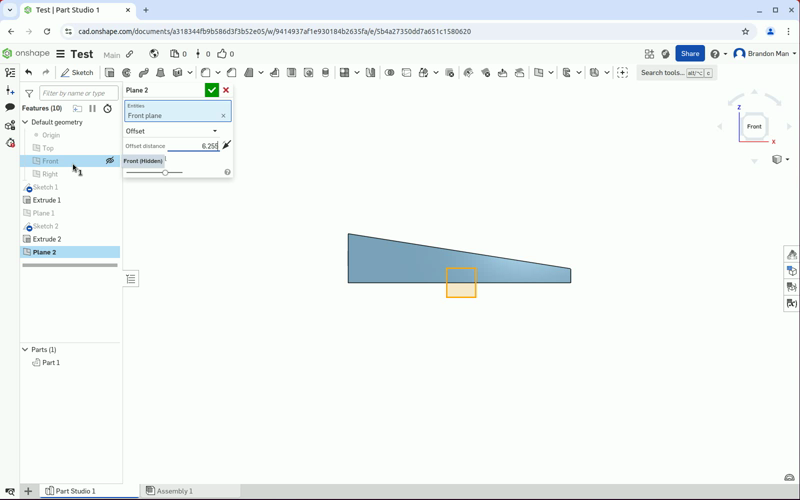
key(enter, 2)
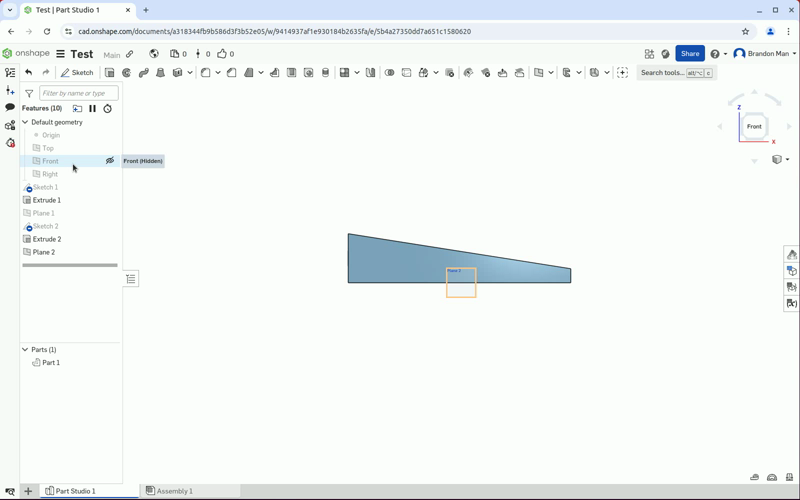
key(shift+s)
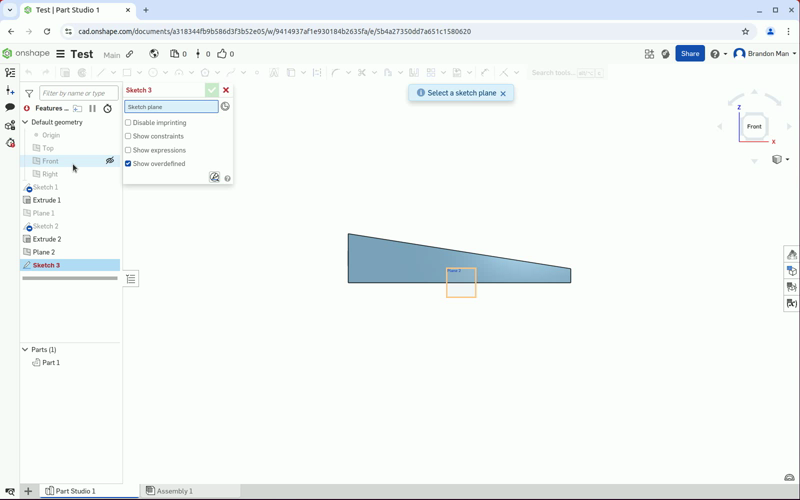
mouse_move(73, 254)
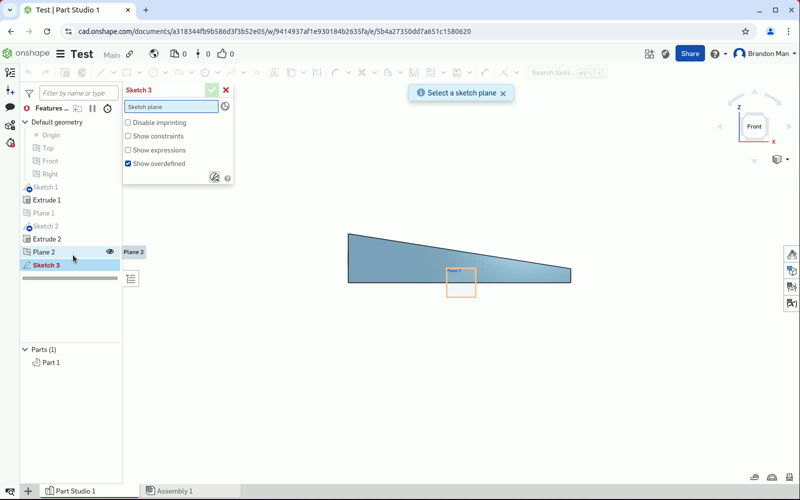
click(73, 254)
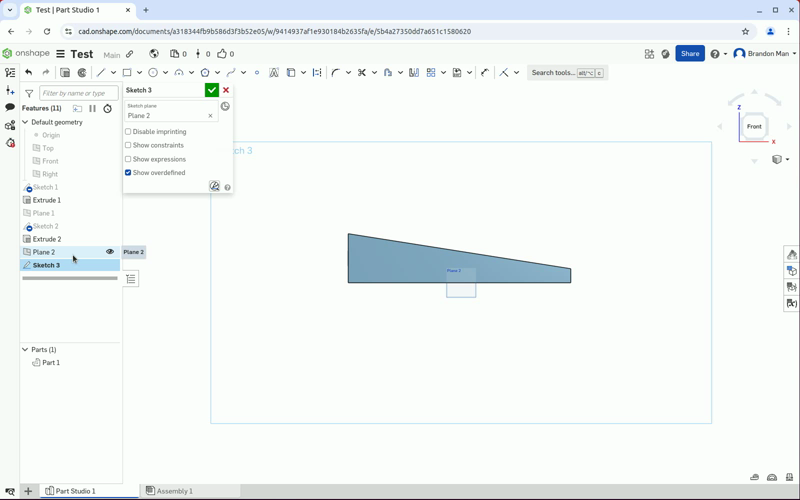
mouse_move(73, 352)
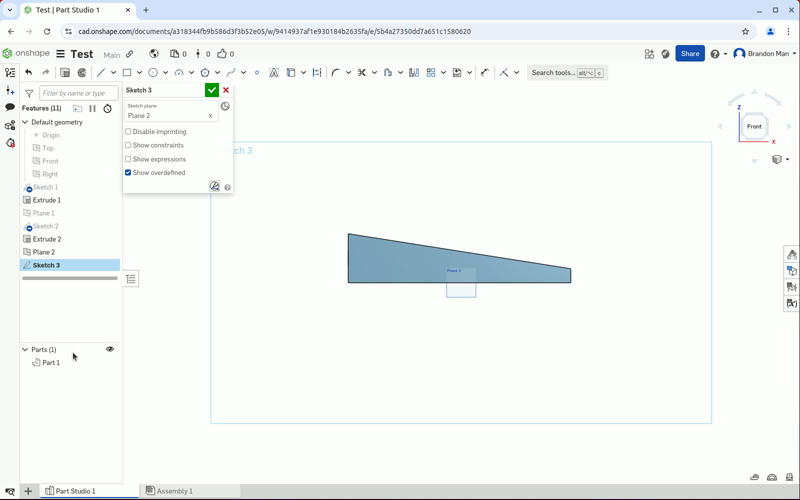
key(y)
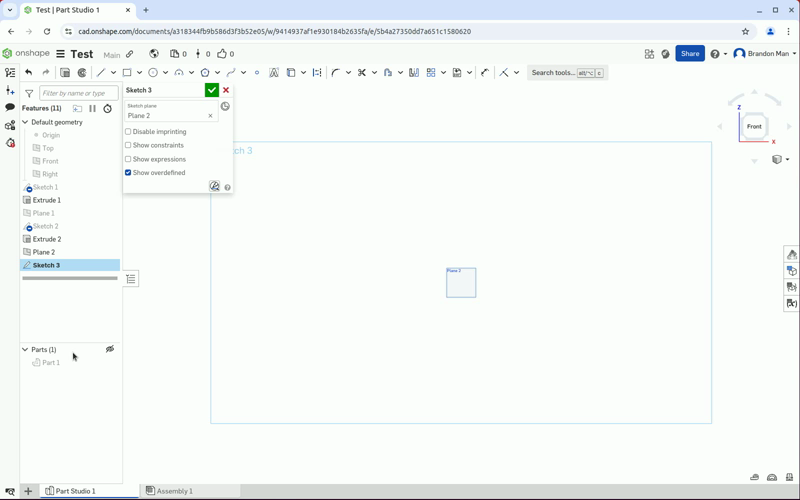
key(l)
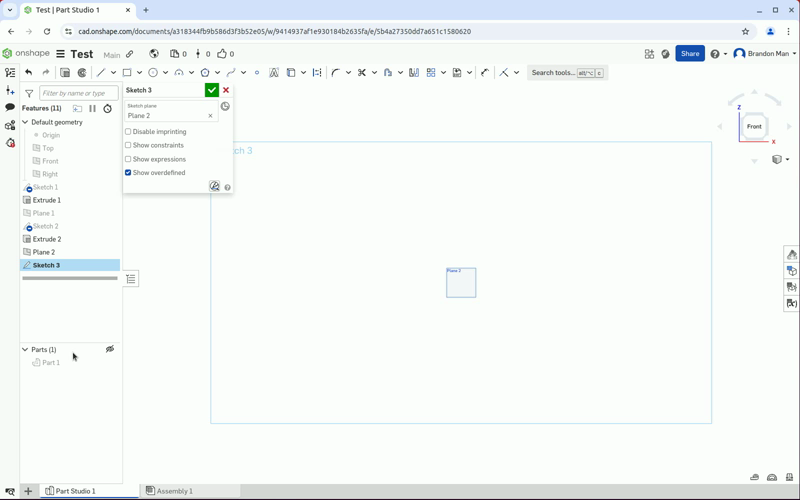
key_down(shift)
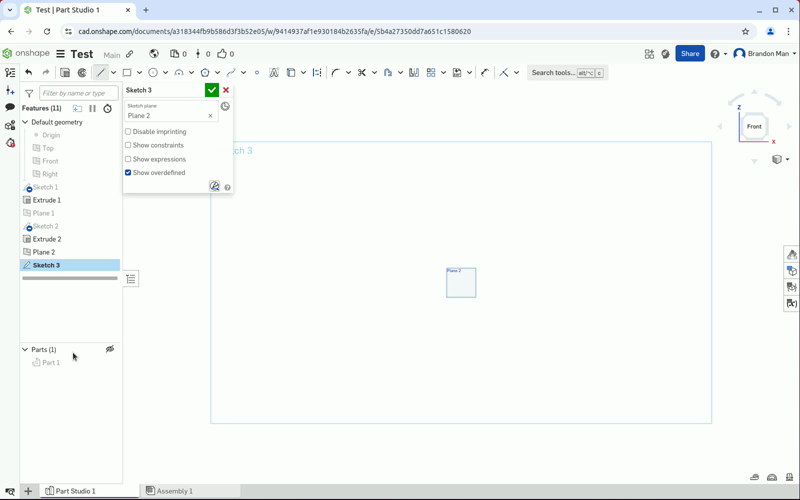
mouse_move(446, 268)
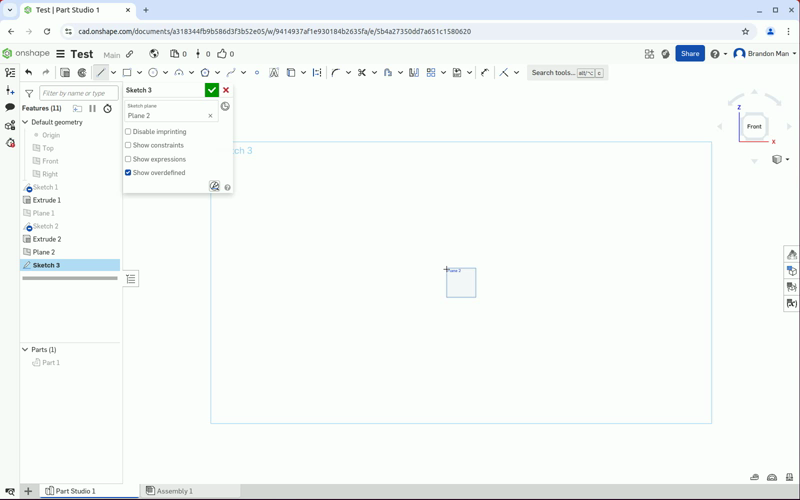
click(446, 268)
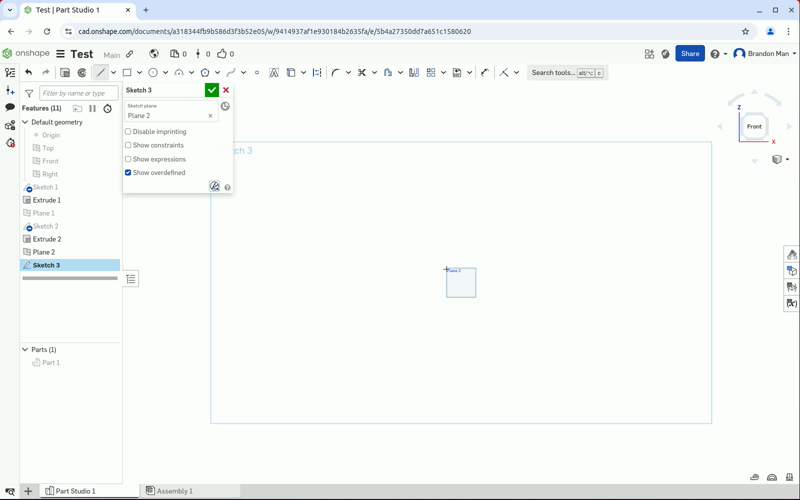
key_up(shift)
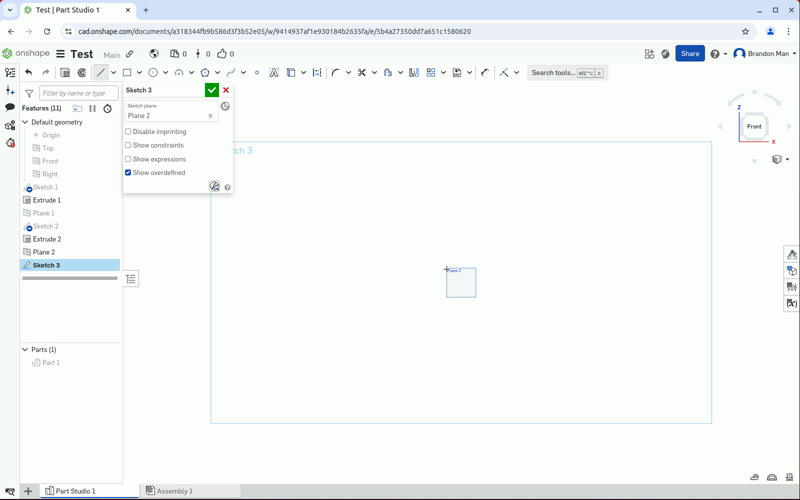
key_down(shift)
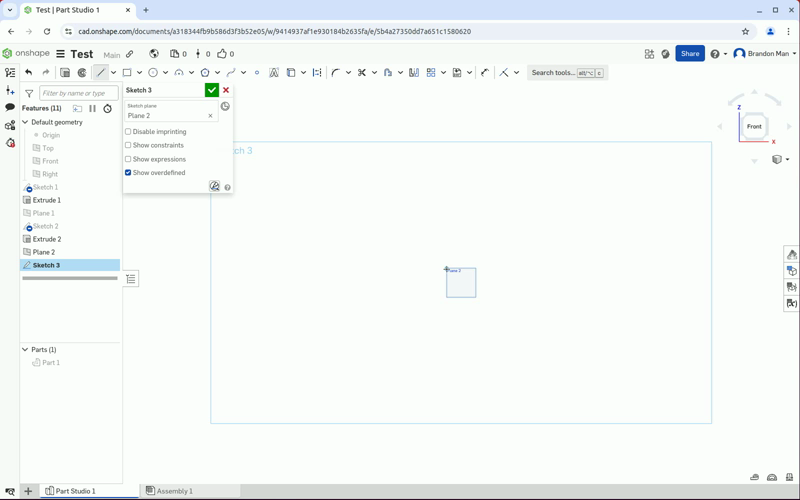
mouse_move(538, 279)
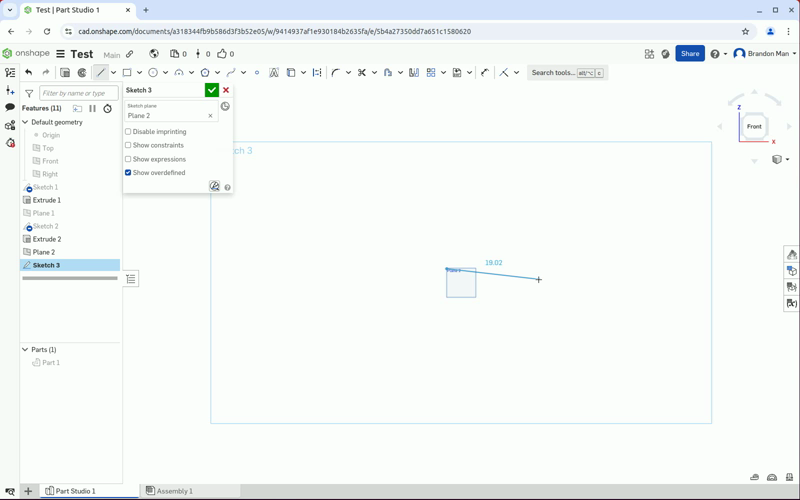
click(538, 279)
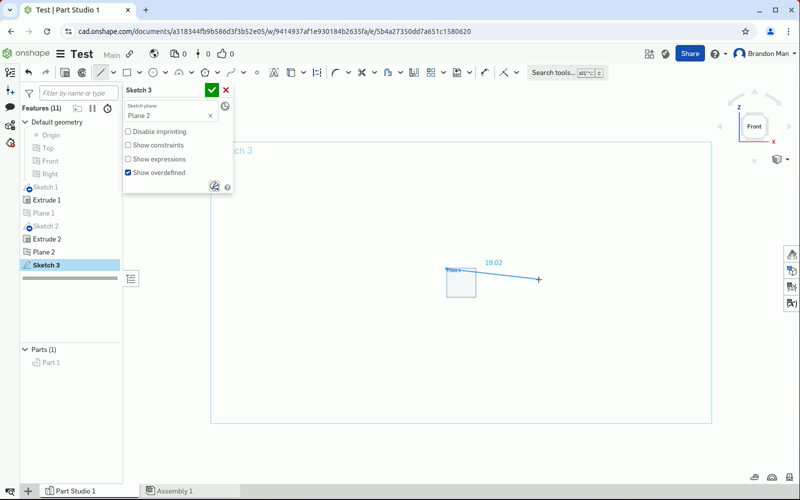
key_up(shift)
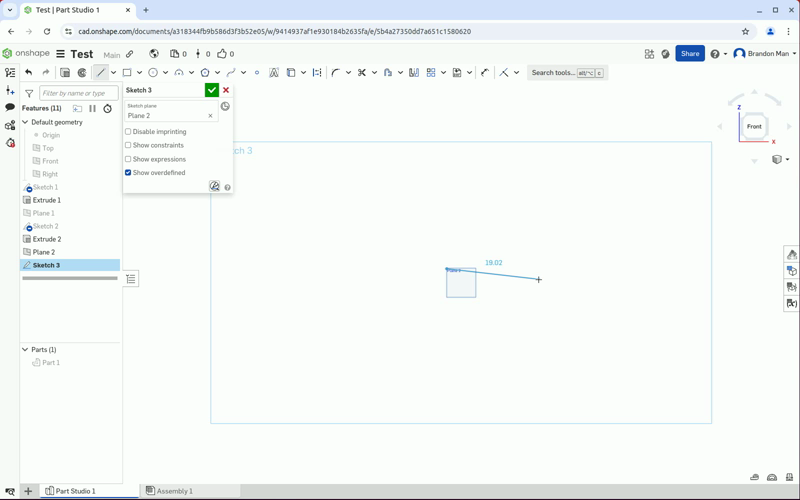
key_down(shift)
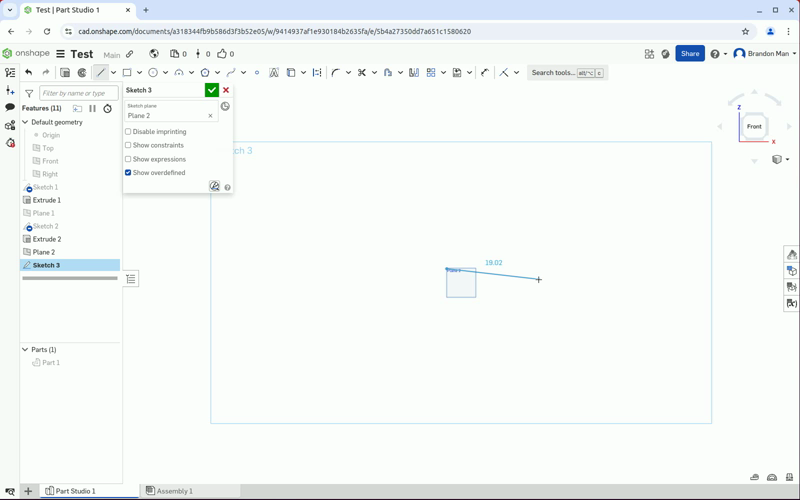
mouse_move(568, 279)
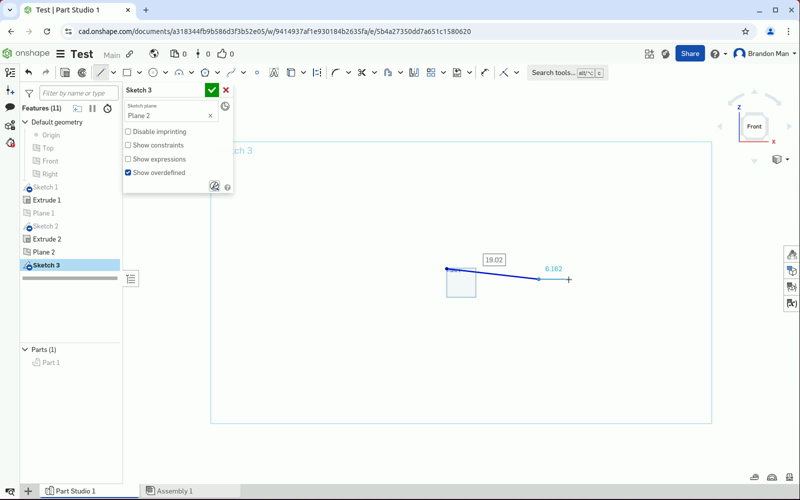
mouse_move(555, 274)
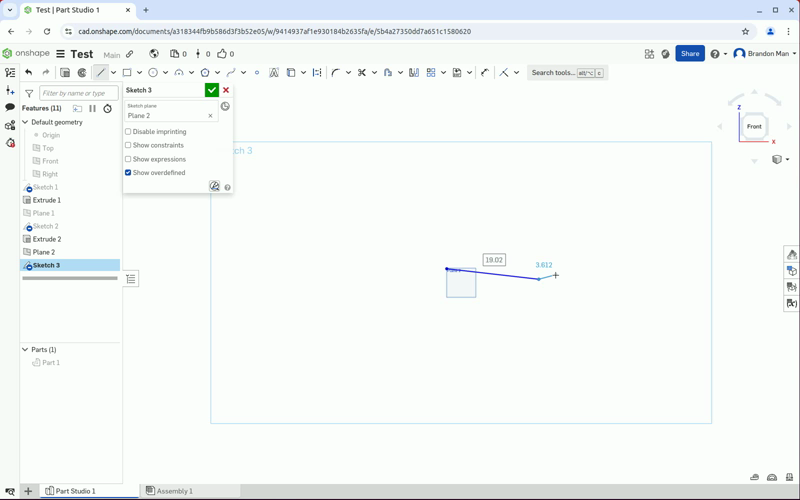
click(555, 274)
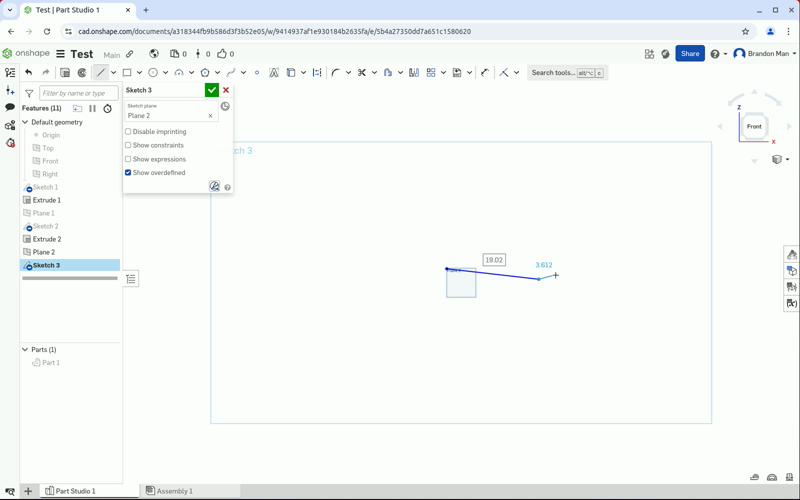
key_up(shift)
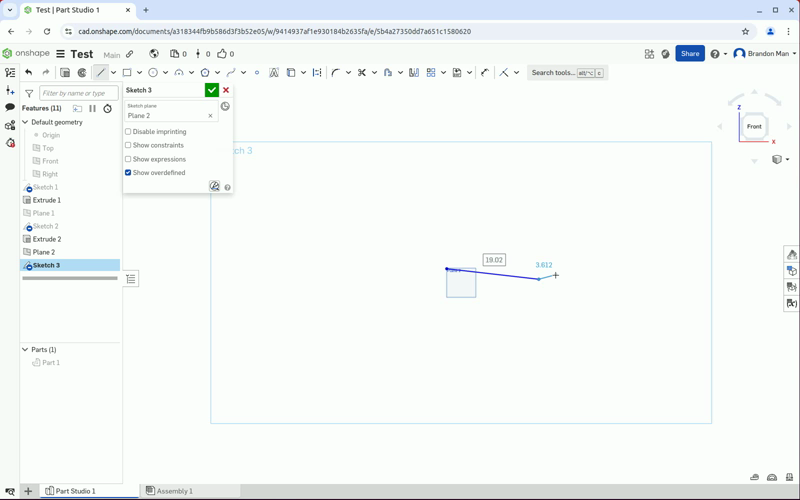
key_down(shift)
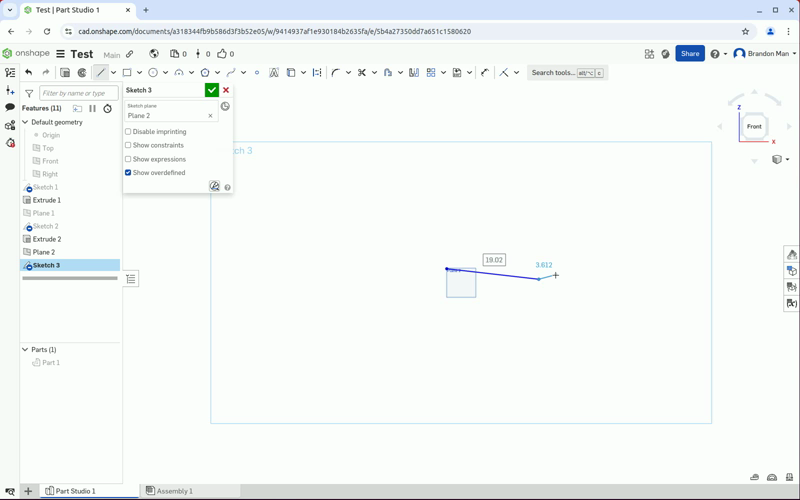
mouse_move(461, 259)
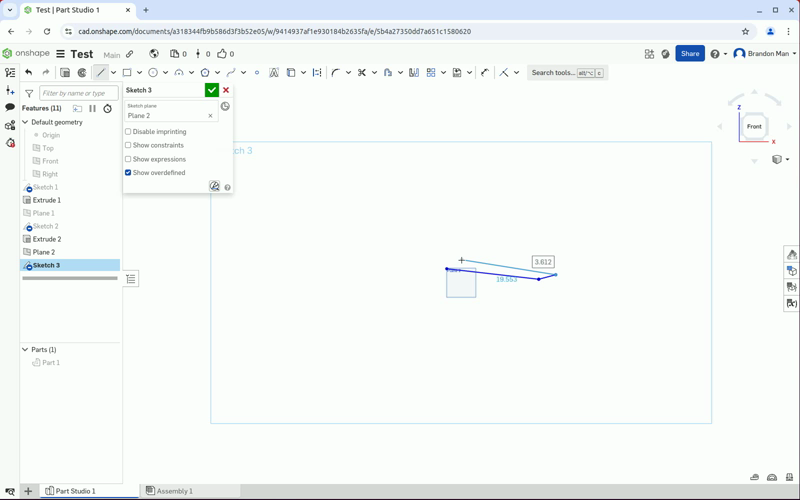
click(461, 259)
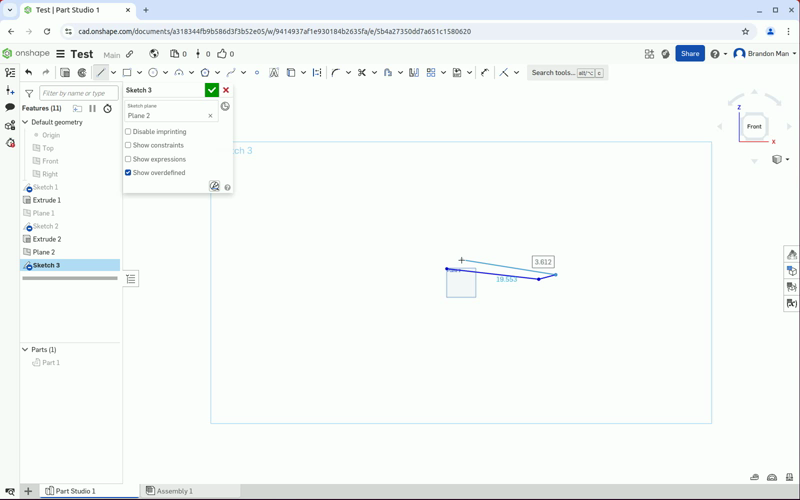
key_up(shift)
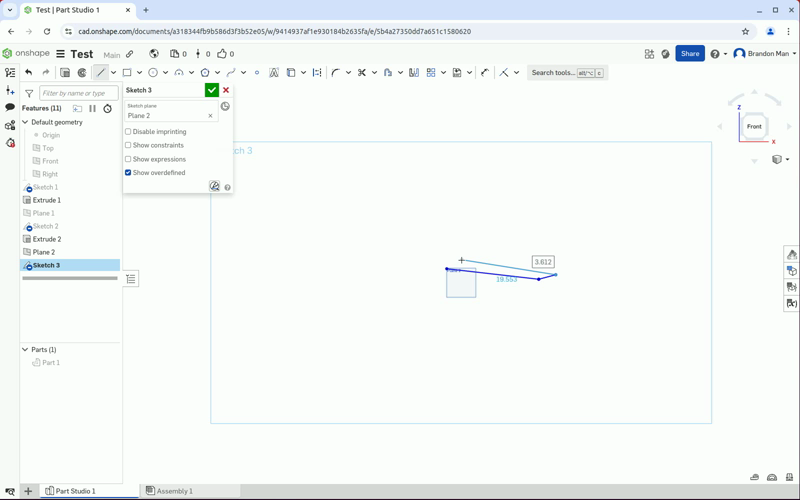
mouse_move(491, 259)
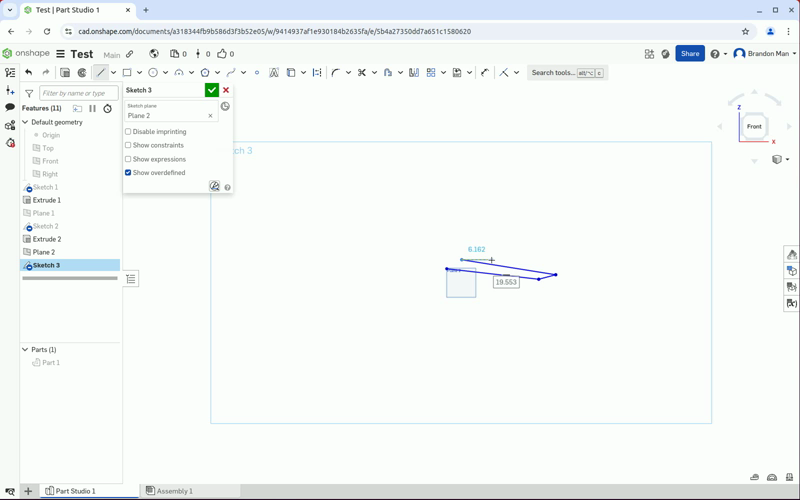
key_down(shift)
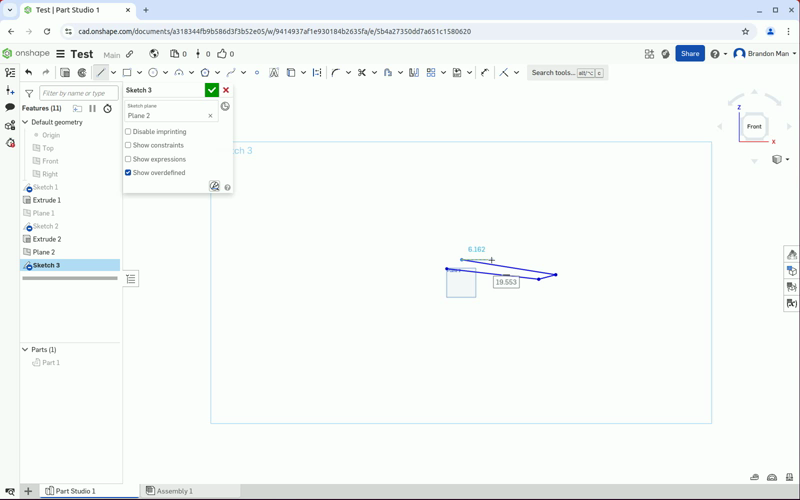
mouse_move(446, 268)
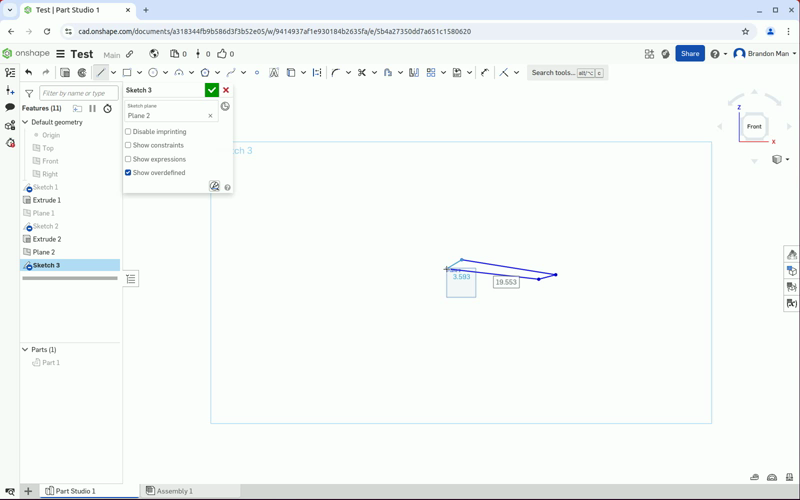
key_up(shift)
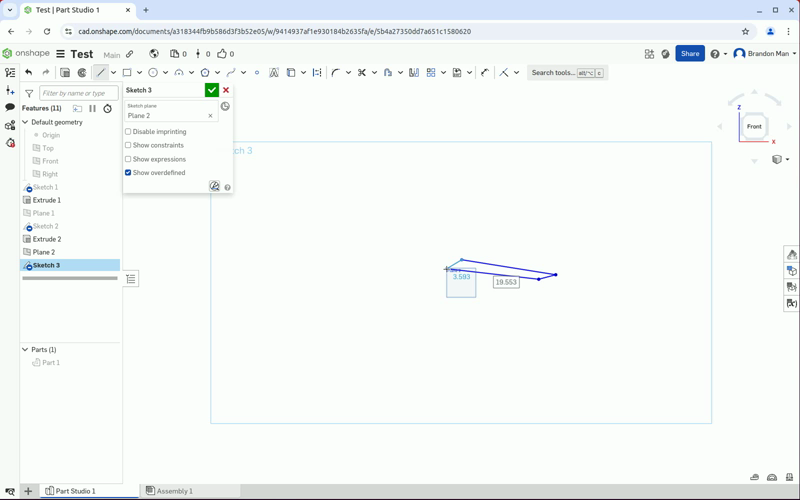
click(446, 268)
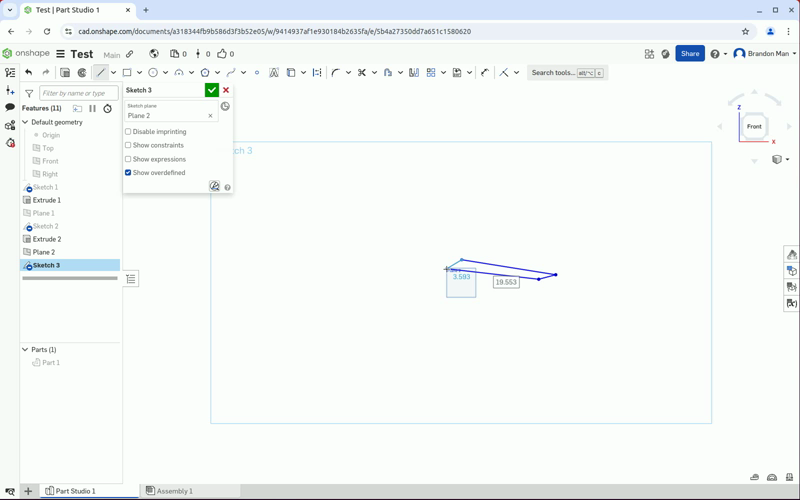
key(esc)
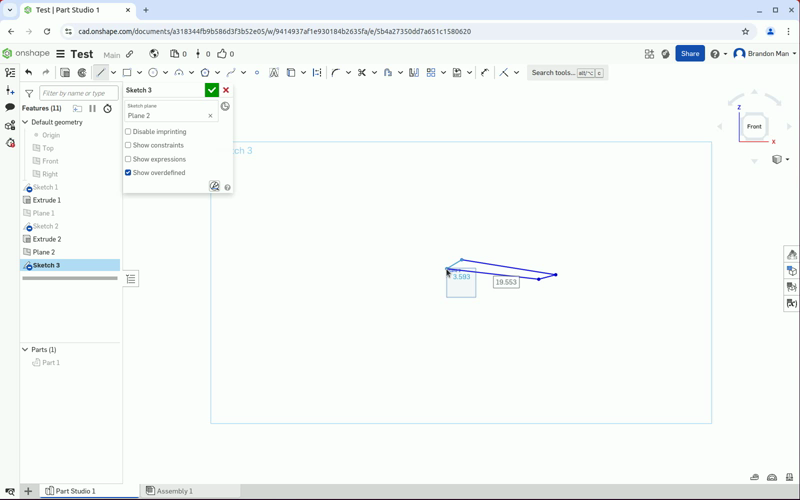
mouse_move(490, 267)
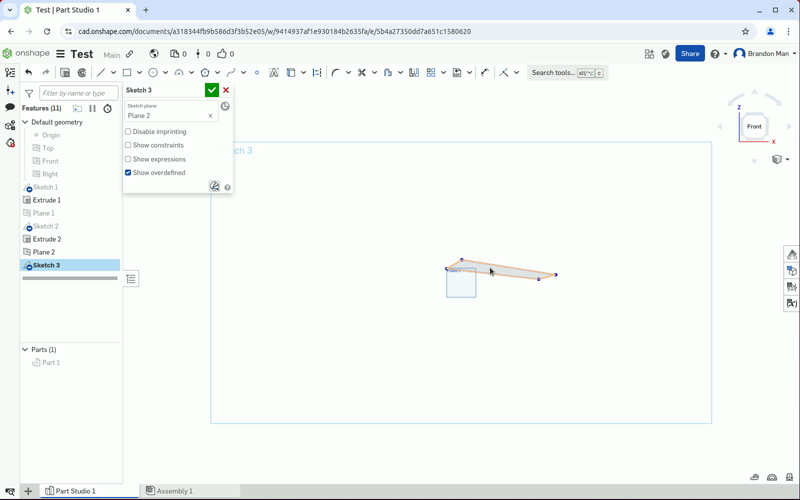
scroll(6)
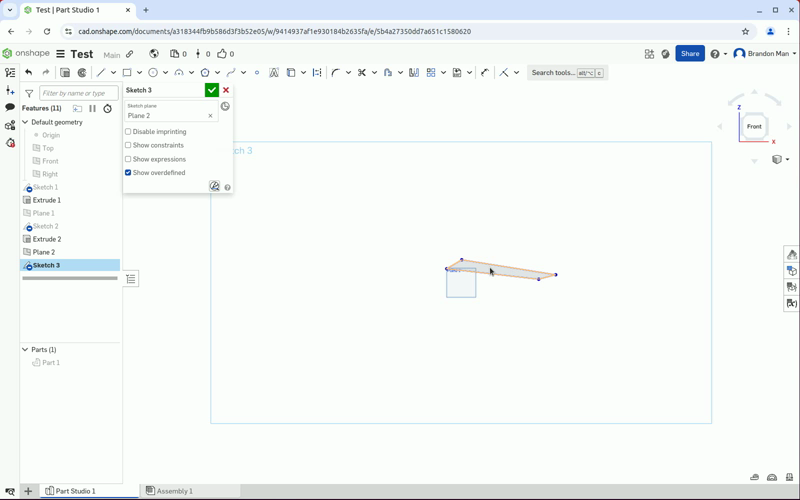
scroll(6)
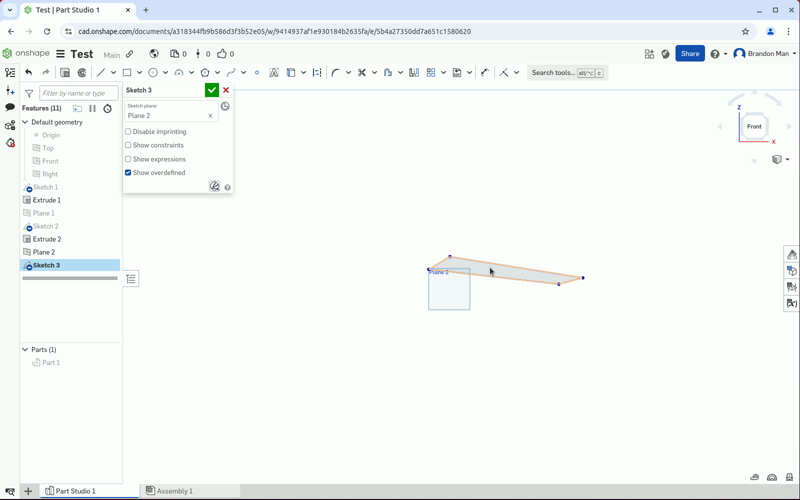
scroll(6)
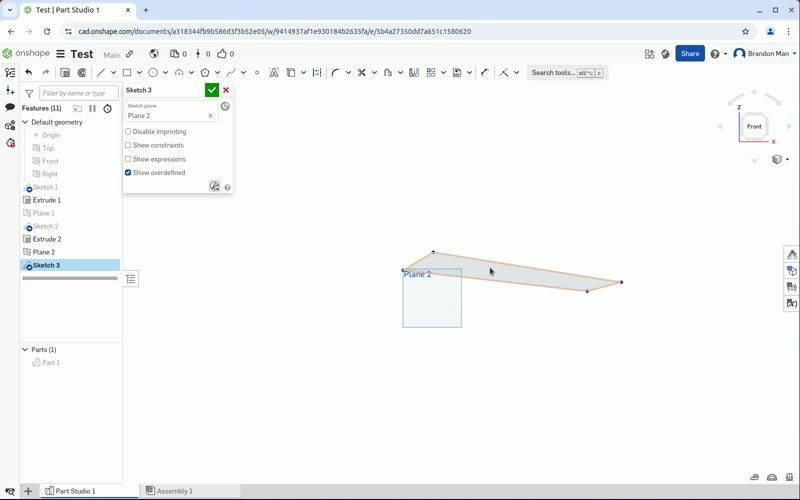
scroll(6)
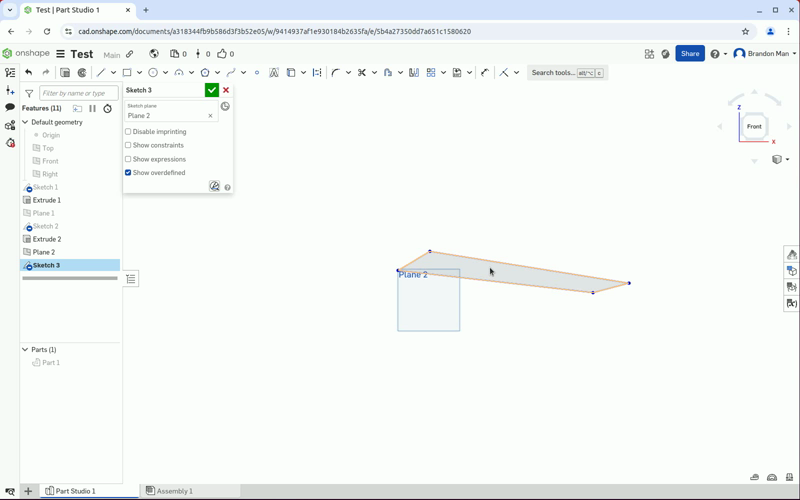
scroll(6)
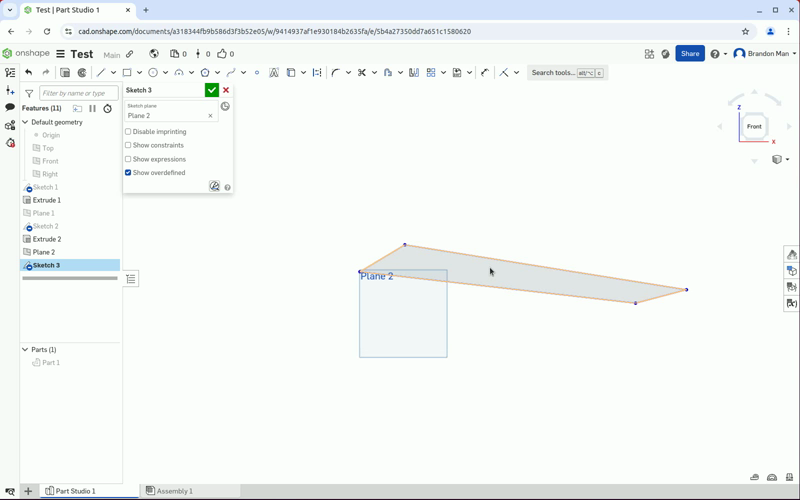
scroll(6)
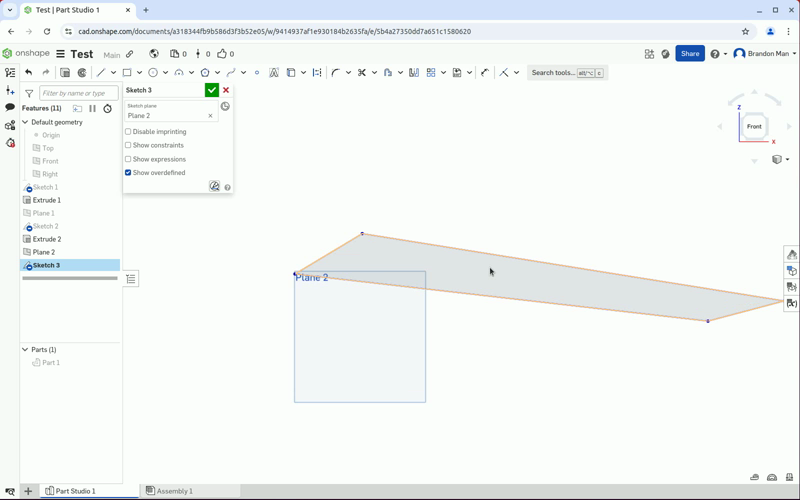
scroll(6)
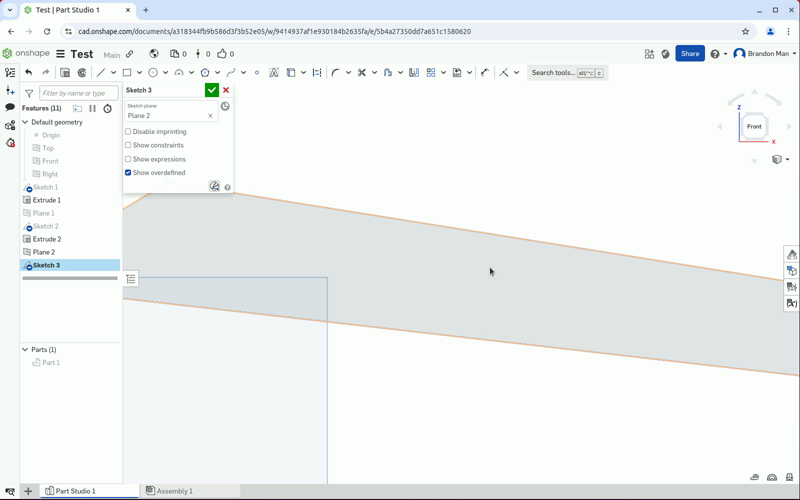
click(490, 267)
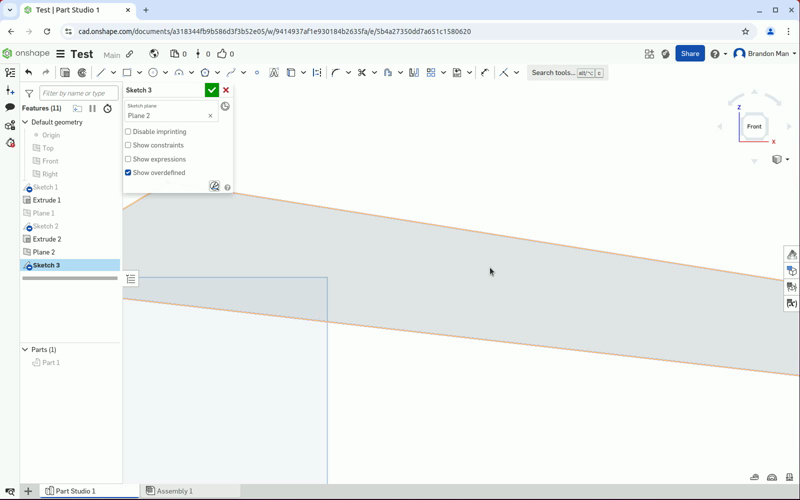
scroll(-6)
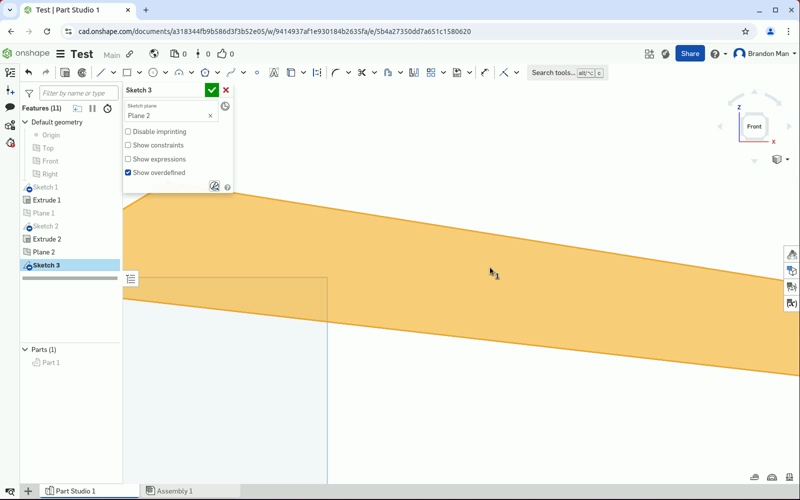
scroll(-6)
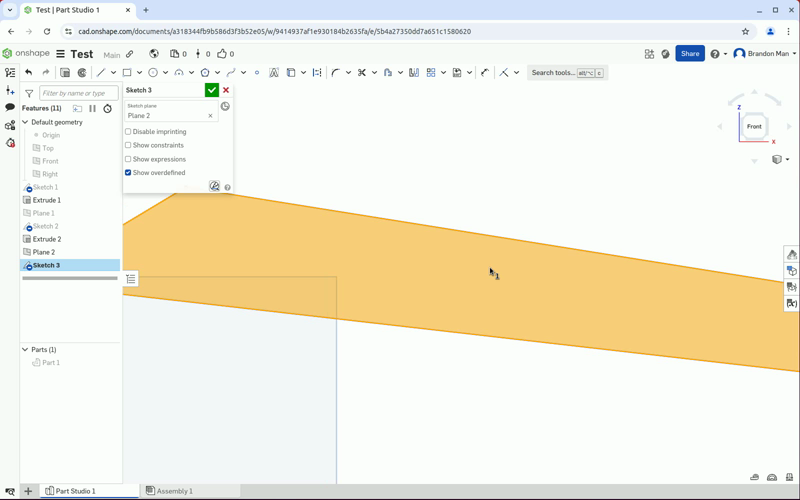
scroll(-6)
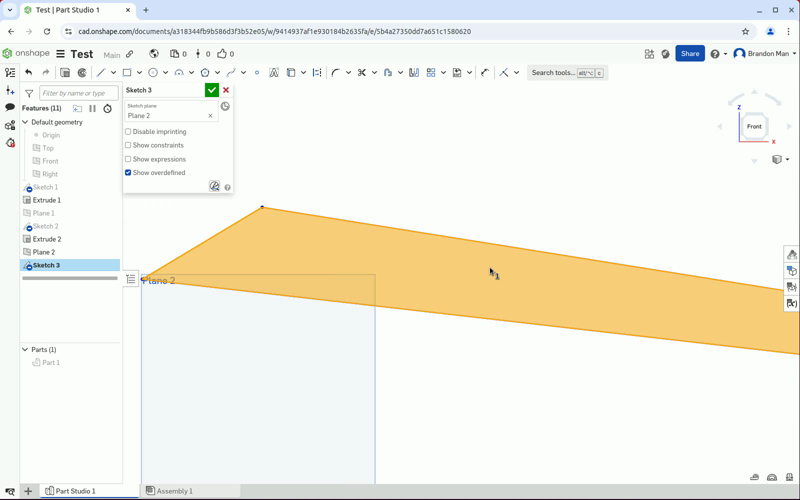
scroll(-6)
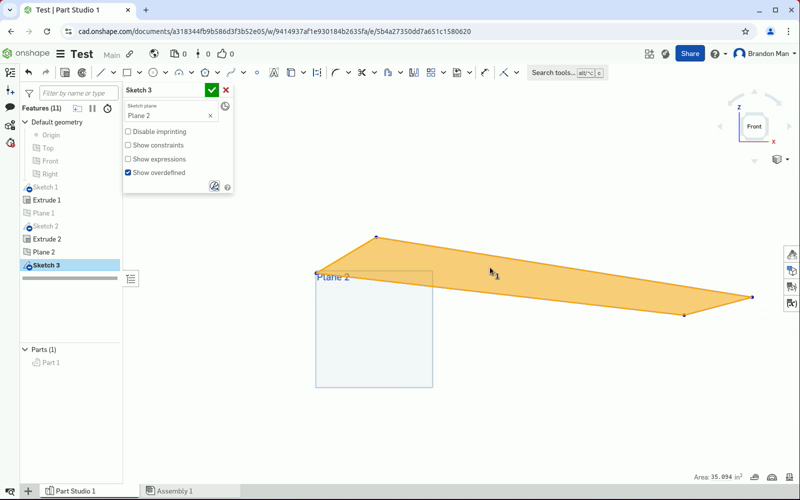
scroll(-6)
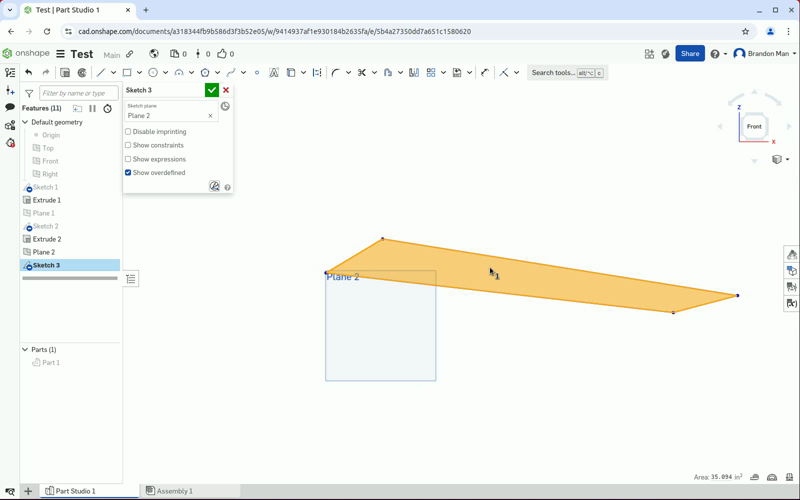
scroll(-6)
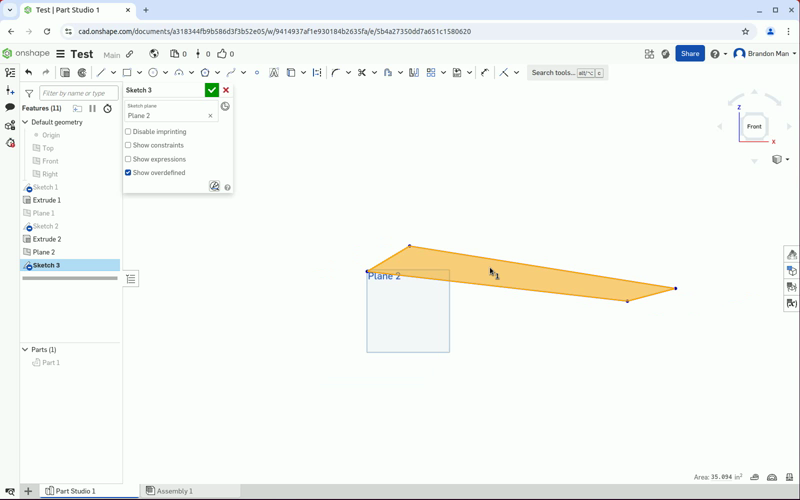
scroll(-6)
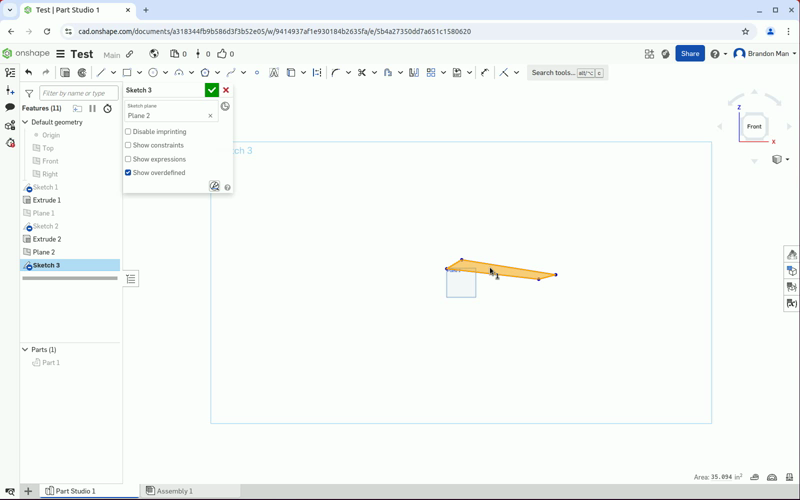
mouse_move(73, 352)
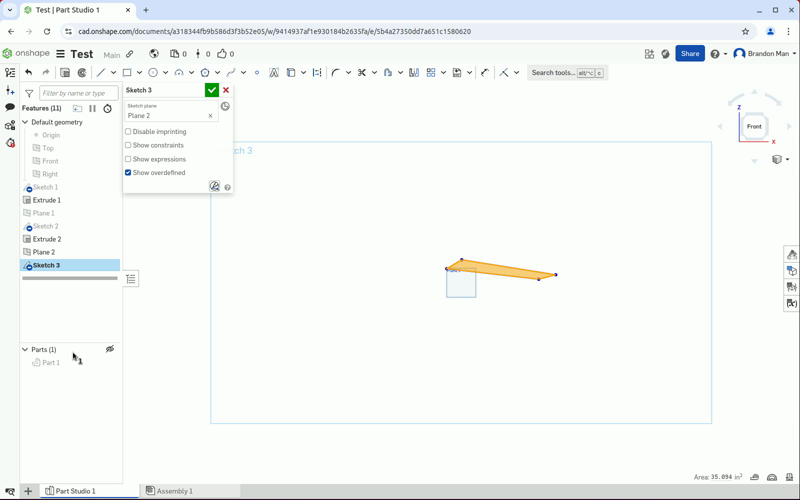
key(shift+y)
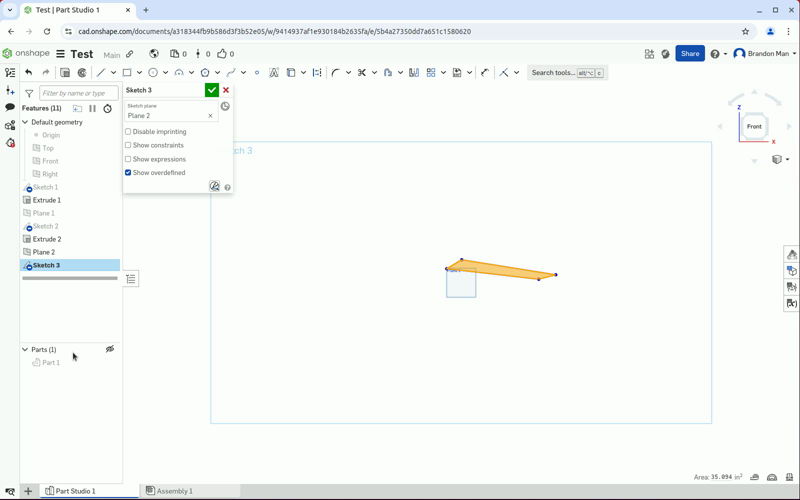
key(shift+e)
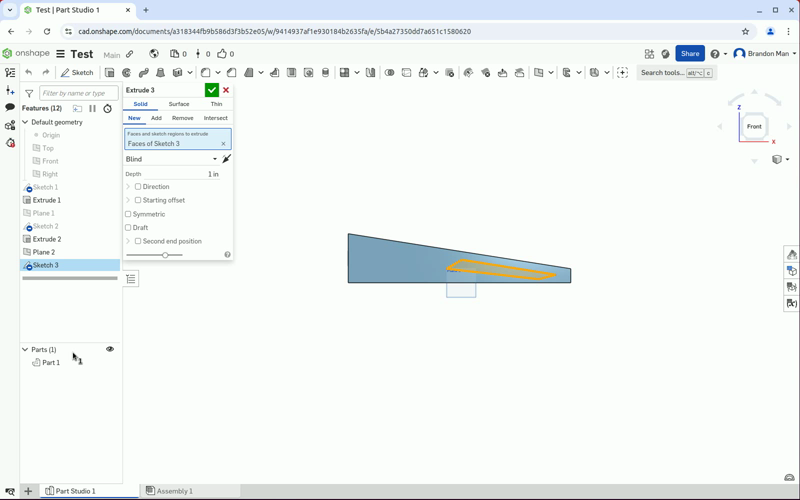
mouse_move(143, 106)
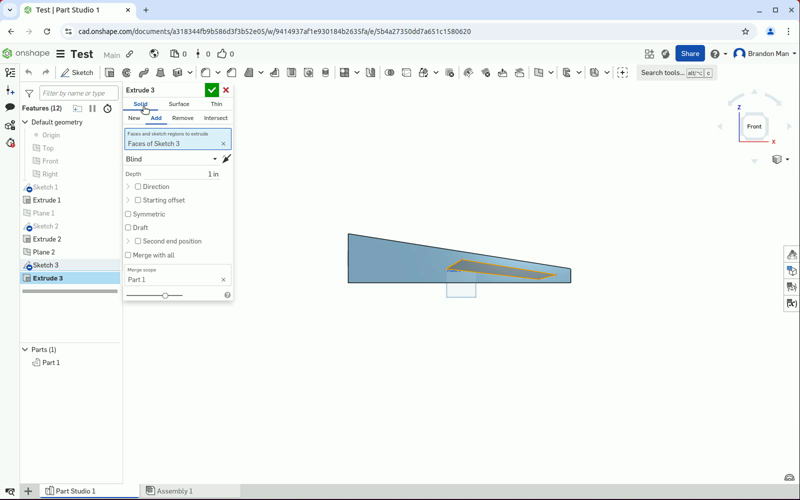
click(143, 106)
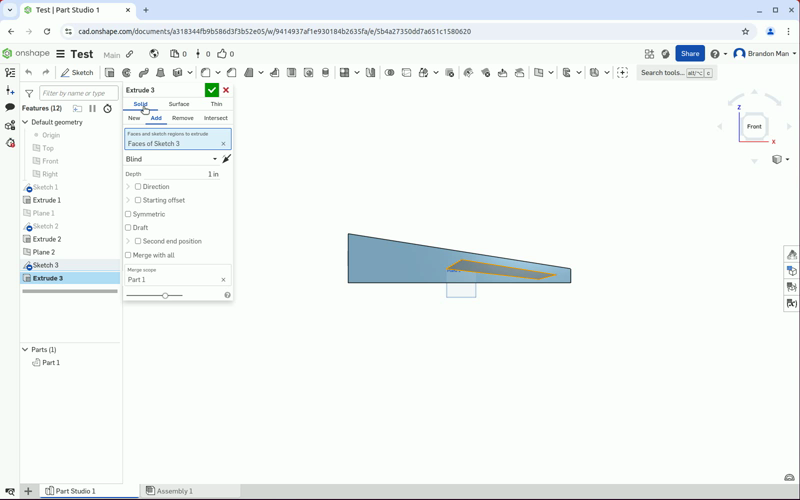
mouse_move(186, 120)
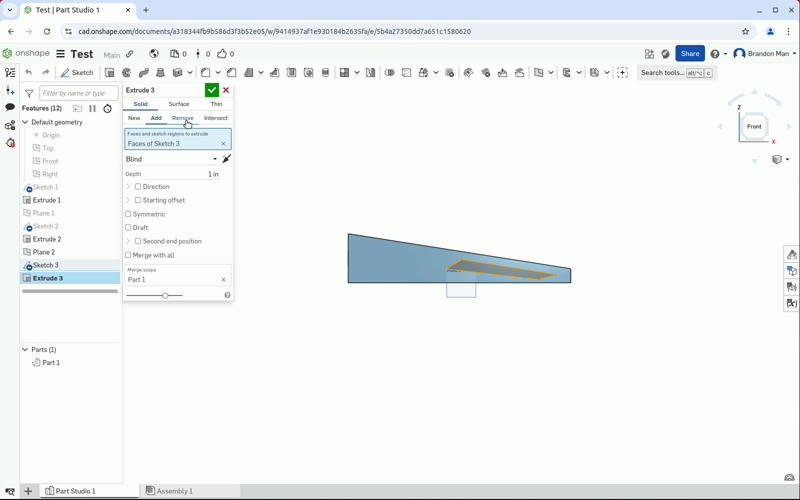
click(186, 120)
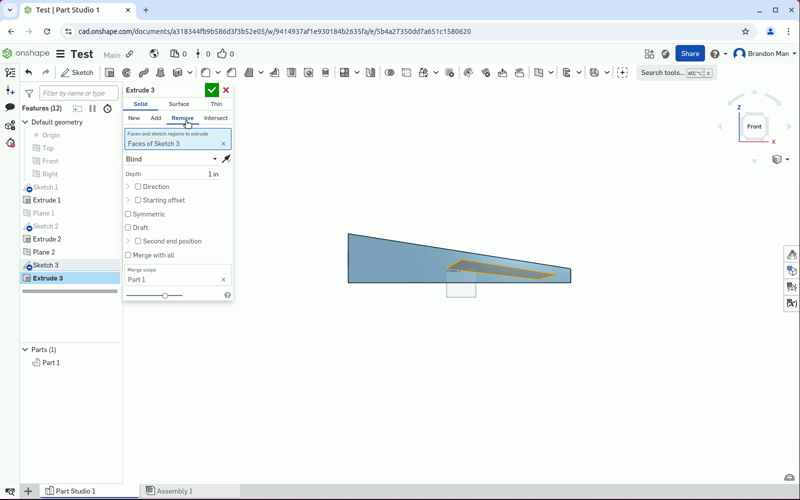
key(tab, 4)
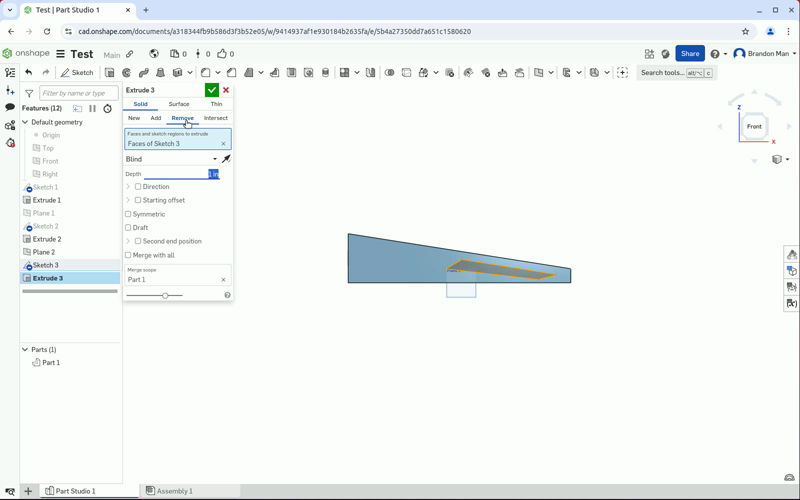
text(6.981)
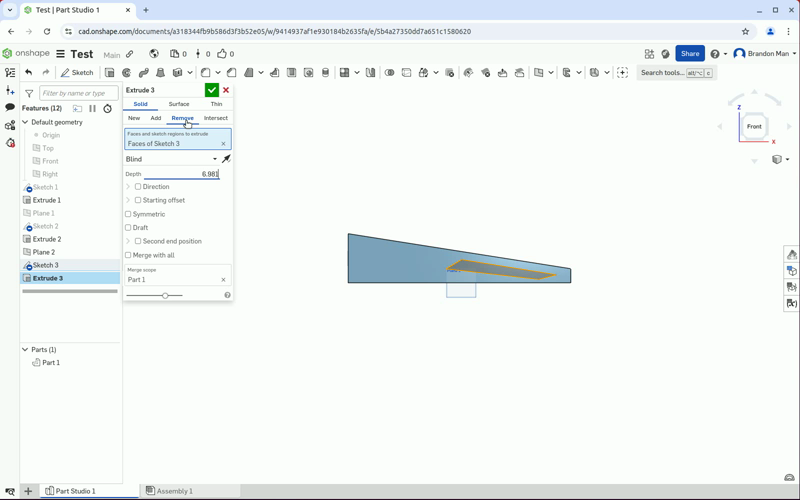
key(tab, 6)
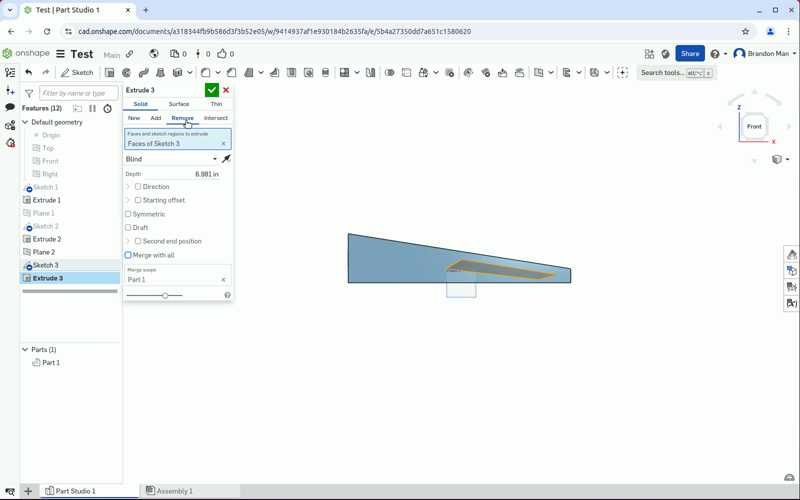
key(space)
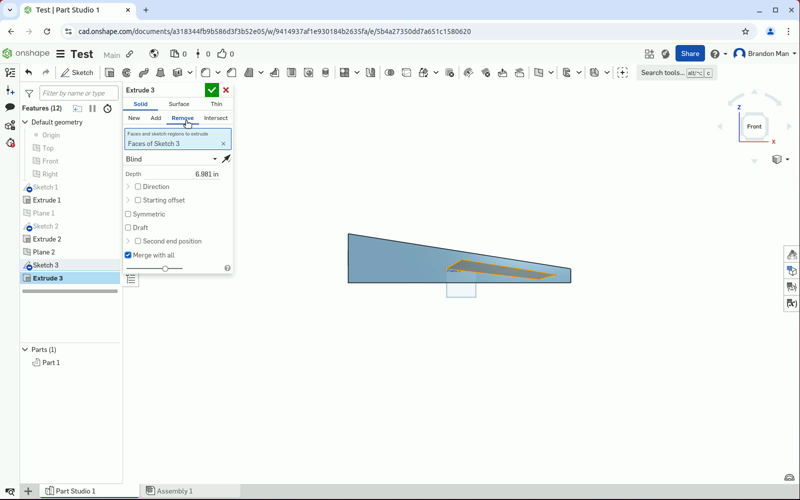
key(enter)
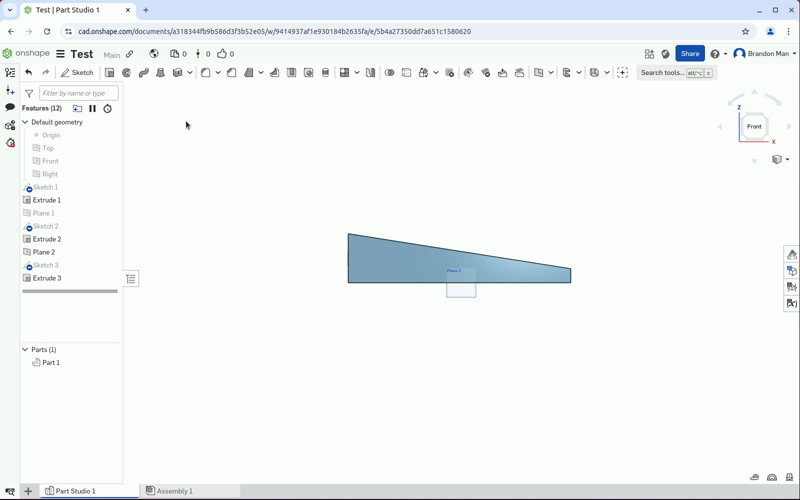
key(shift+h)
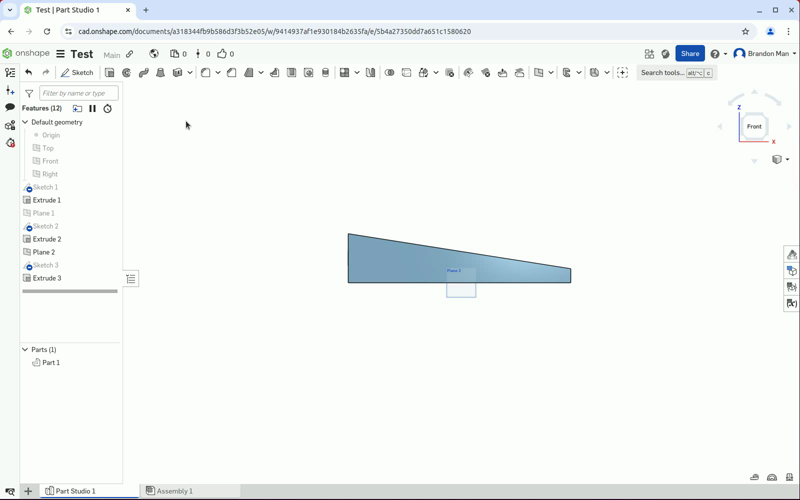
key(shift+h)
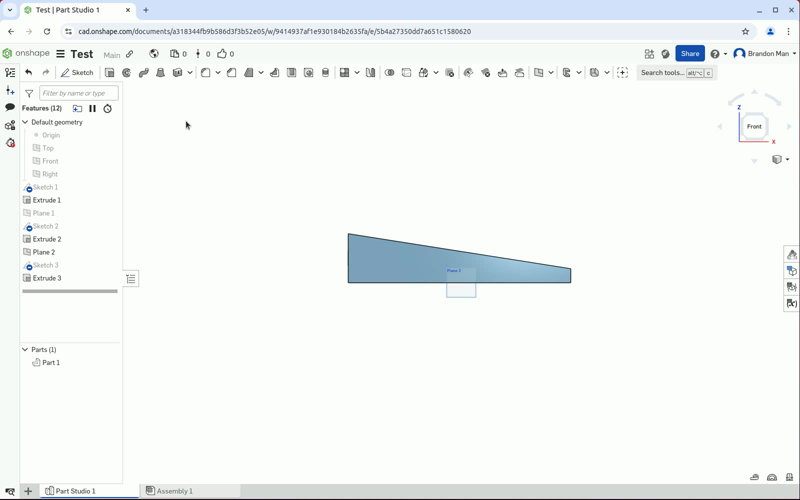
key(shift+7)
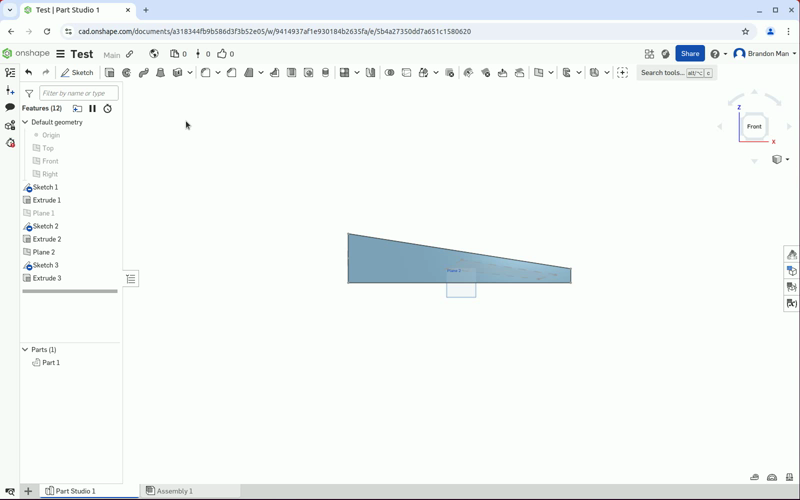
key(left, 2)
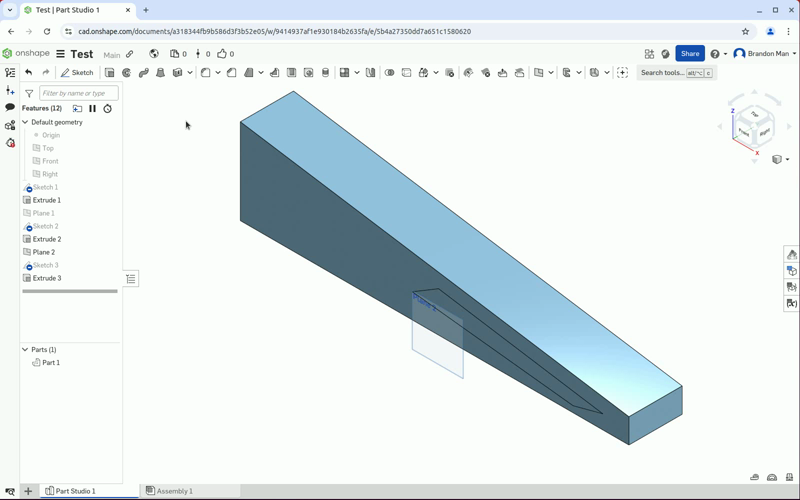
key(down, 2)
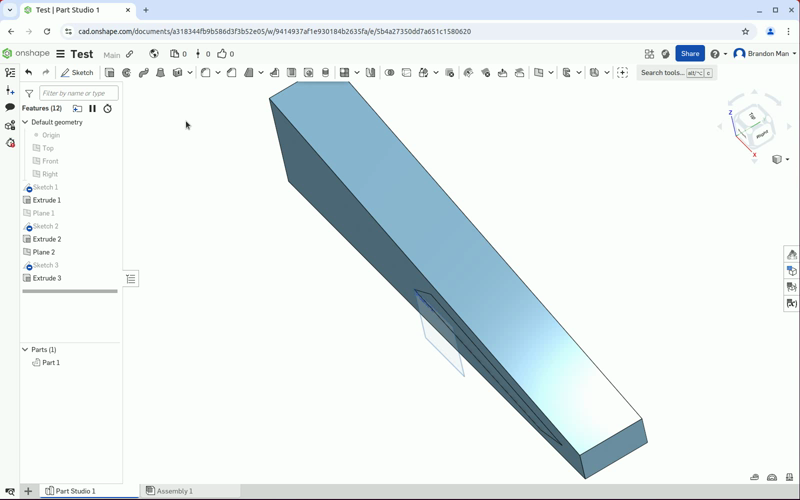
key(up, 2)
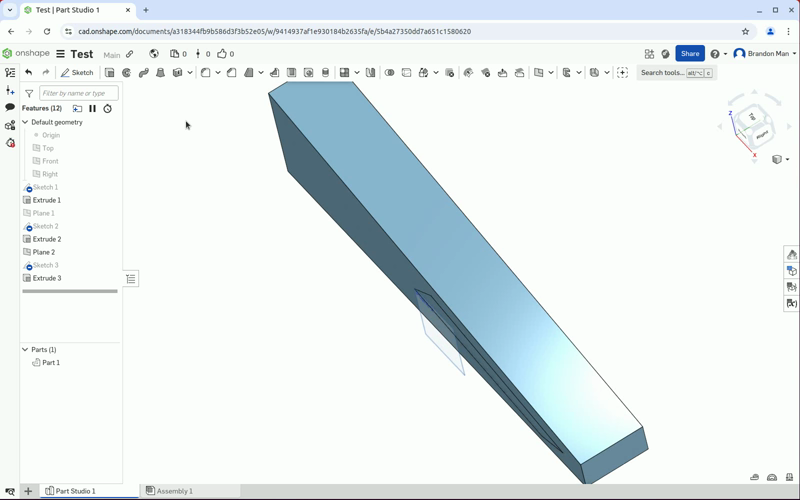
key(right, 2)
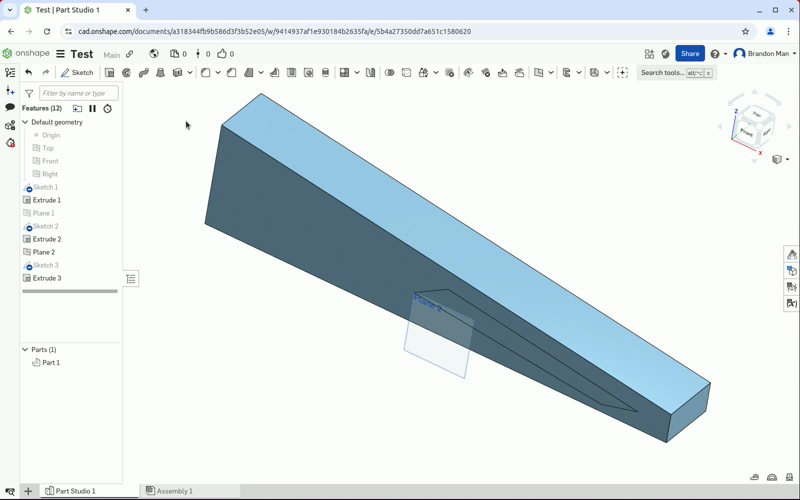
mouse_move(73, 189)
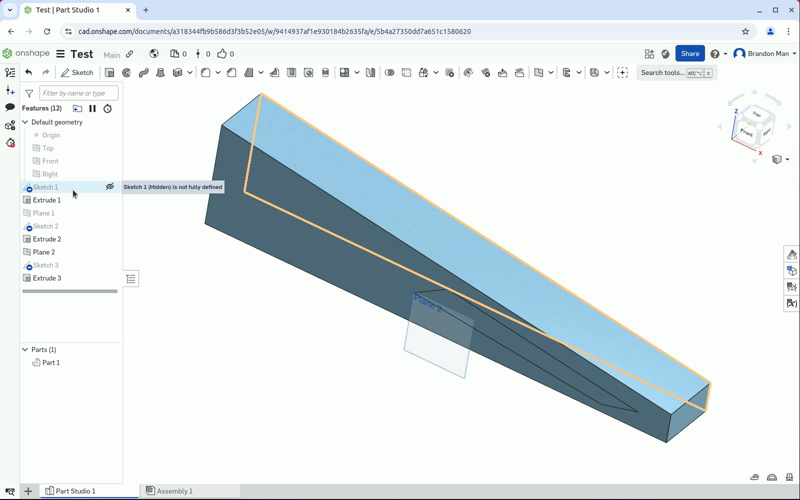
click(73, 189)